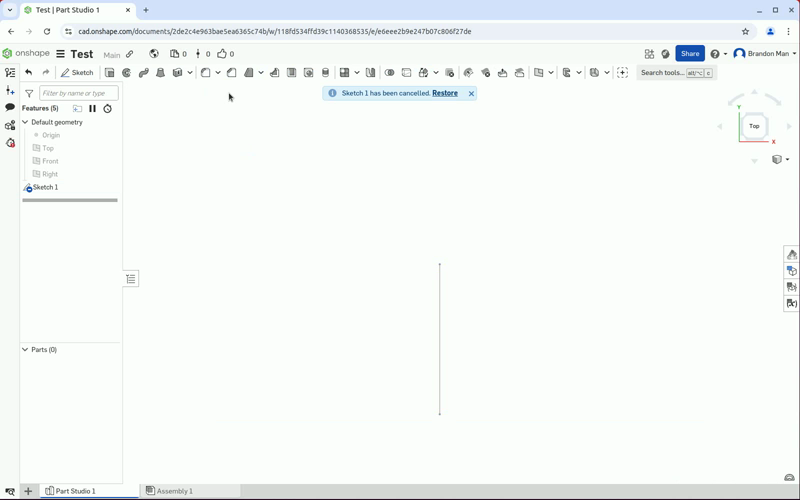
key(shift+h)
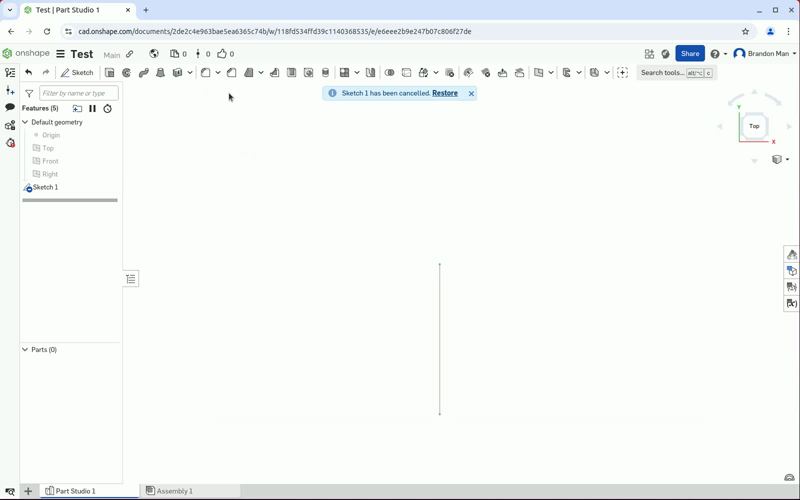
key(shift+s)
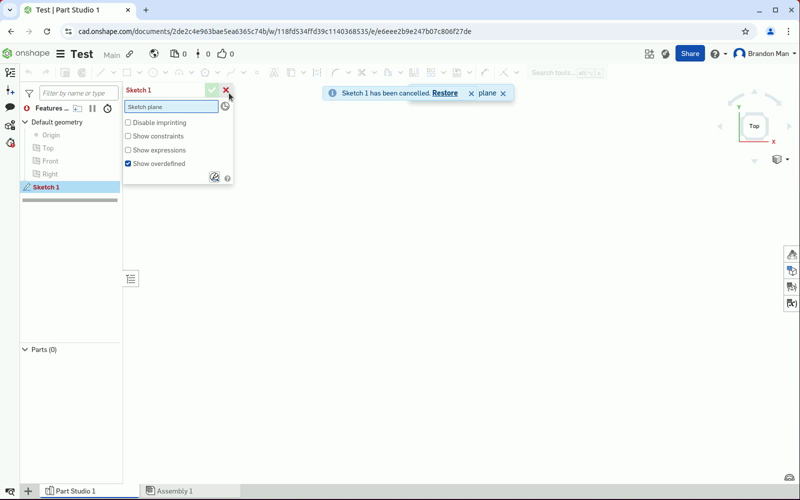
mouse_move(73, 150)
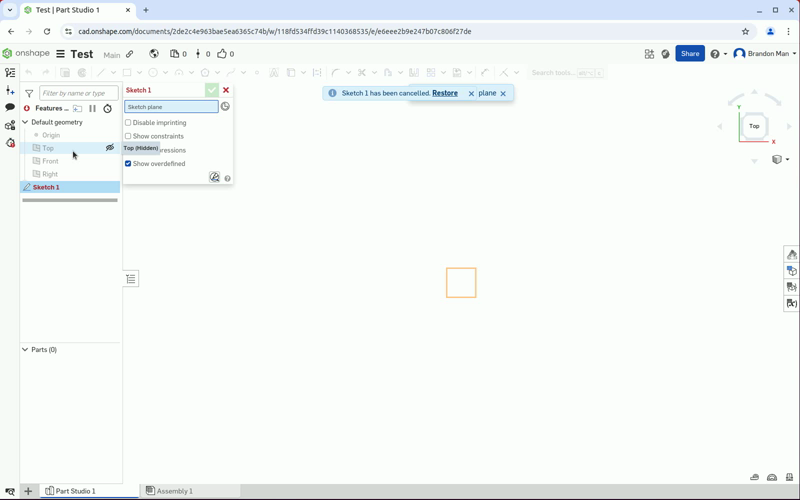
click(73, 150)
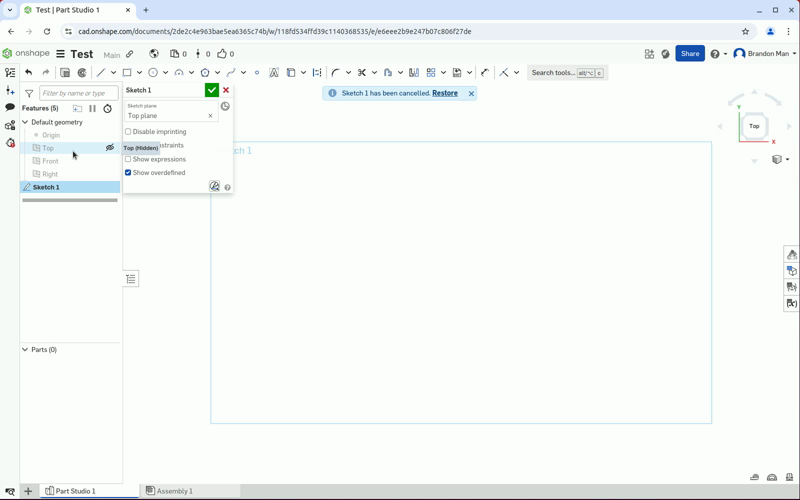
mouse_move(73, 352)
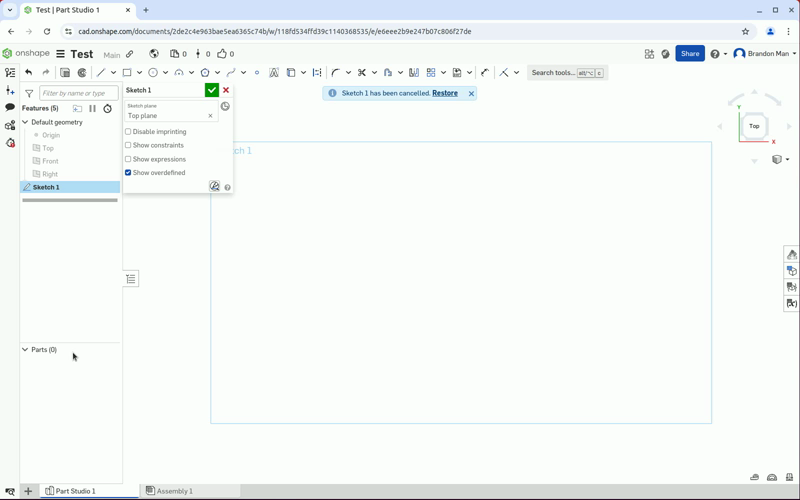
key(y)
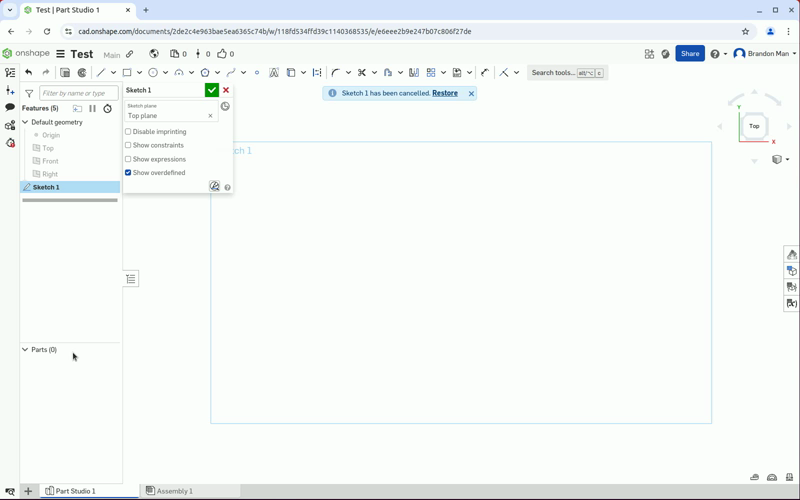
key(l)
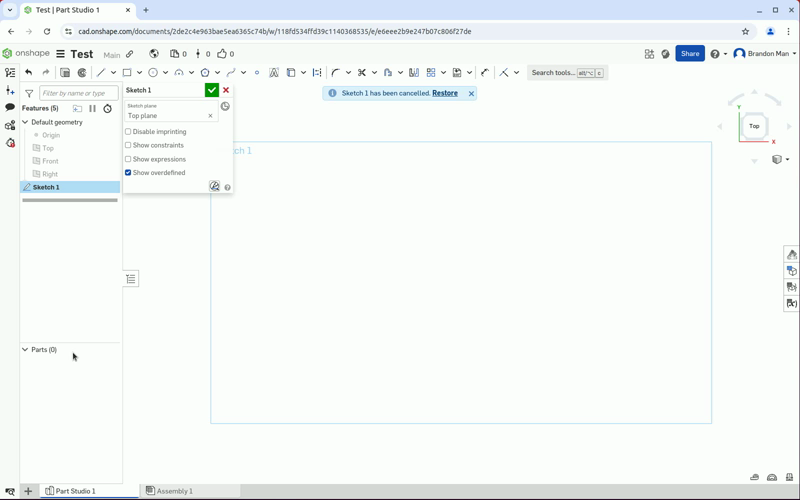
key_down(shift)
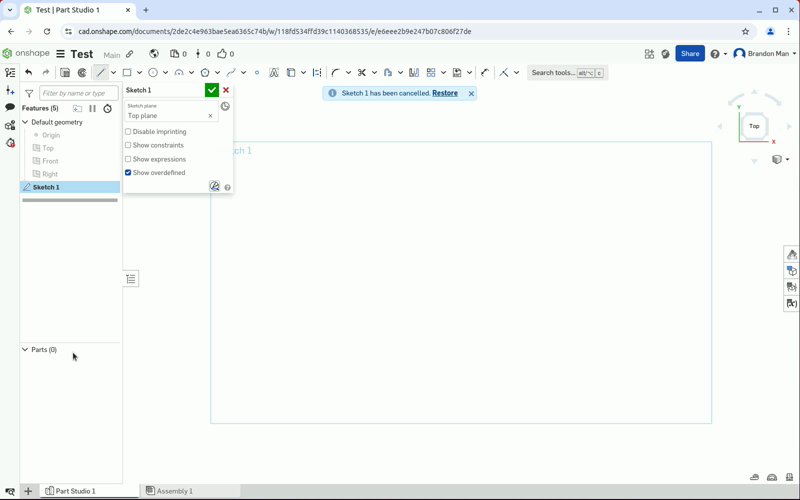
mouse_move(479, 264)
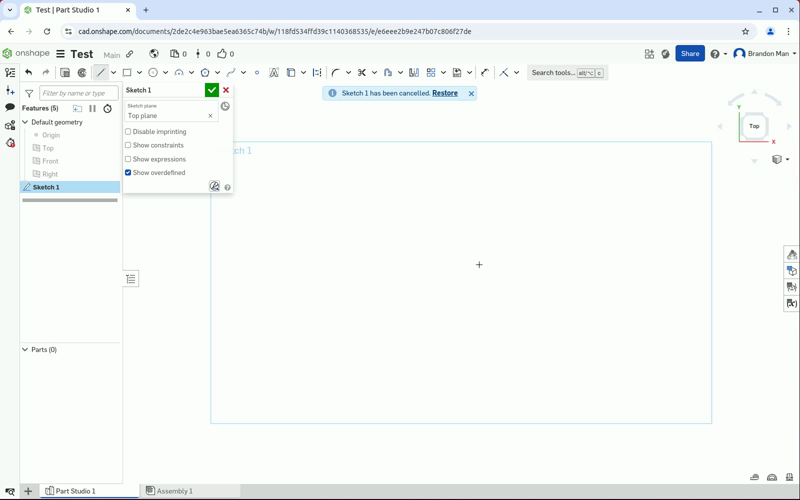
click(479, 264)
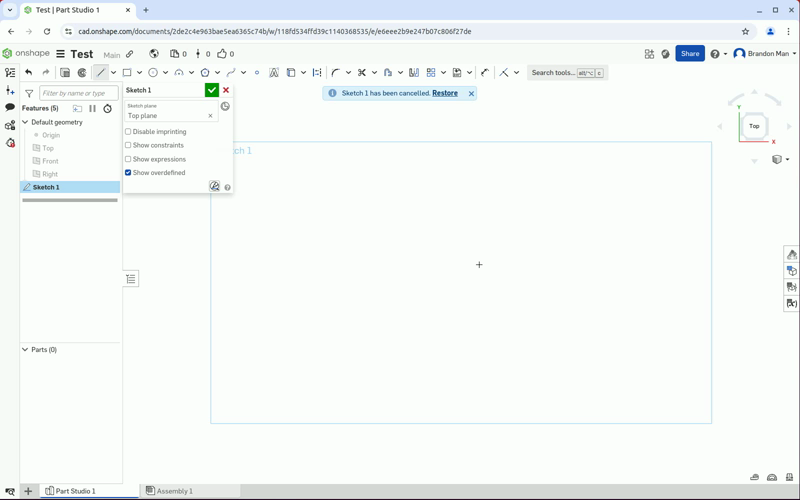
key_up(shift)
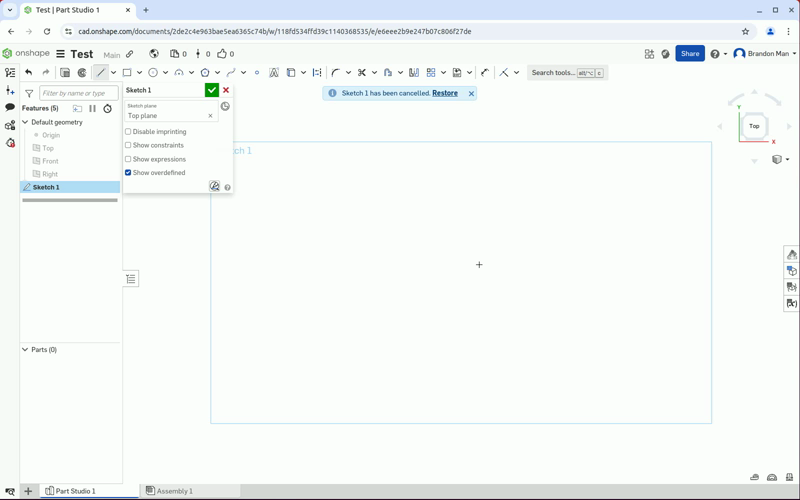
key_down(shift)
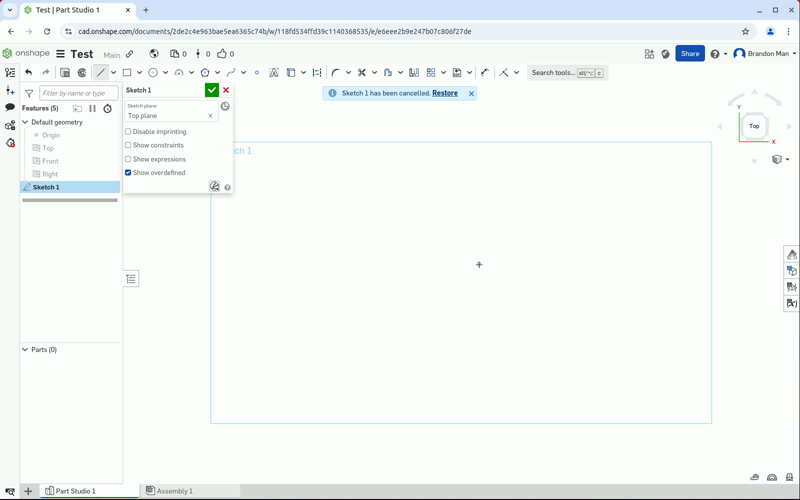
mouse_move(509, 264)
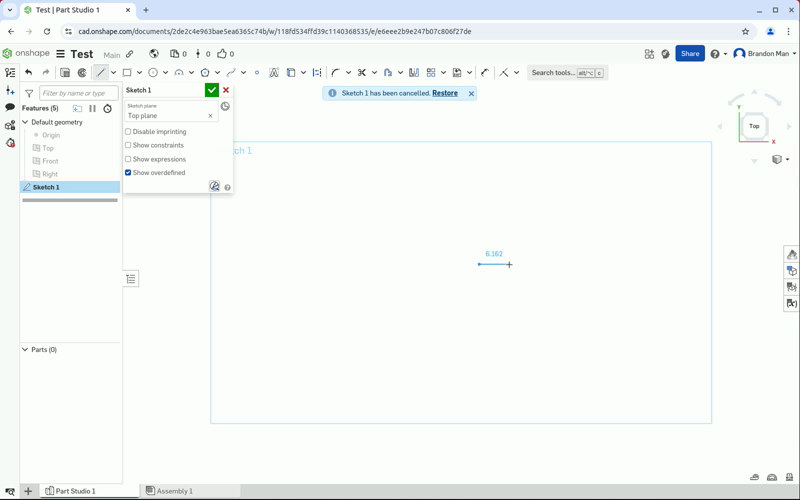
mouse_move(515, 264)
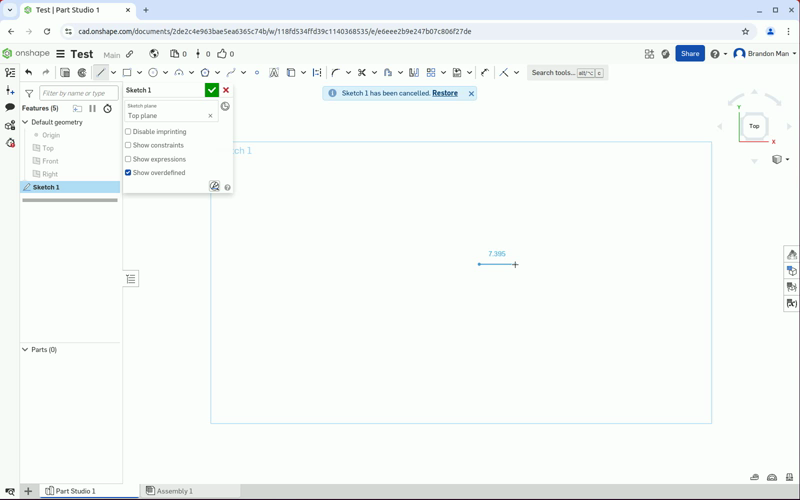
click(515, 264)
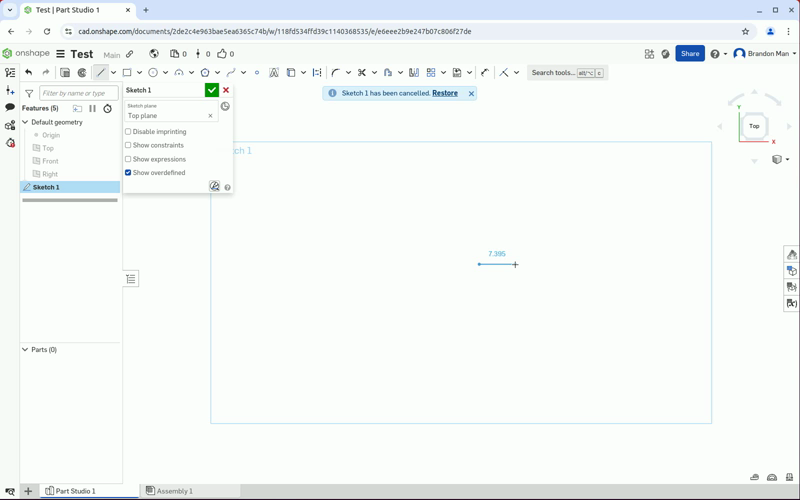
key_up(shift)
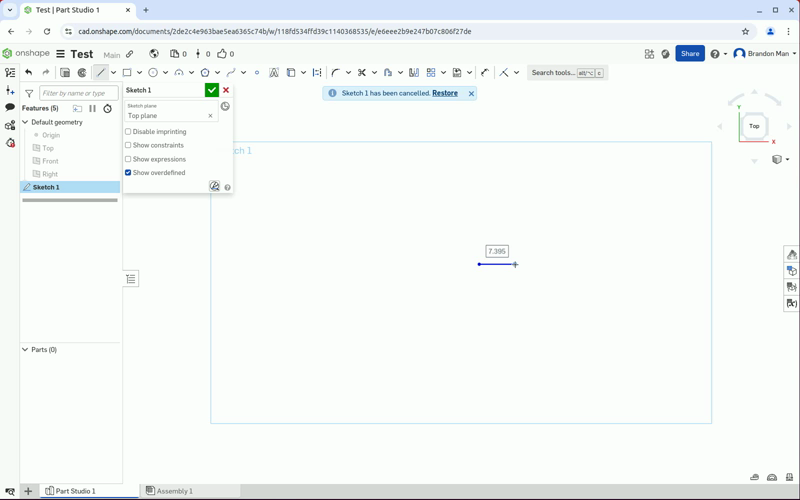
key_down(shift)
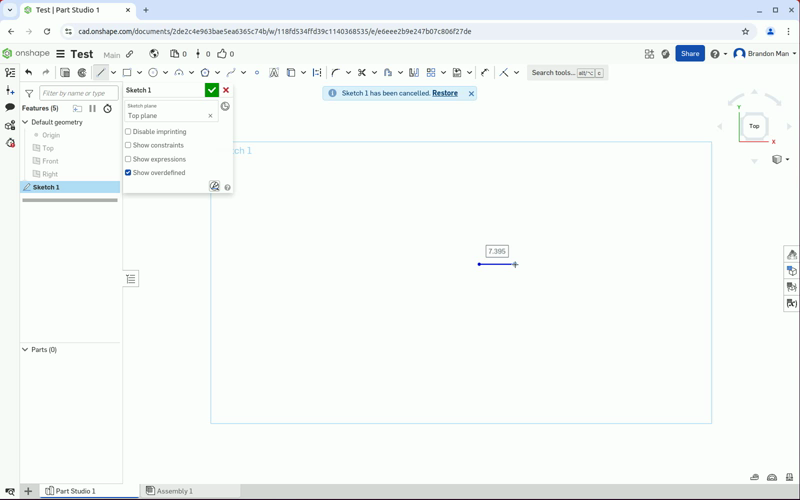
mouse_move(545, 264)
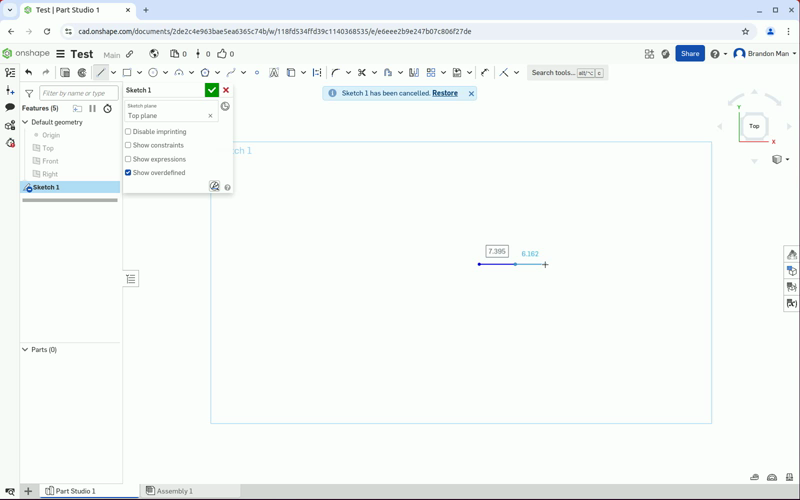
mouse_move(515, 243)
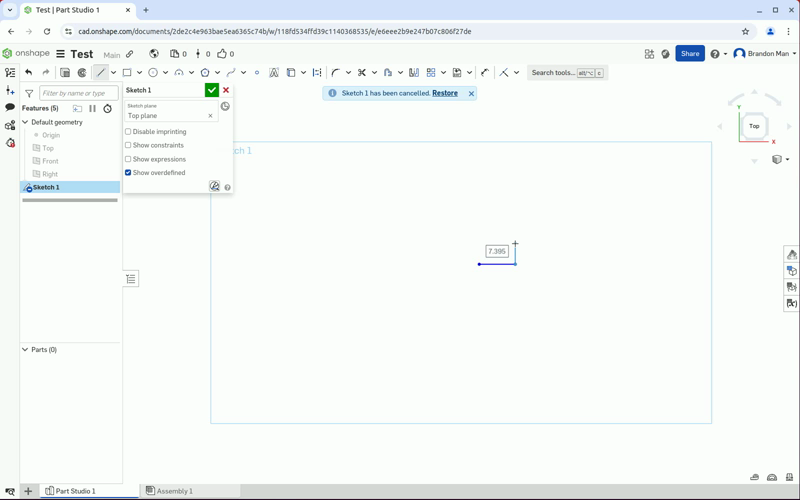
click(515, 243)
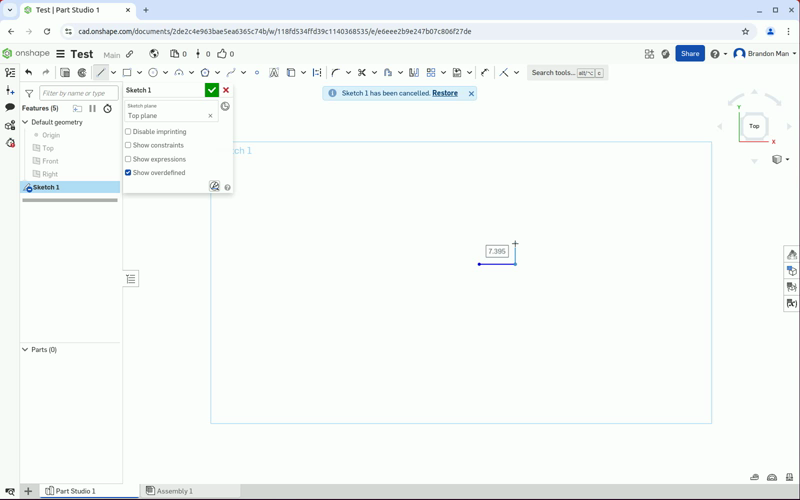
key_up(shift)
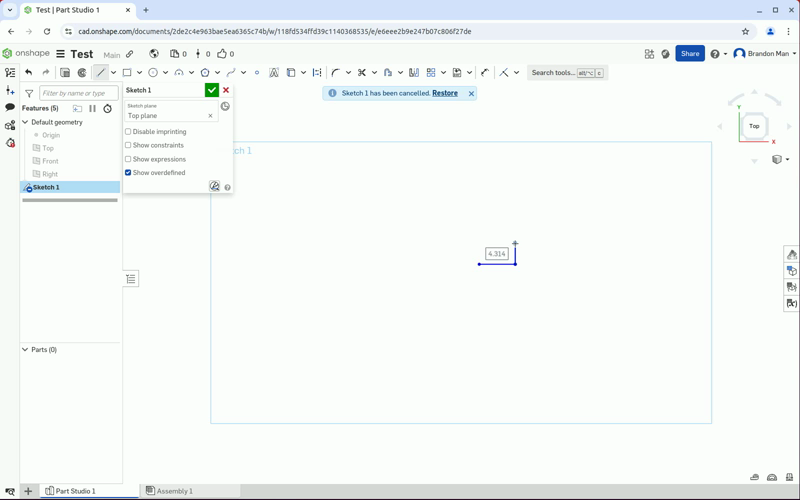
key_down(shift)
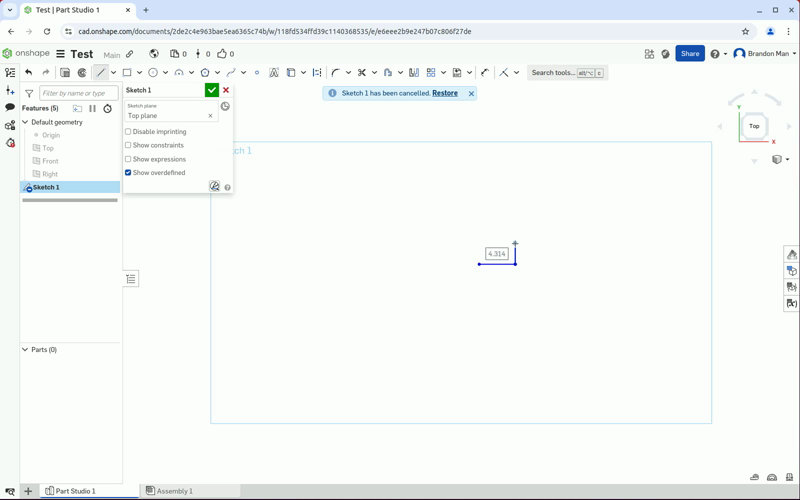
mouse_move(545, 243)
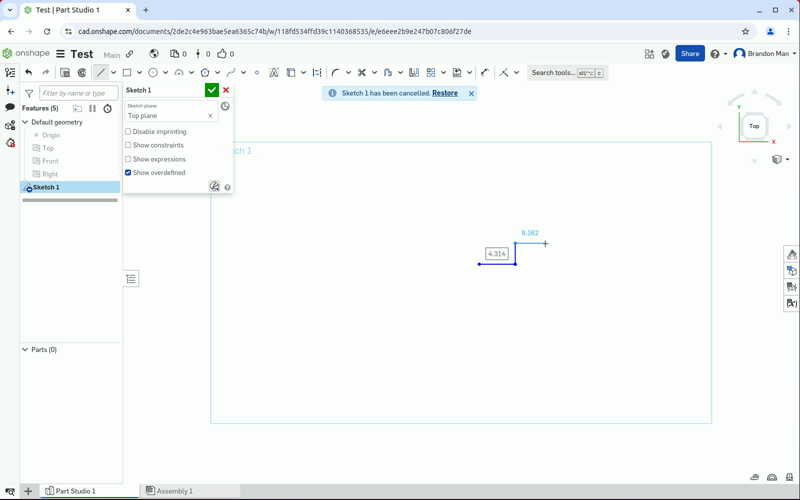
mouse_move(479, 243)
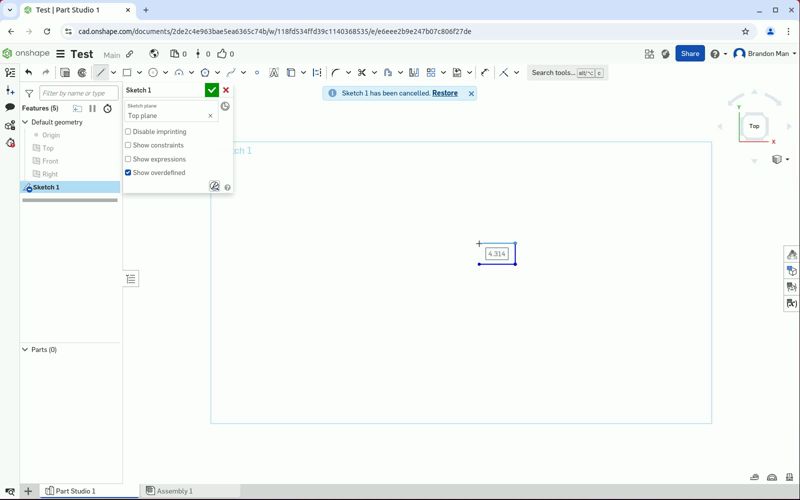
click(479, 243)
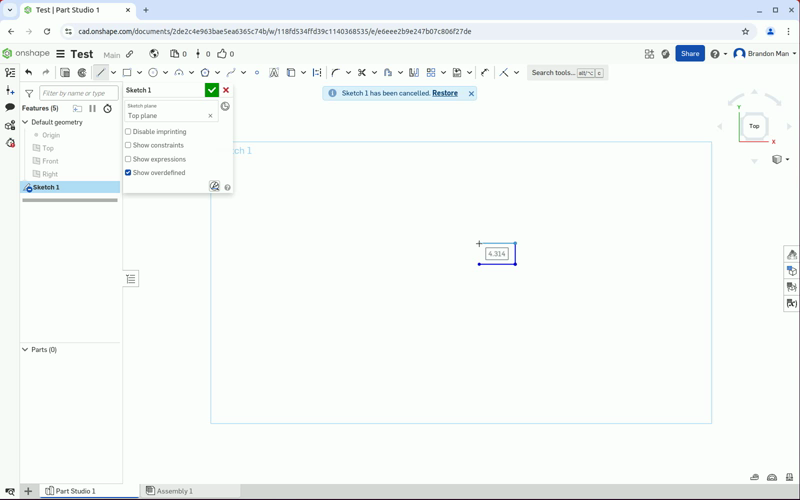
key_up(shift)
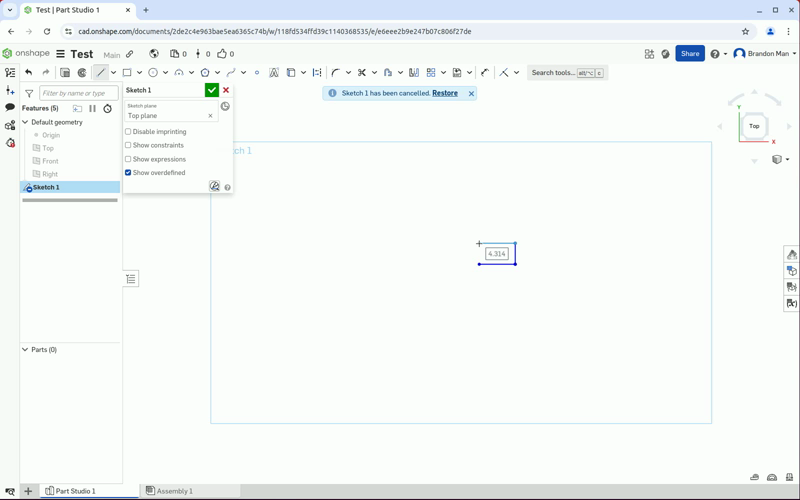
mouse_move(509, 243)
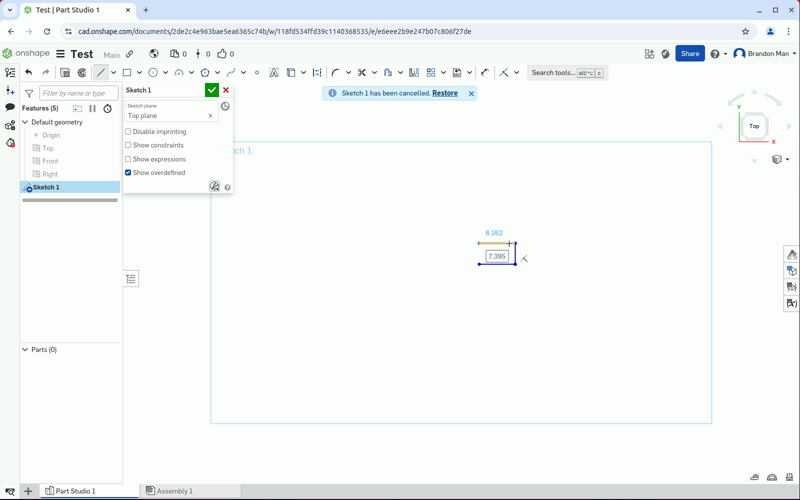
key_down(shift)
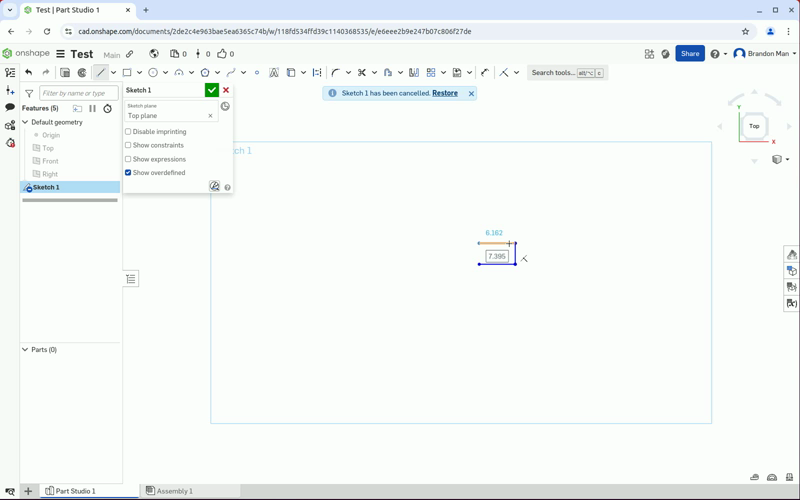
mouse_move(479, 264)
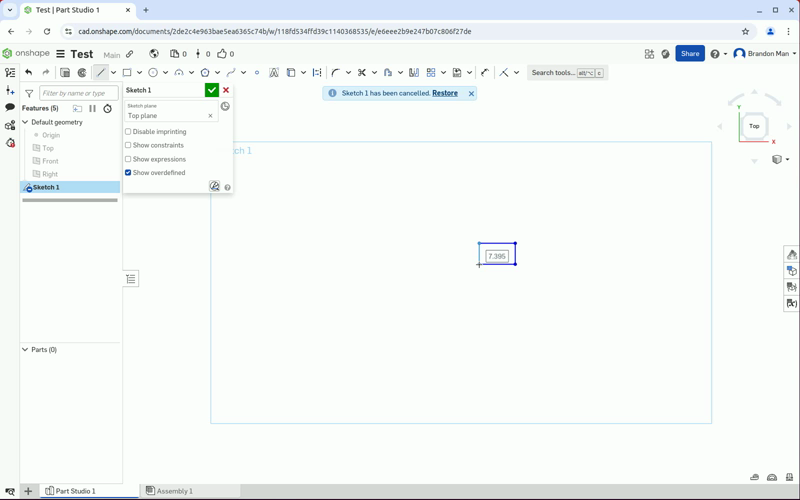
key_up(shift)
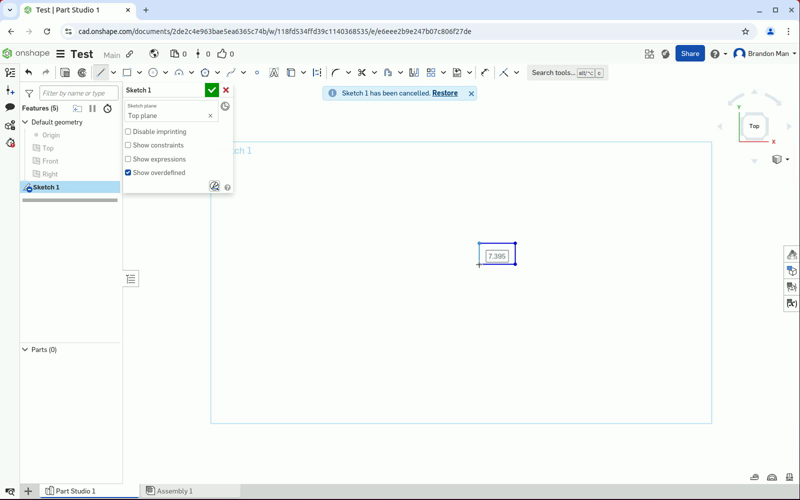
click(479, 264)
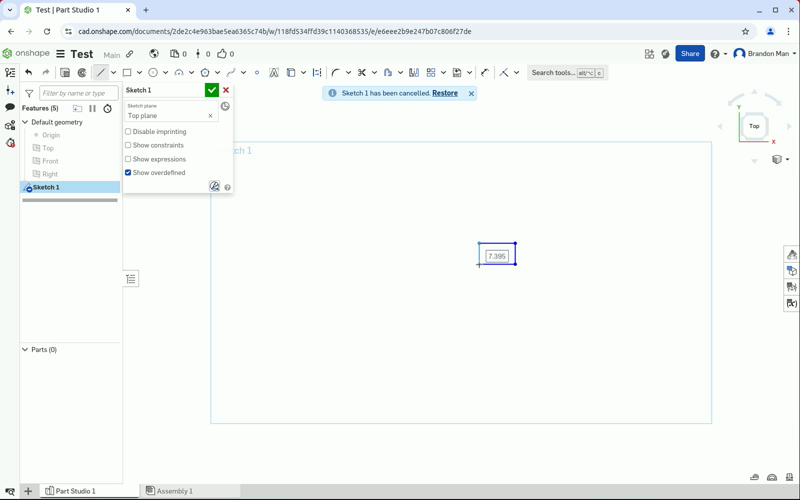
key(esc)
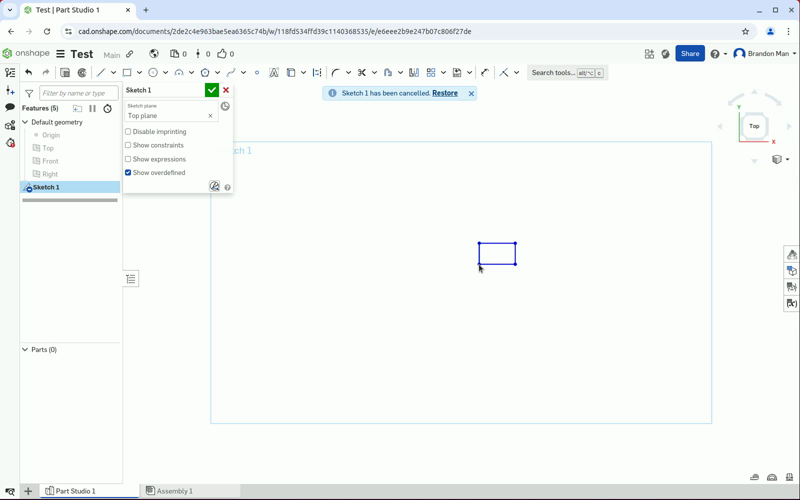
mouse_move(504, 263)
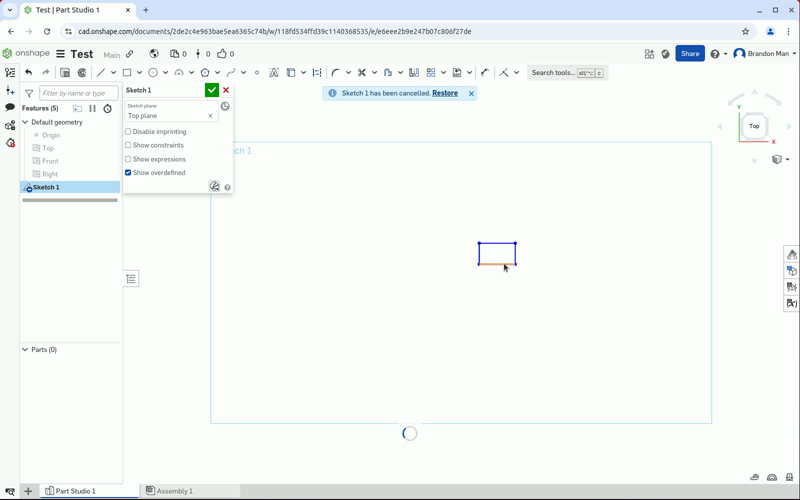
scroll(6)
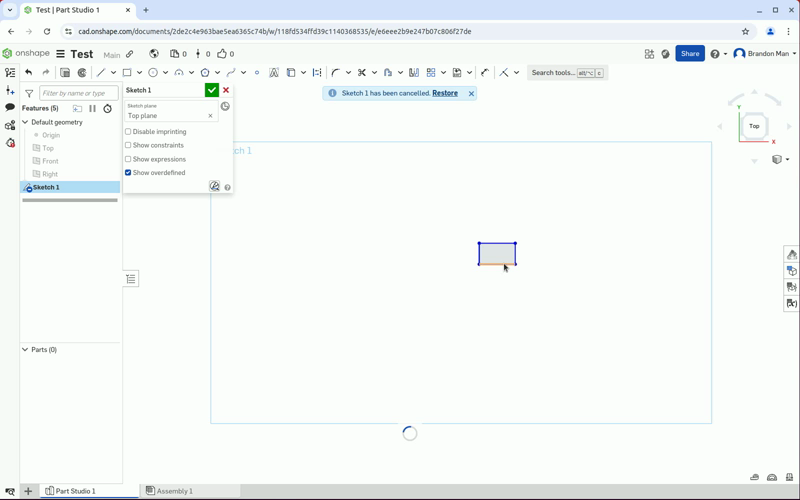
scroll(6)
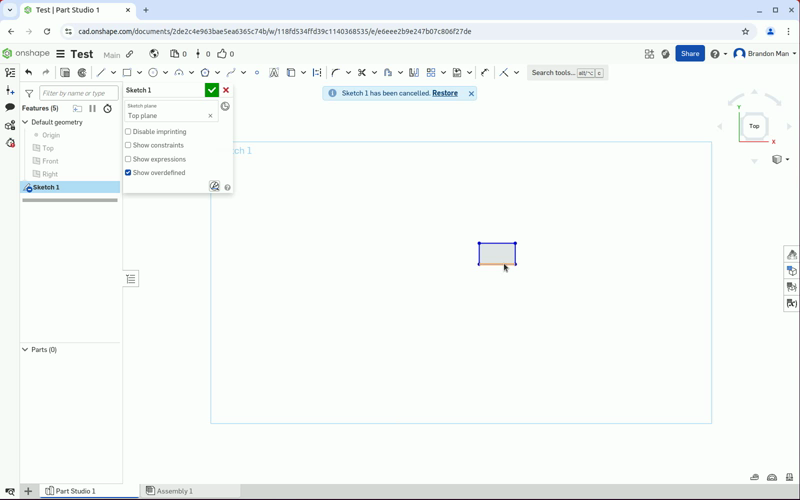
scroll(6)
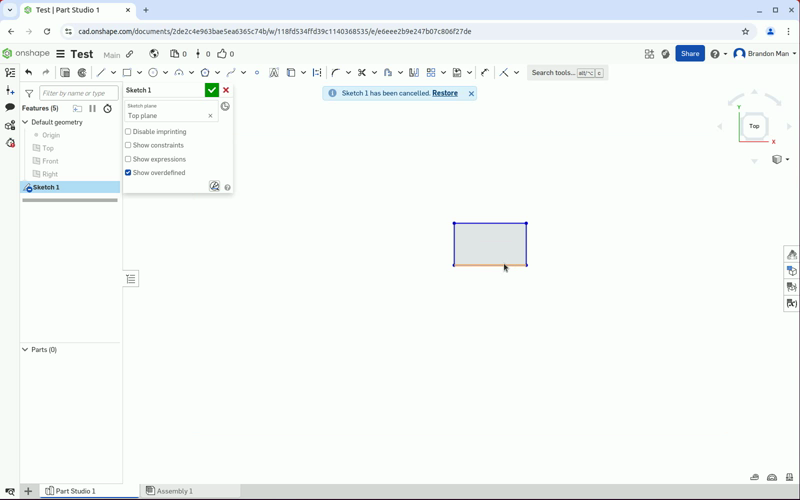
scroll(6)
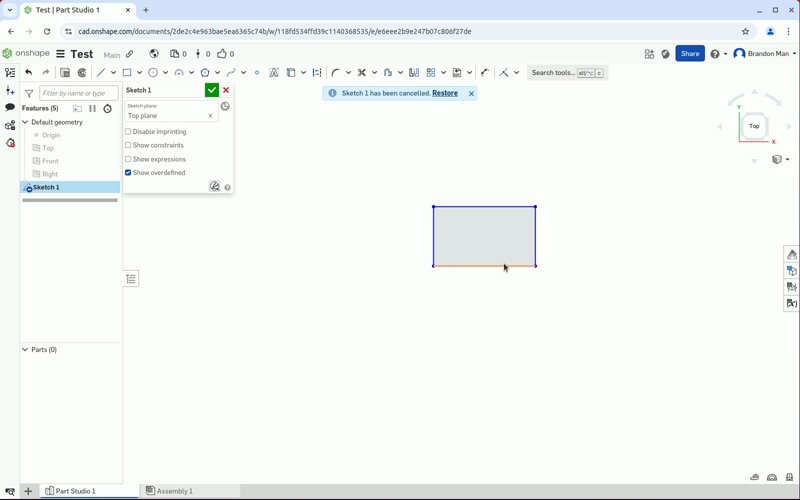
scroll(6)
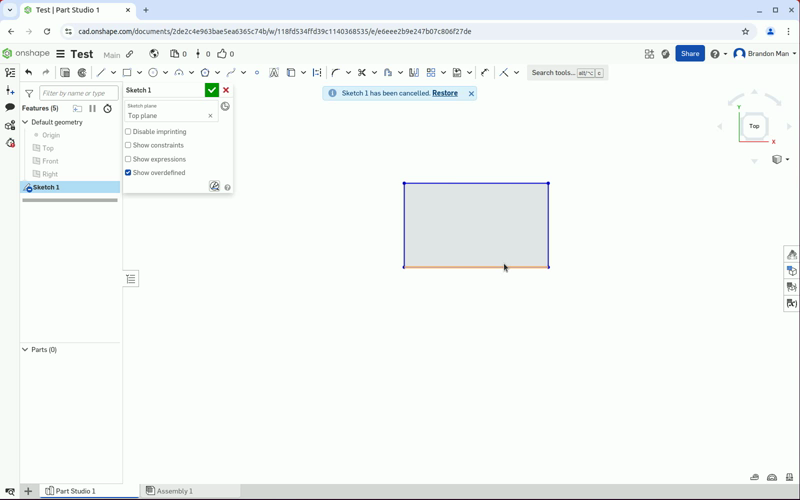
scroll(6)
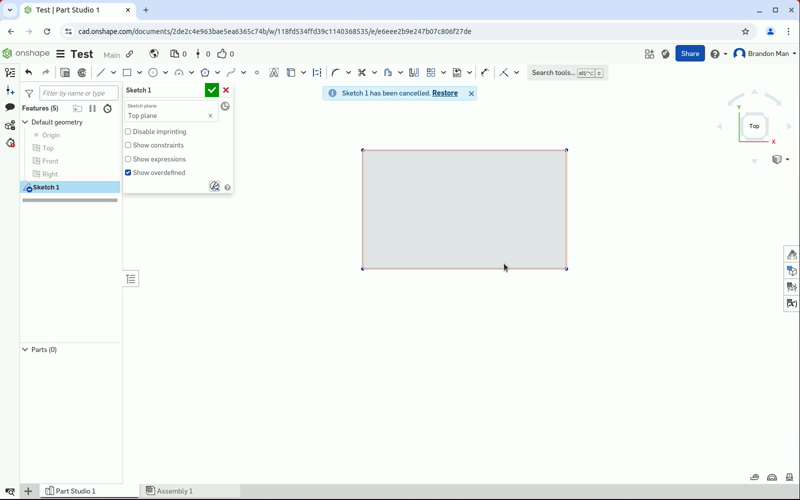
scroll(6)
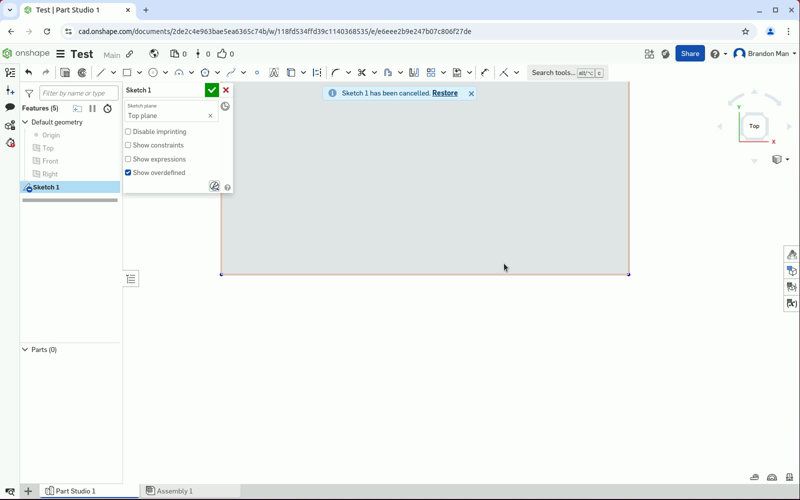
click(504, 263)
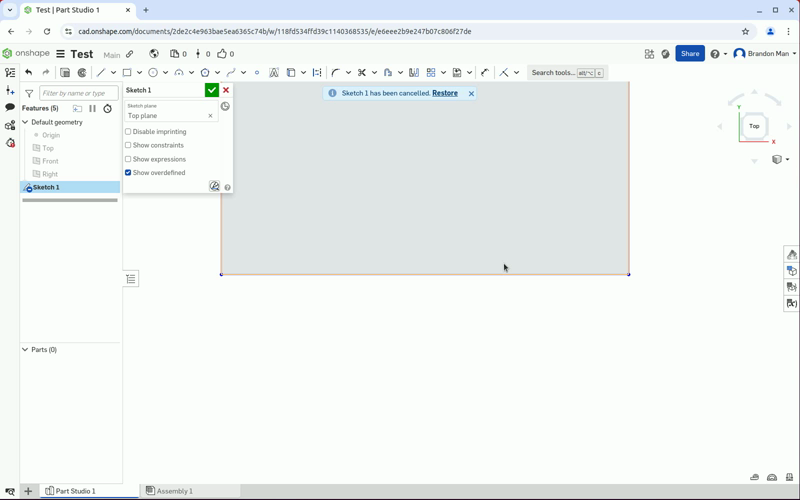
scroll(-6)
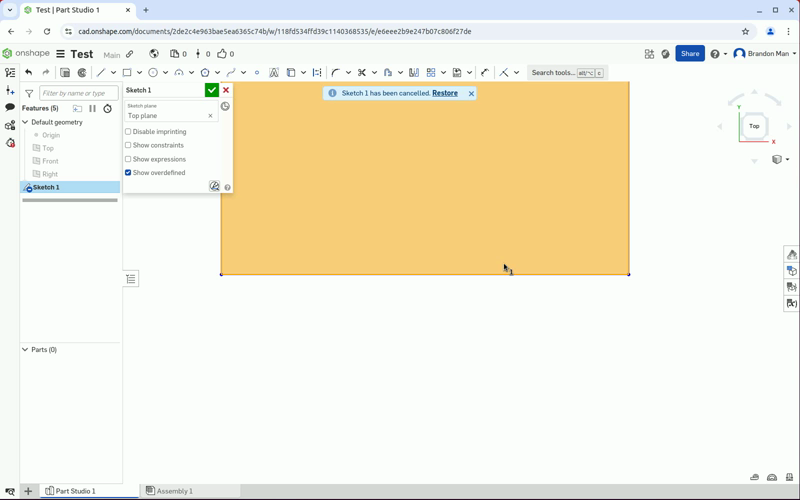
scroll(-6)
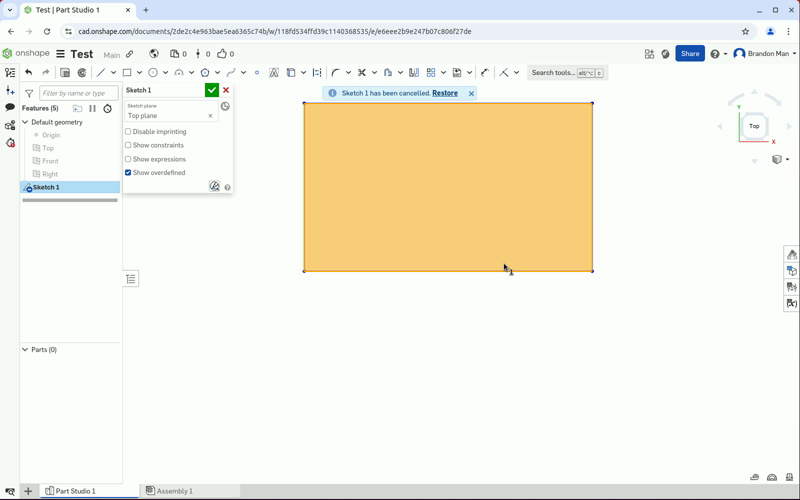
scroll(-6)
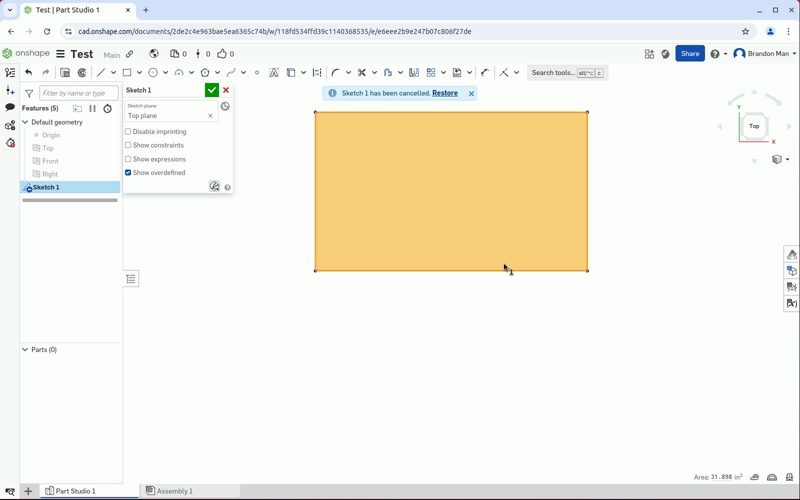
scroll(-6)
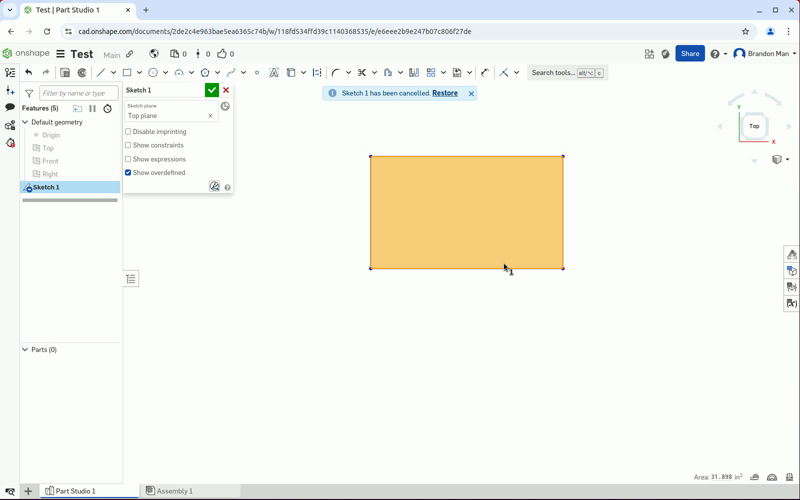
scroll(-6)
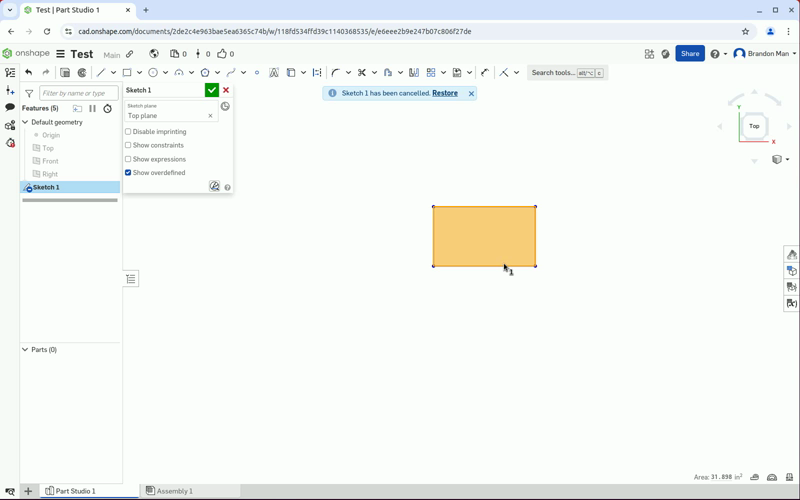
scroll(-6)
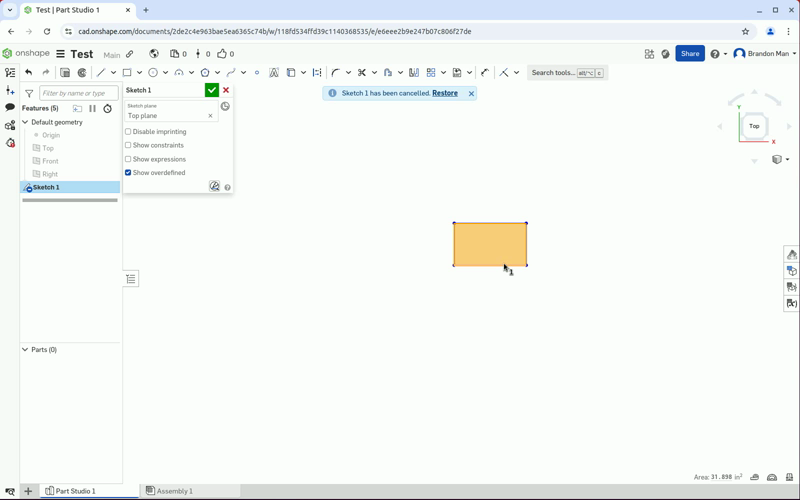
scroll(-6)
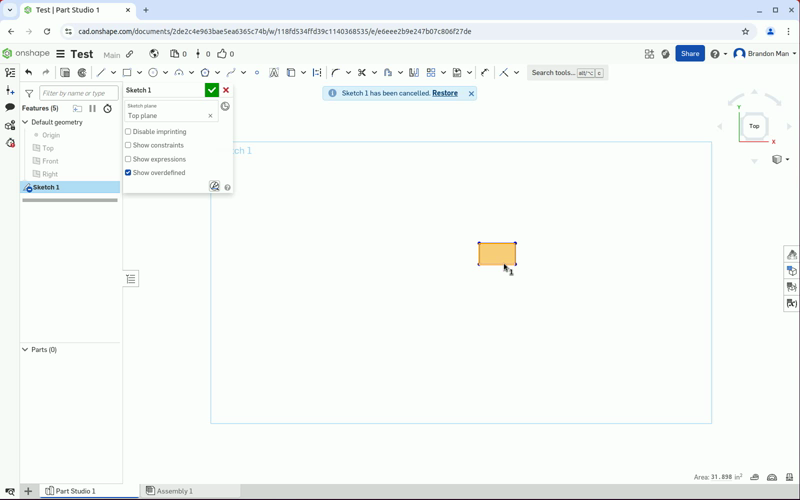
mouse_move(73, 352)
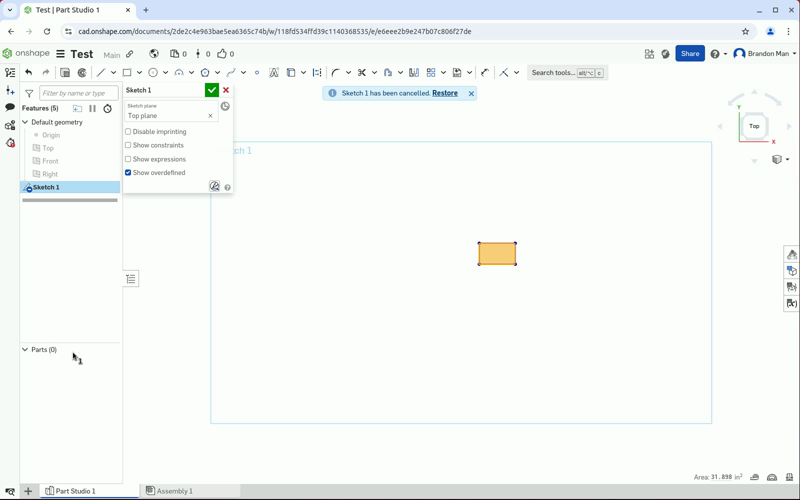
key(shift+y)
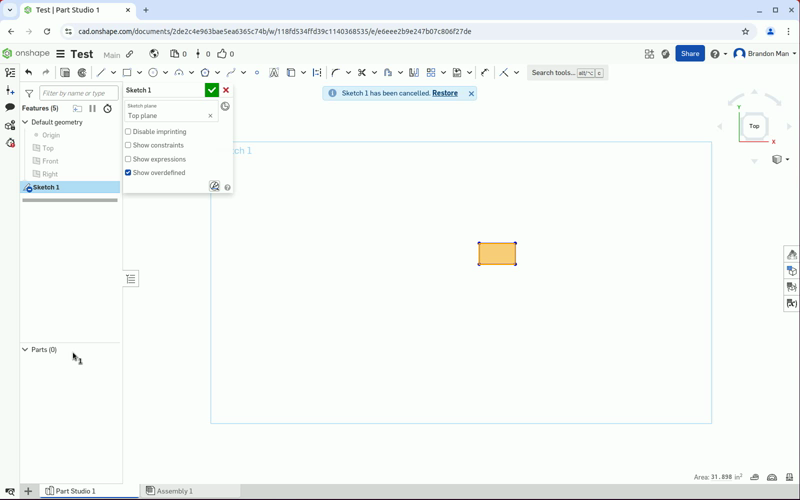
key(shift+e)
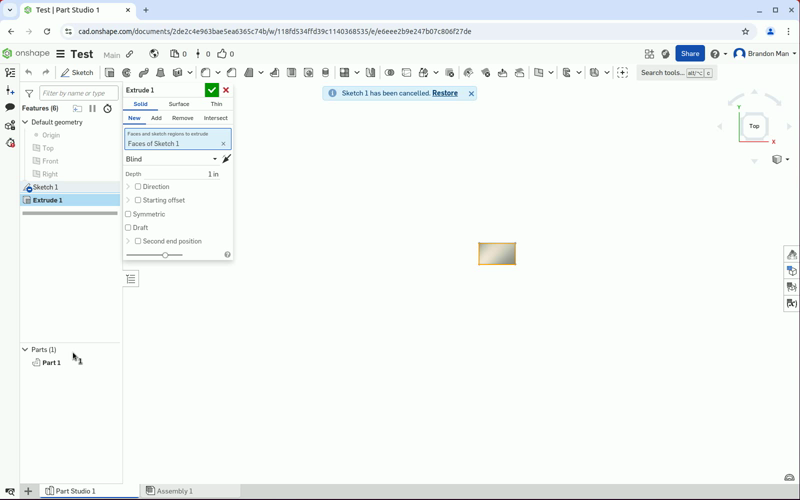
mouse_move(143, 106)
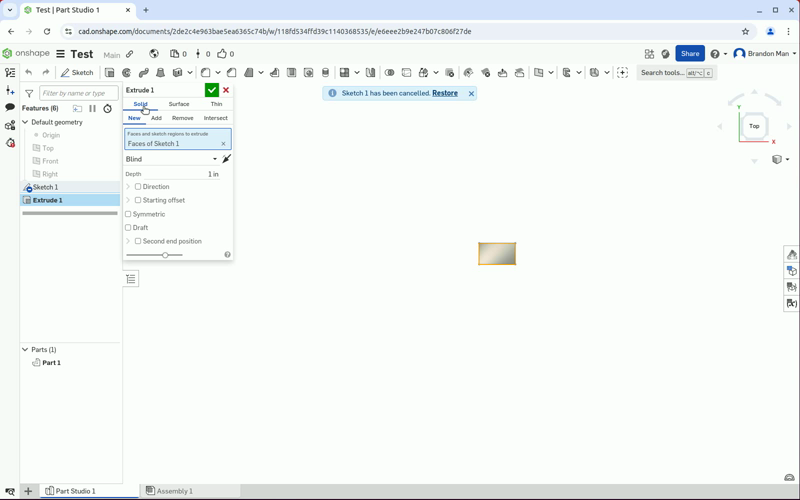
click(143, 106)
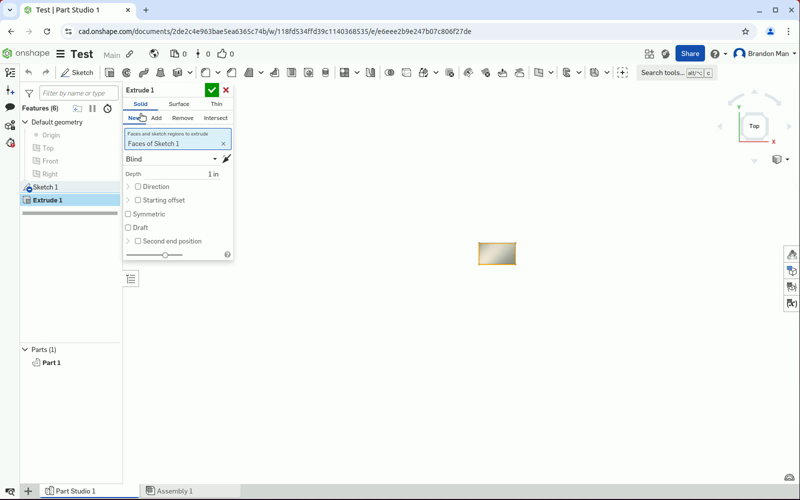
mouse_move(137, 120)
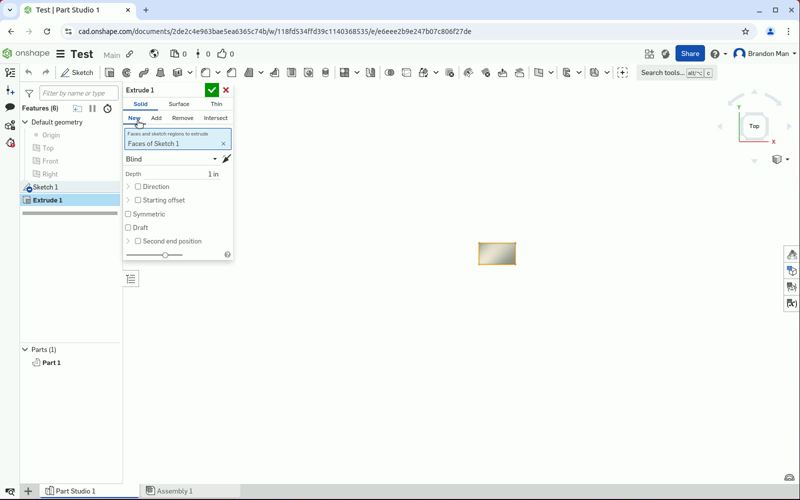
click(137, 120)
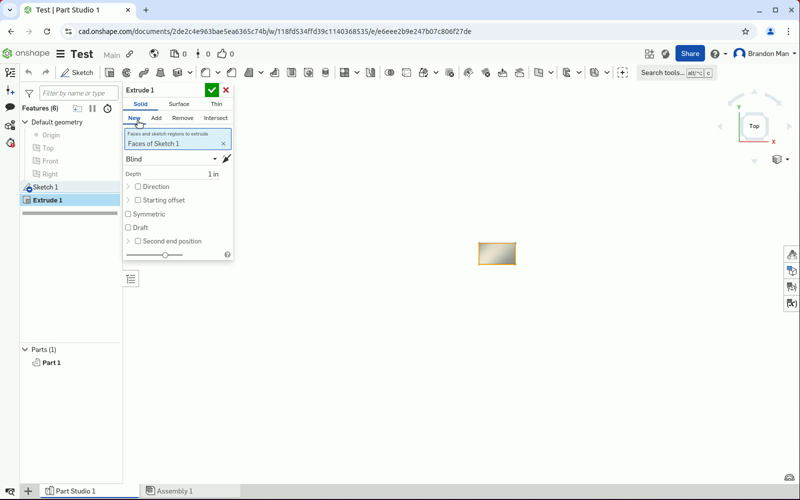
key(tab, 4)
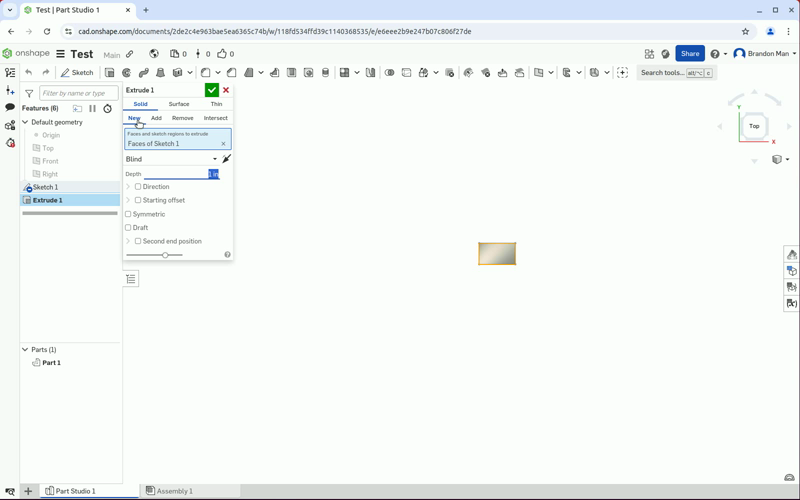
text(2.889)
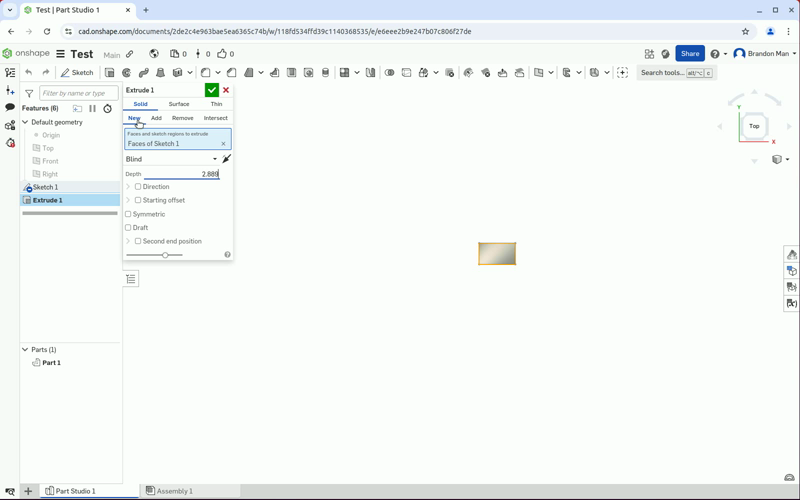
key(enter)
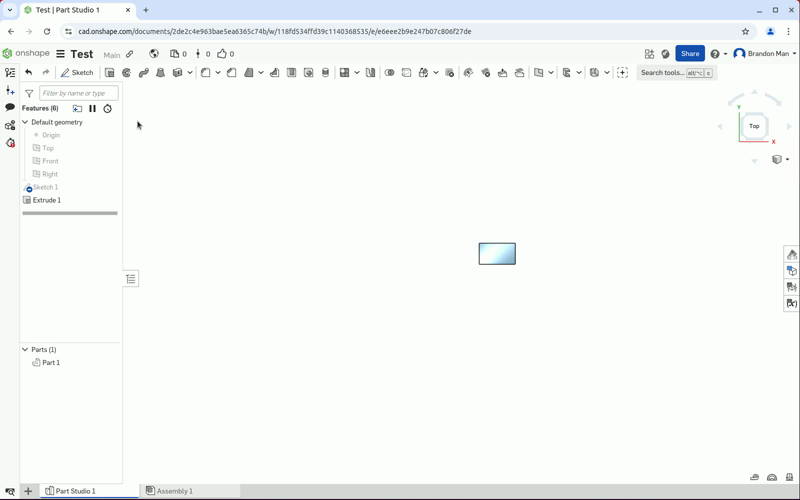
key(shift+h)
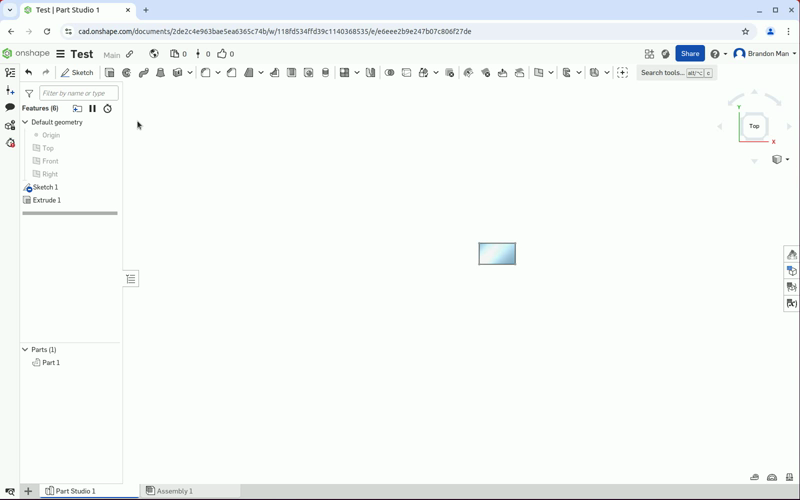
key(shift+h)
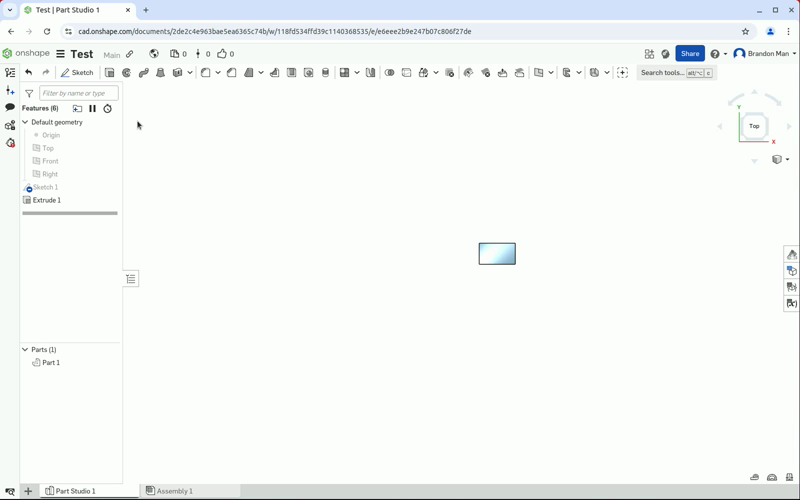
mouse_move(73, 189)
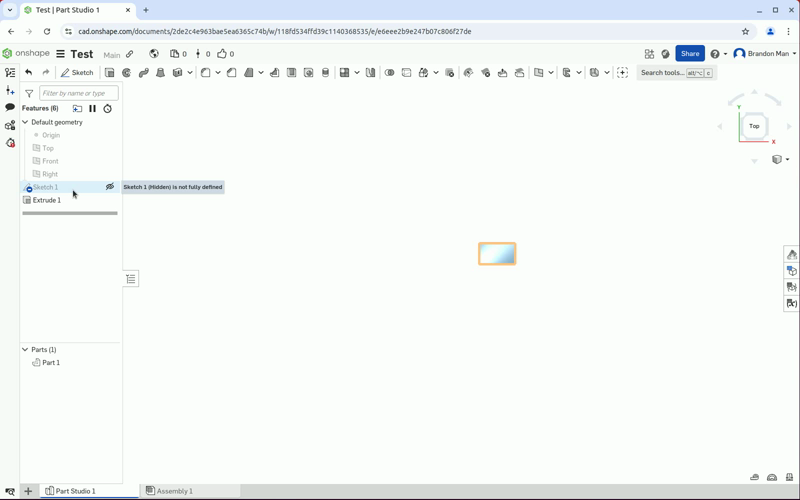
click(73, 189)
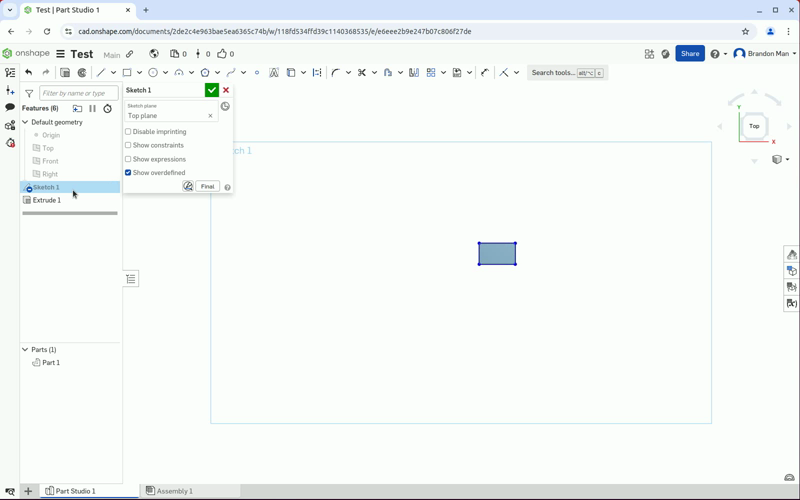
mouse_move(229, 92)
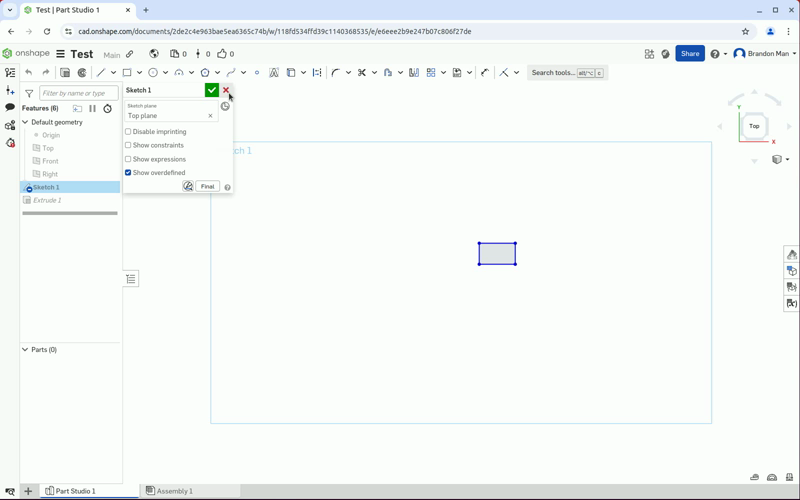
click(229, 92)
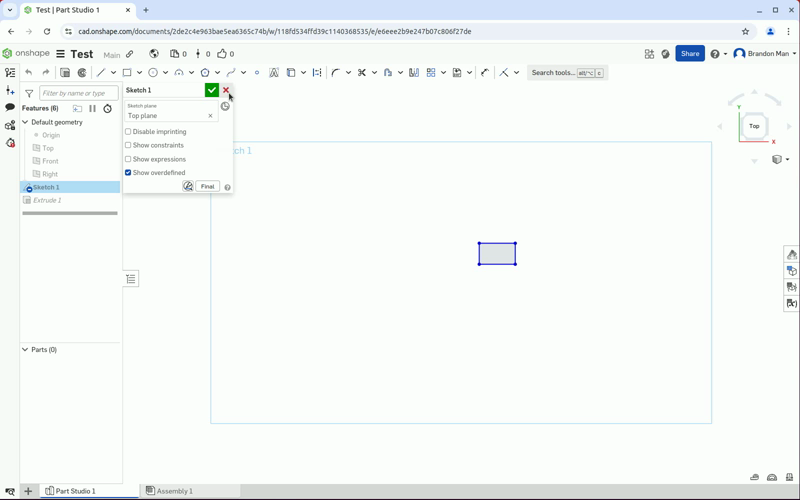
key(shift+s)
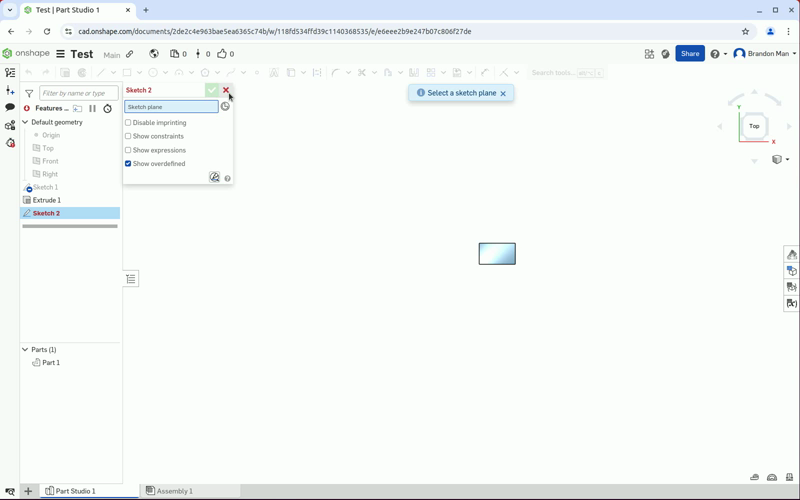
mouse_move(73, 150)
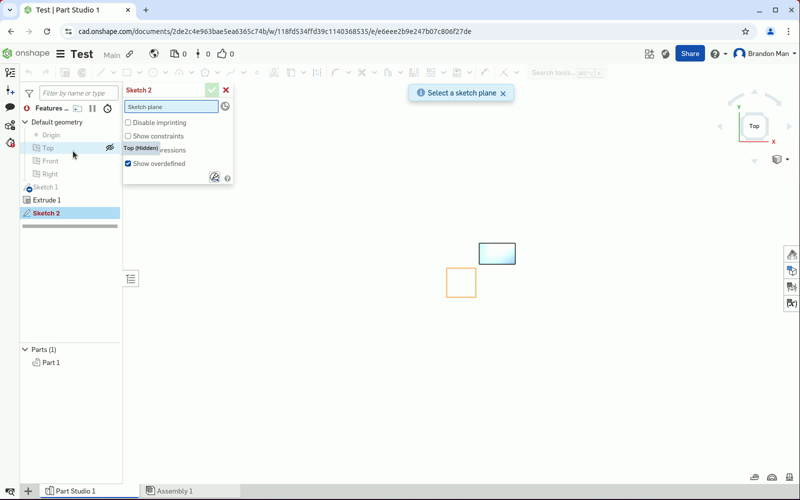
click(73, 150)
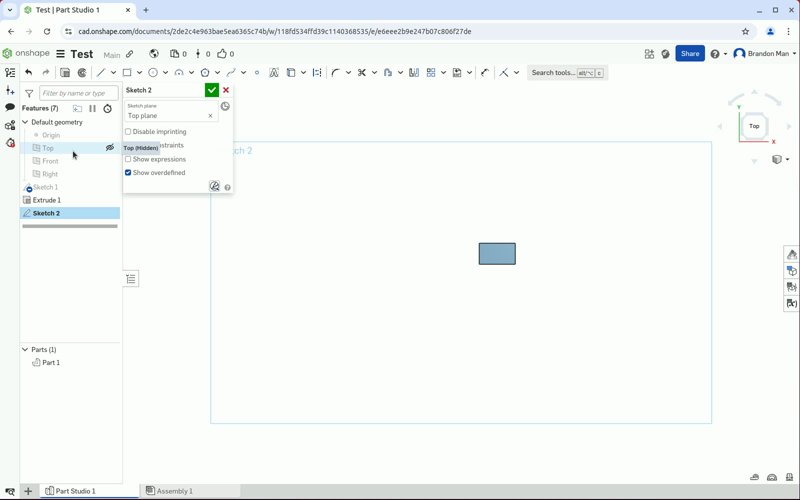
mouse_move(73, 352)
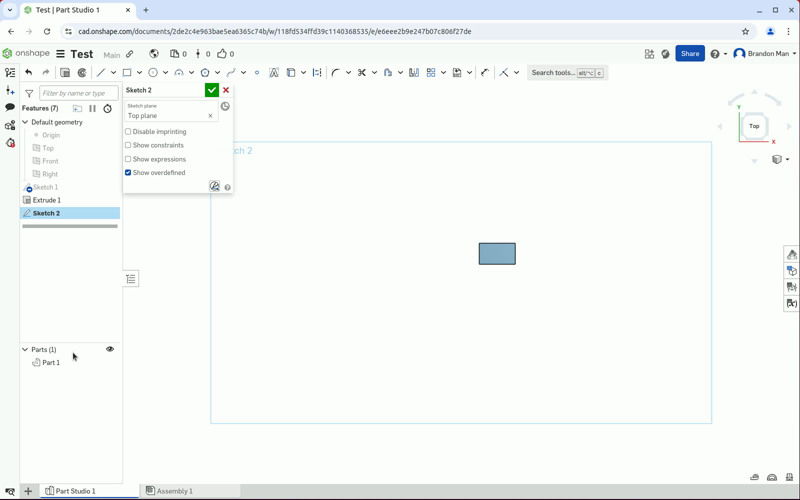
key(y)
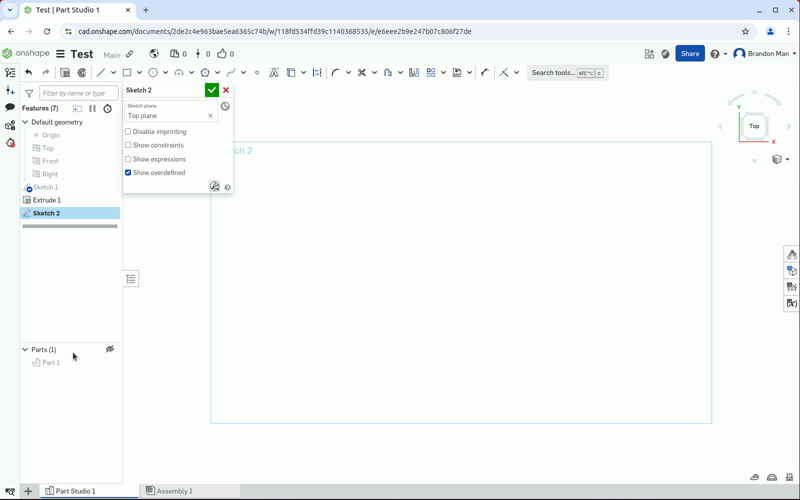
key(c)
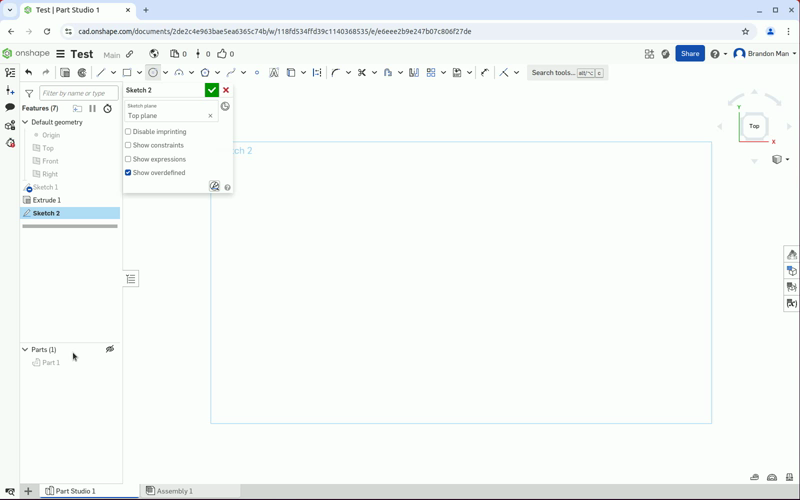
key_down(shift)
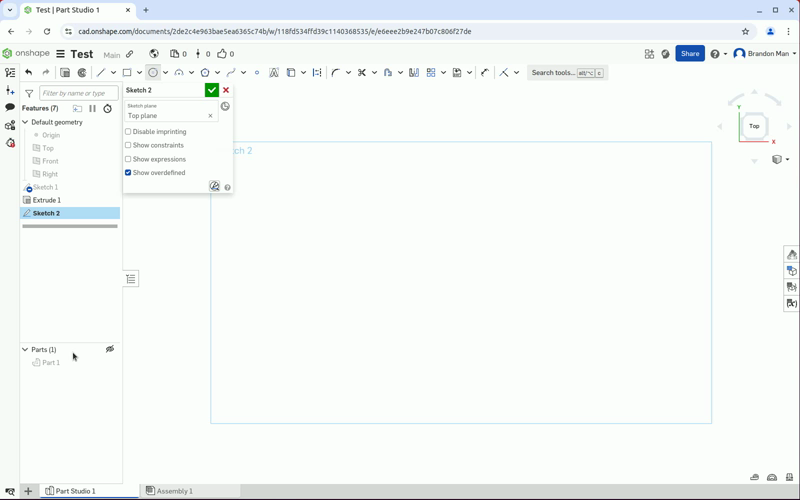
mouse_move(407, 240)
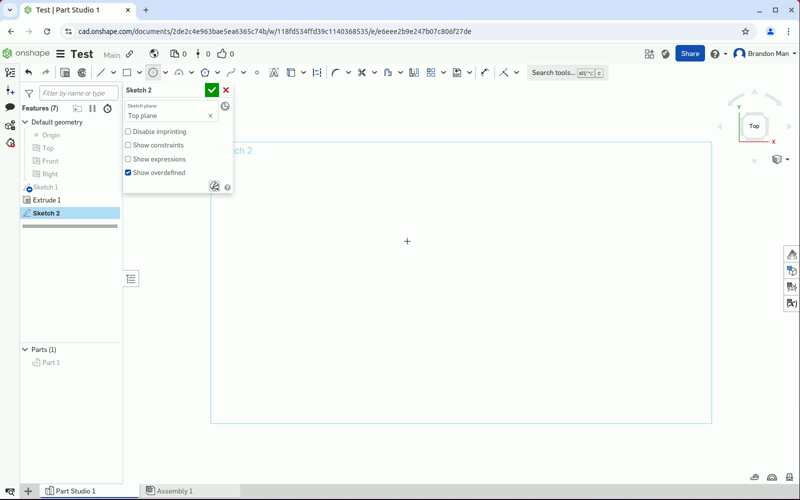
click(407, 240)
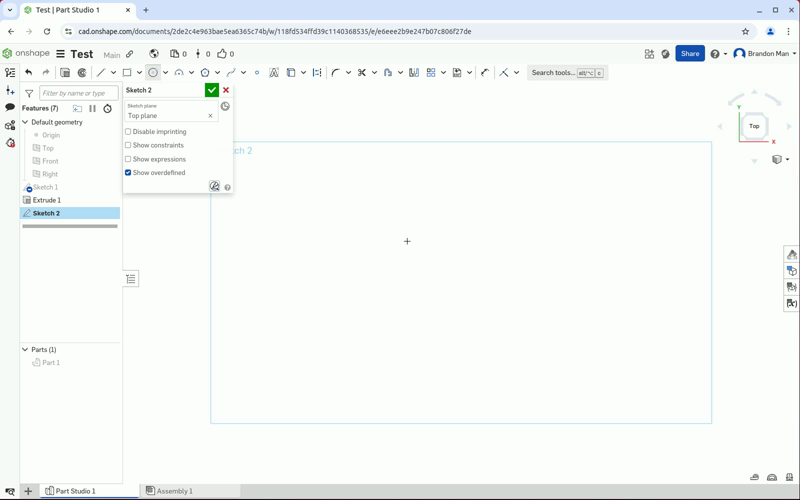
key_up(shift)
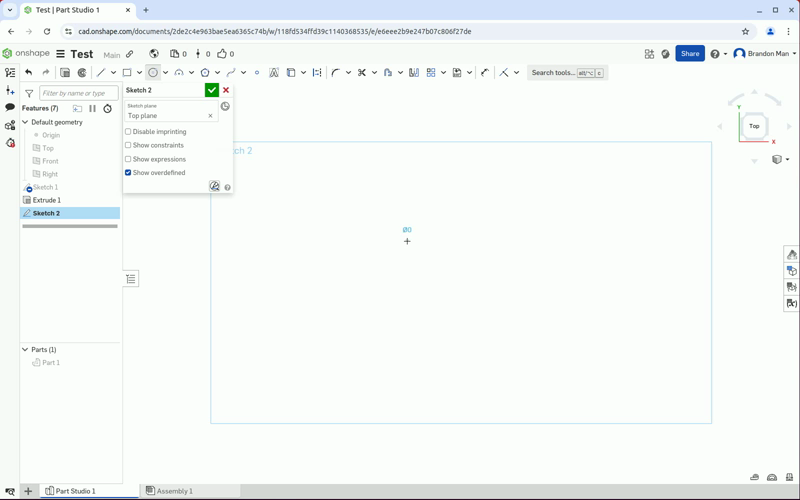
mouse_move(418, 240)
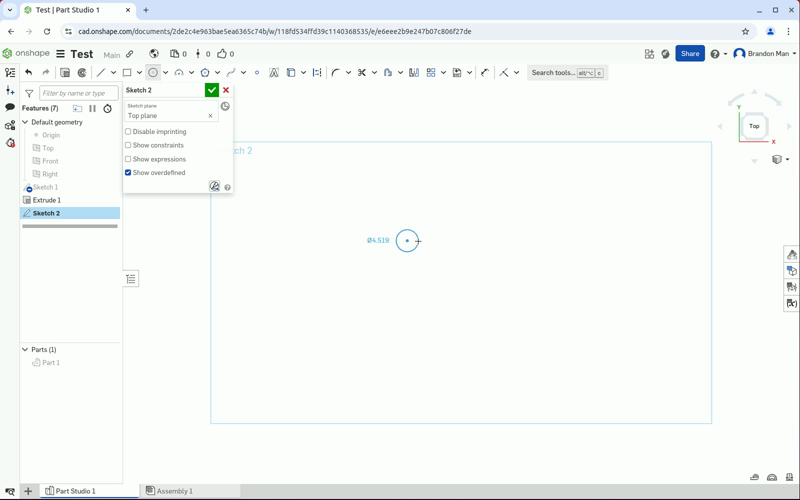
click(418, 240)
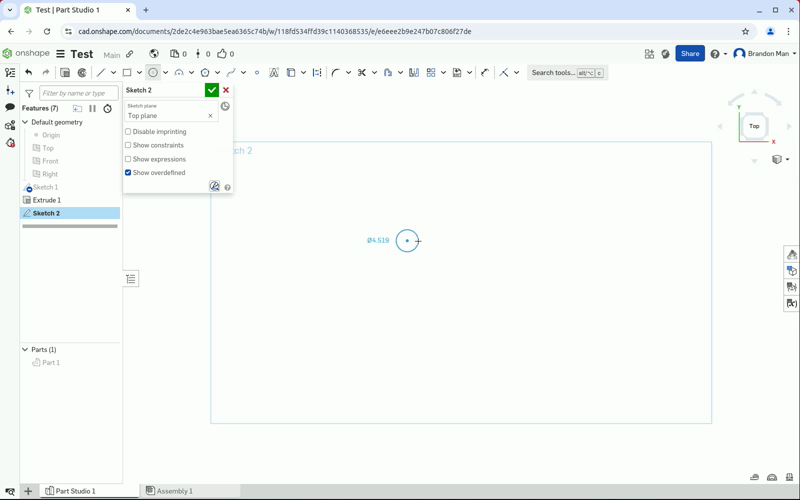
key(esc)
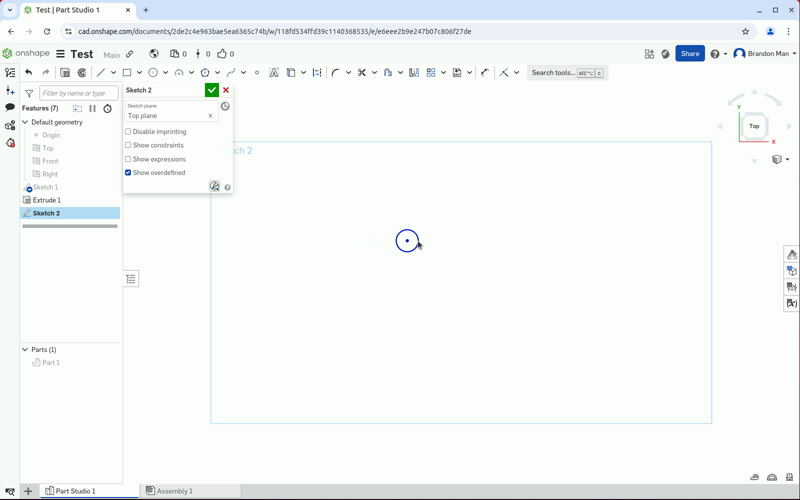
mouse_move(407, 248)
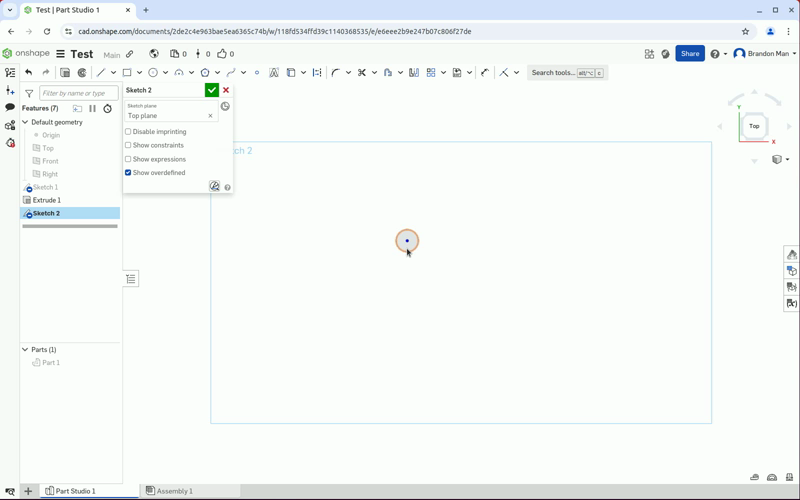
scroll(6)
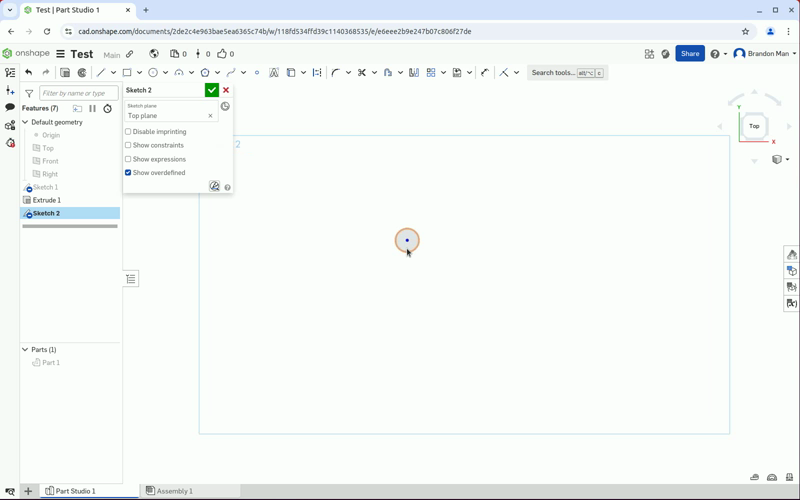
scroll(6)
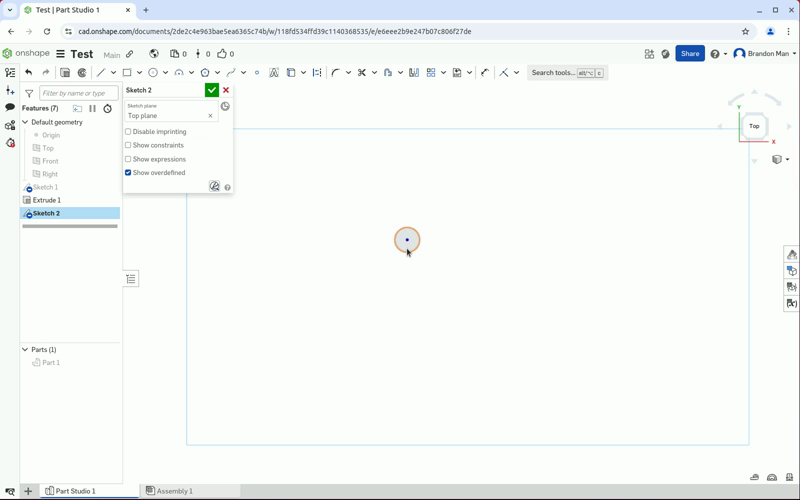
scroll(6)
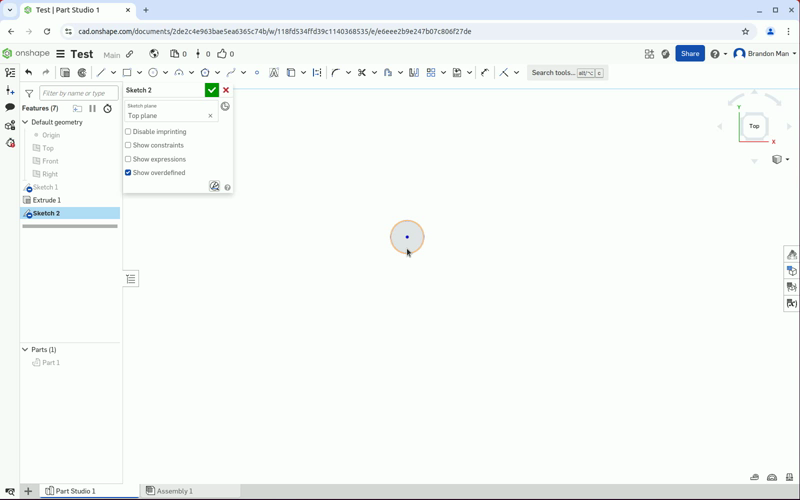
scroll(6)
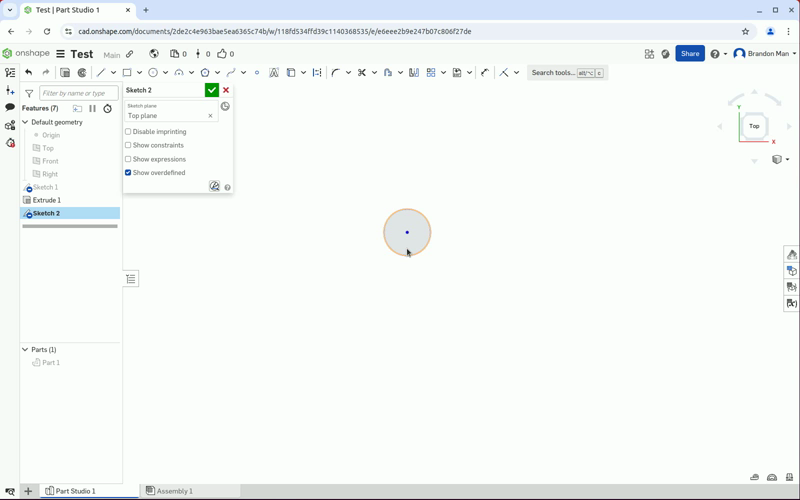
scroll(6)
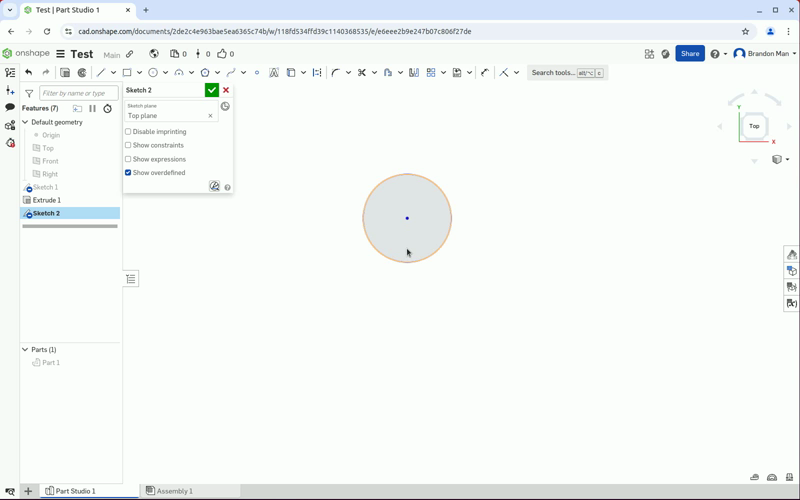
scroll(6)
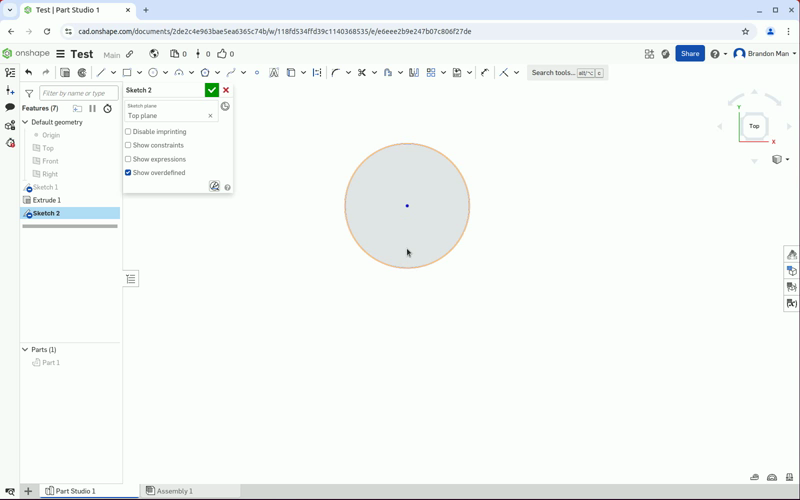
scroll(6)
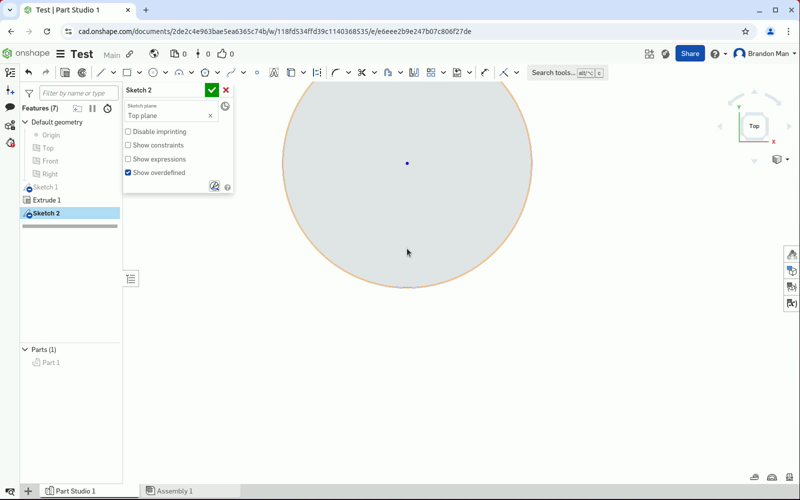
click(407, 248)
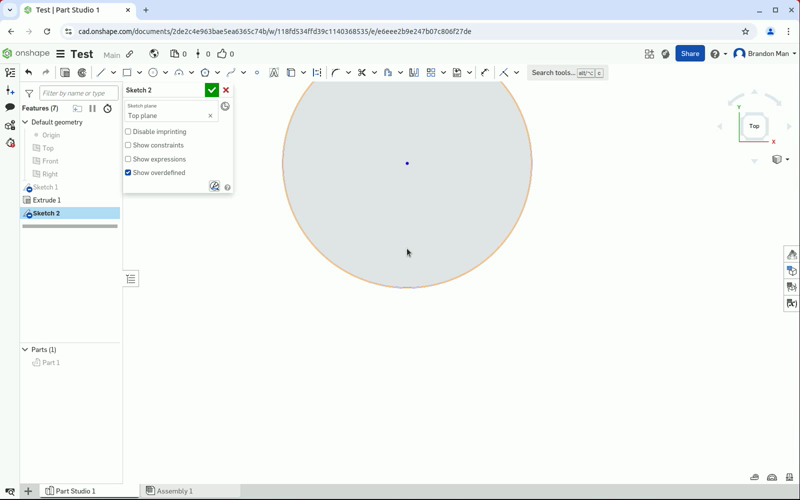
scroll(-6)
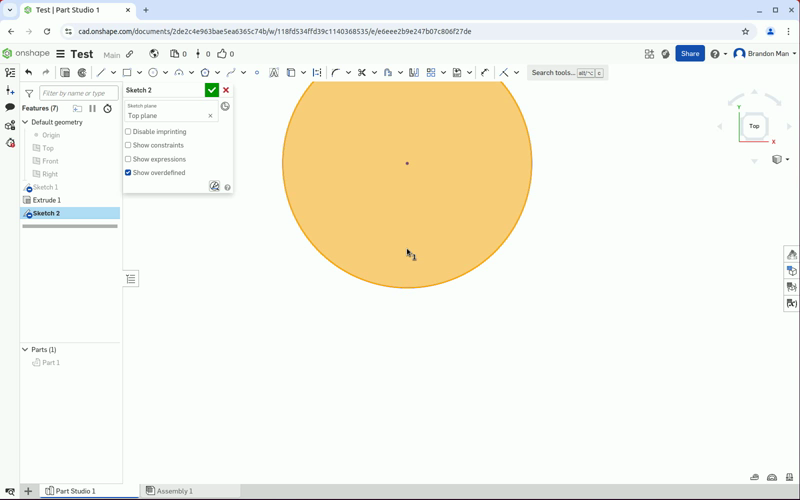
scroll(-6)
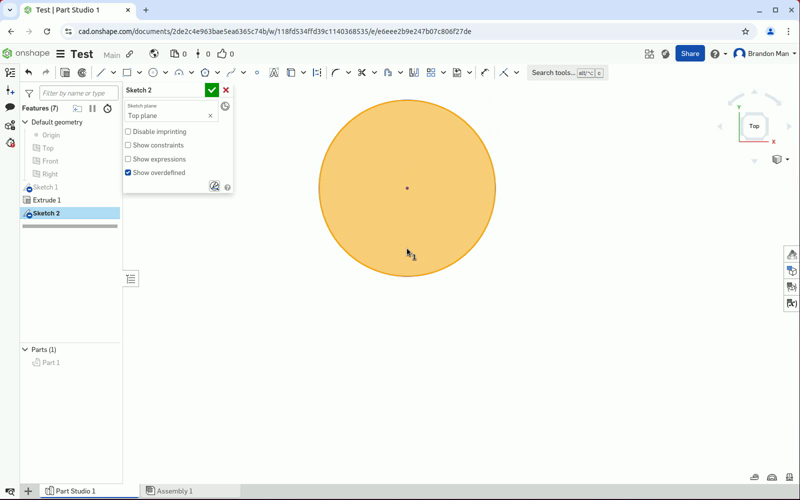
scroll(-6)
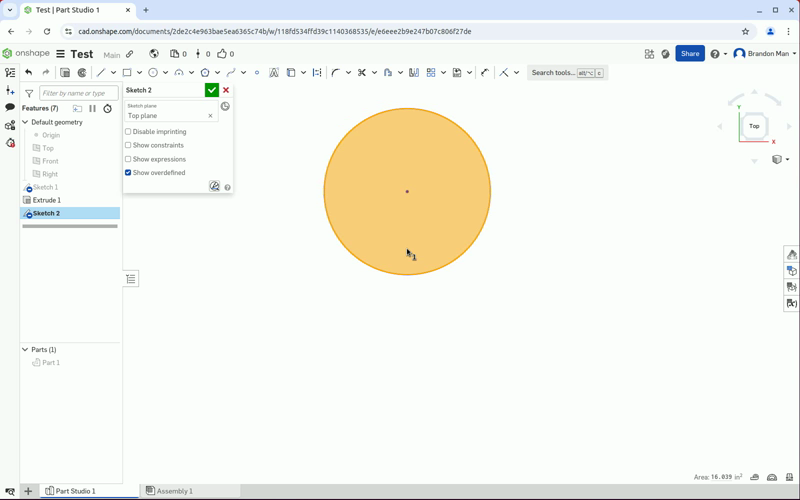
scroll(-6)
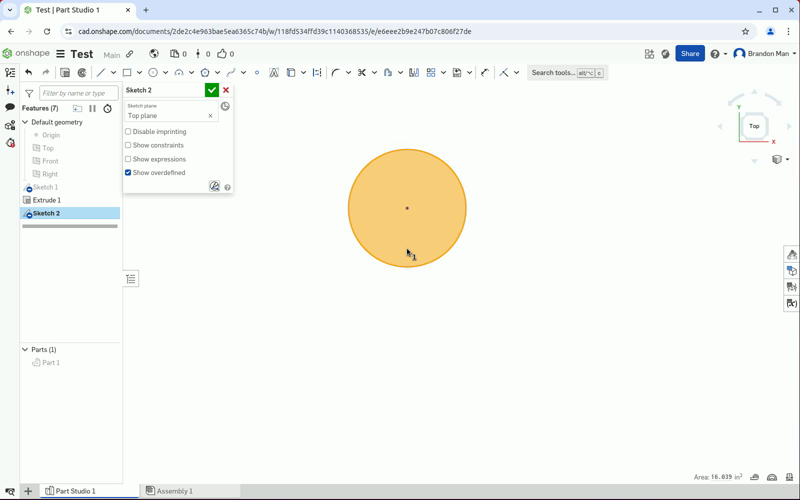
scroll(-6)
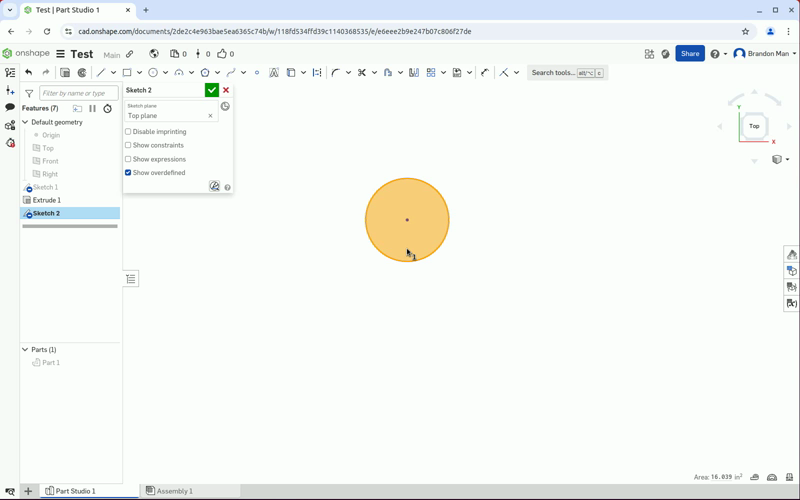
scroll(-6)
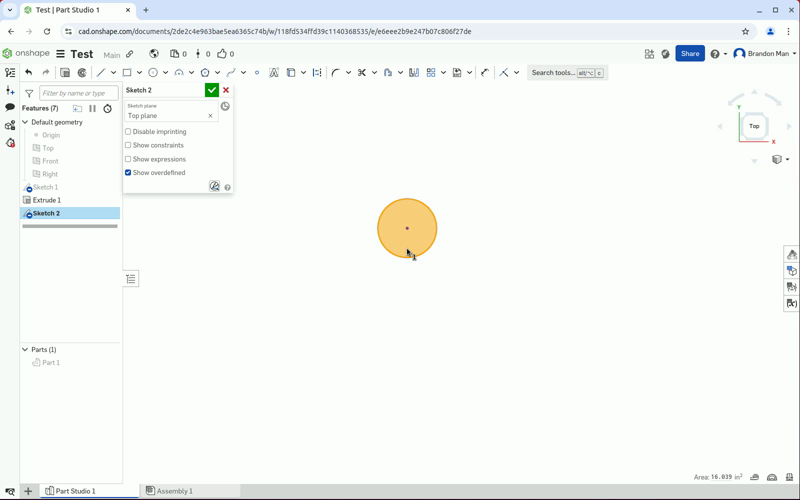
scroll(-6)
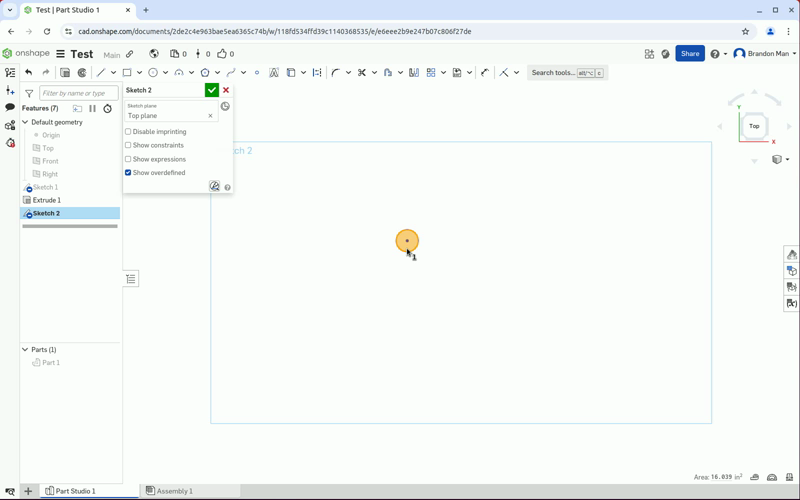
mouse_move(73, 352)
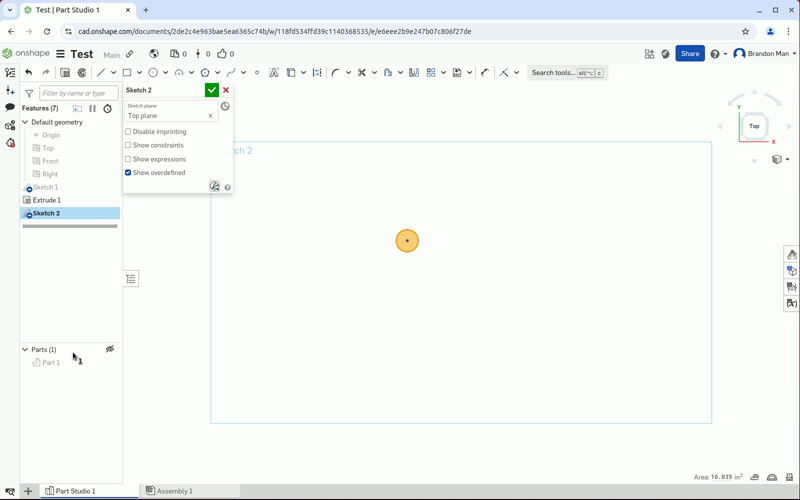
key(shift+y)
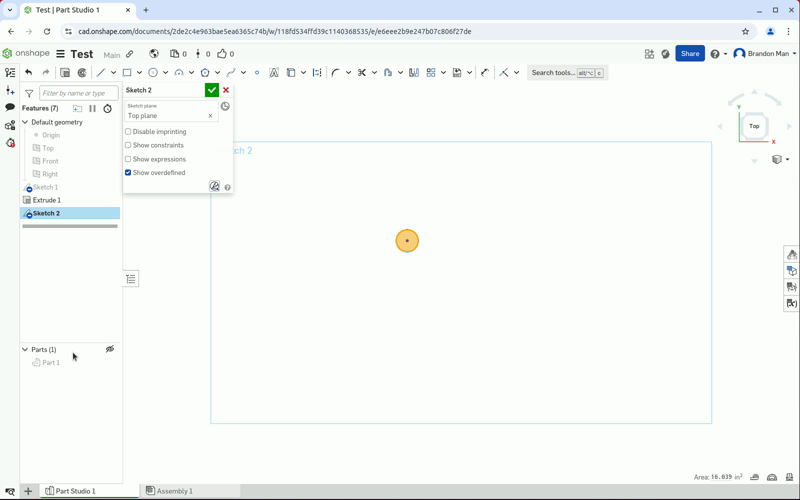
key(shift+e)
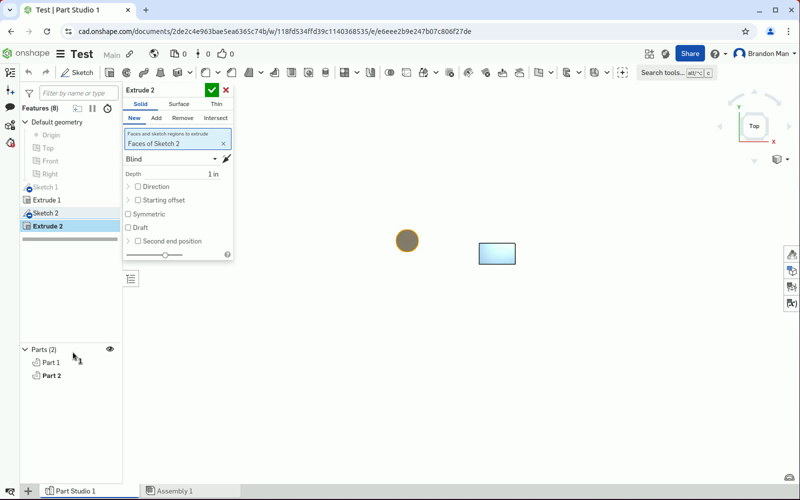
mouse_move(143, 106)
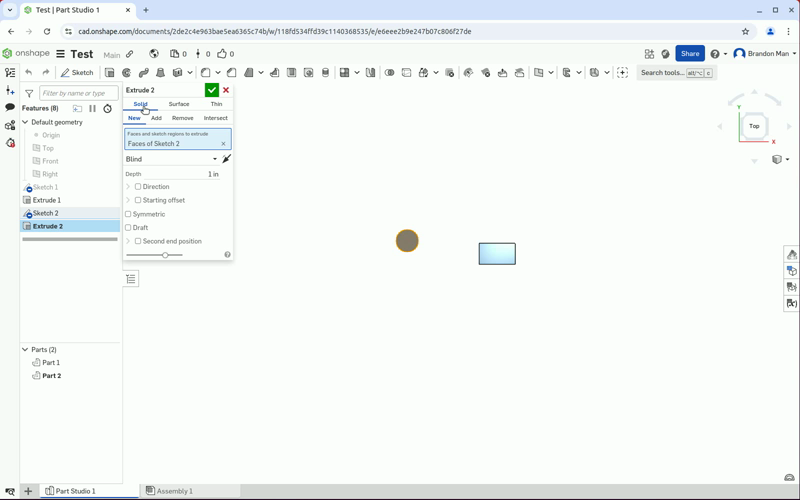
click(143, 106)
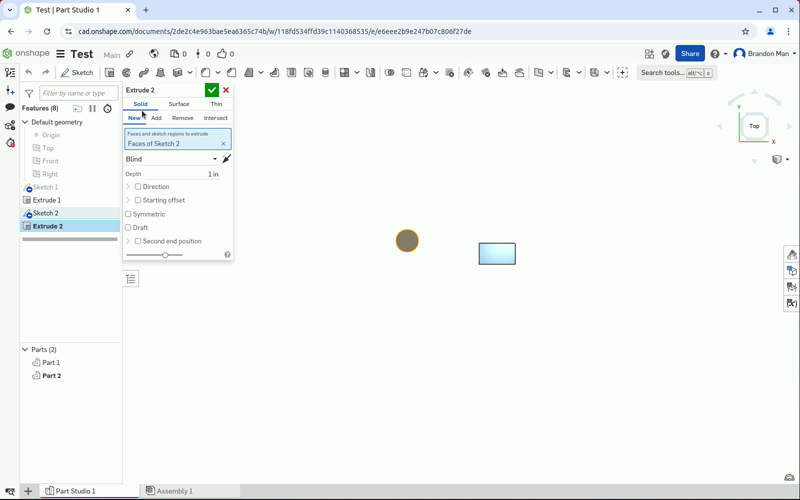
mouse_move(137, 120)
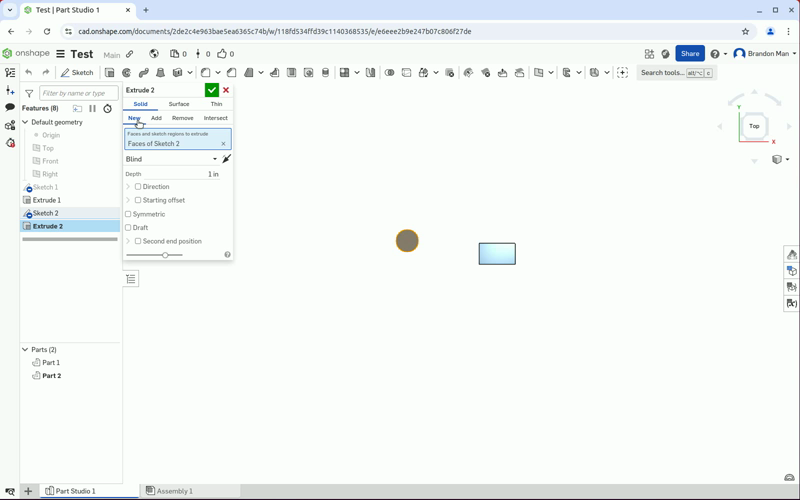
click(137, 120)
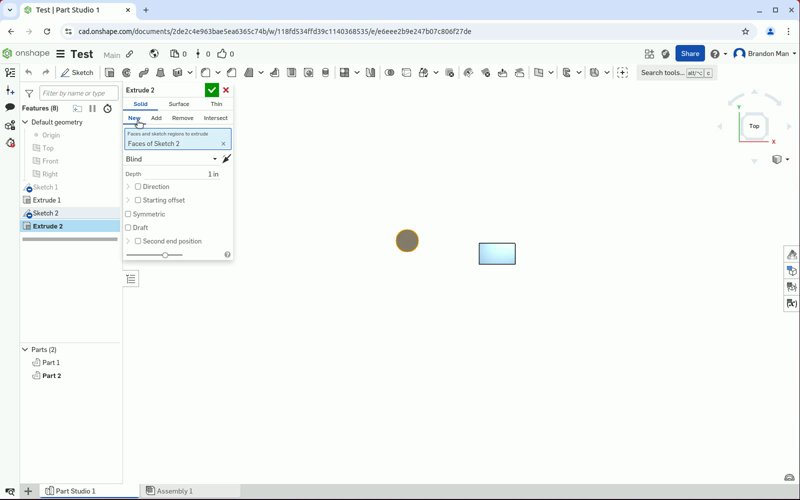
key(tab, 4)
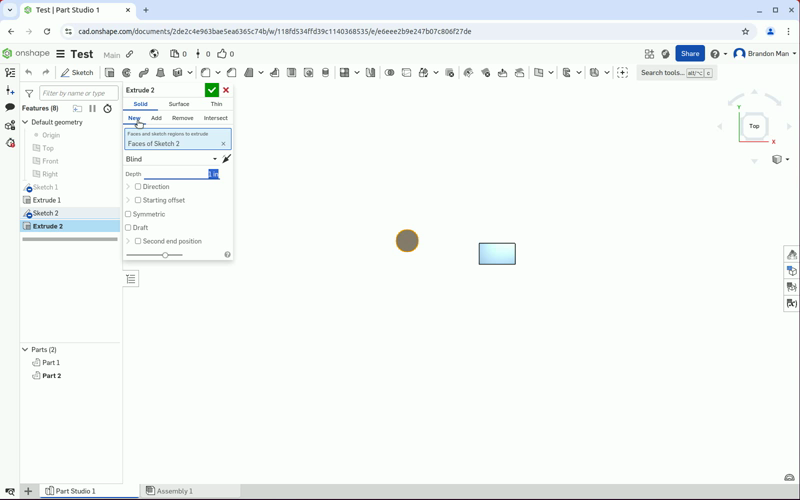
text(23.108)
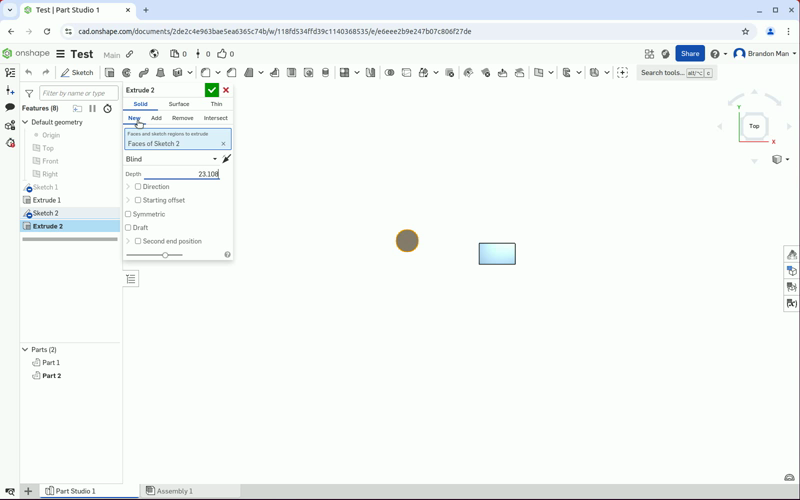
key(enter)
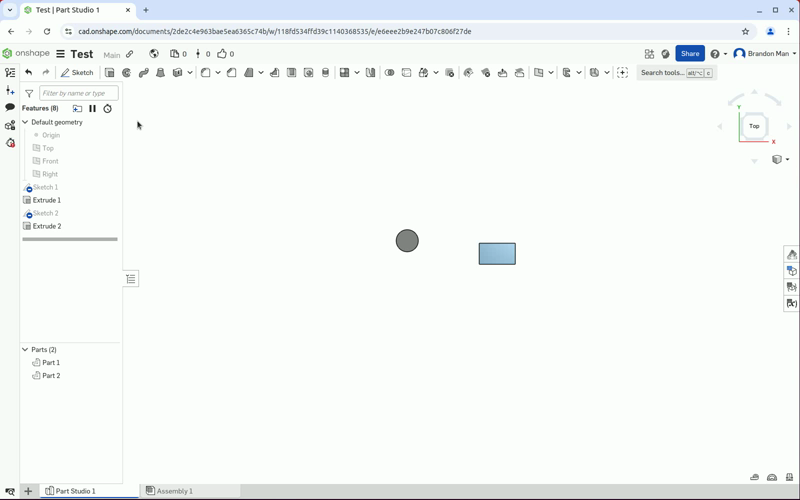
key(shift+h)
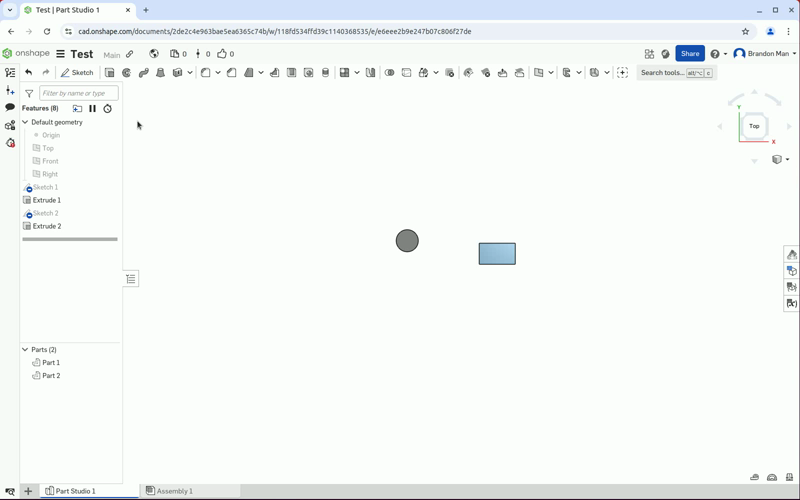
key(shift+h)
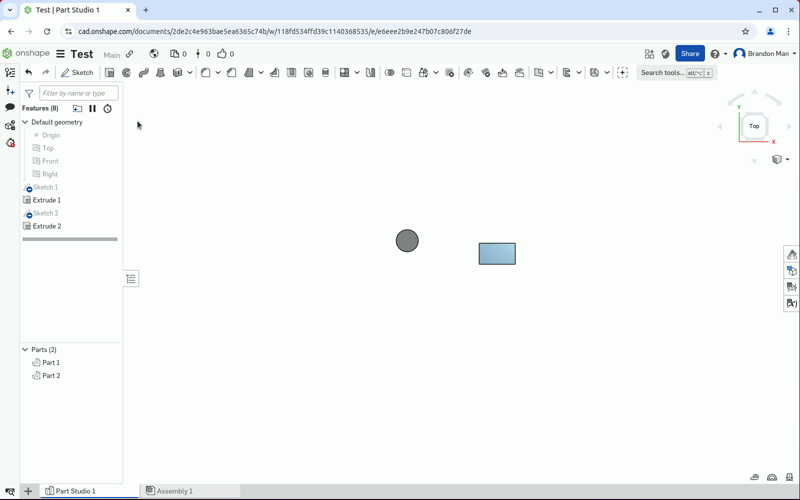
mouse_move(73, 189)
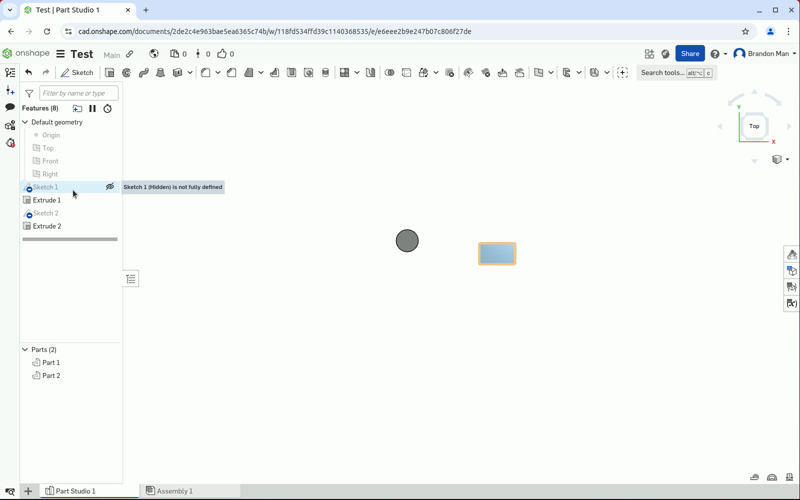
click(73, 189)
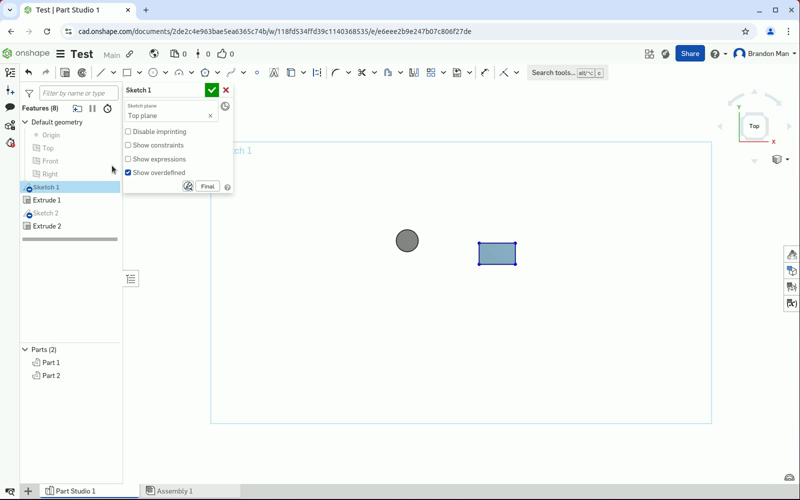
mouse_move(229, 92)
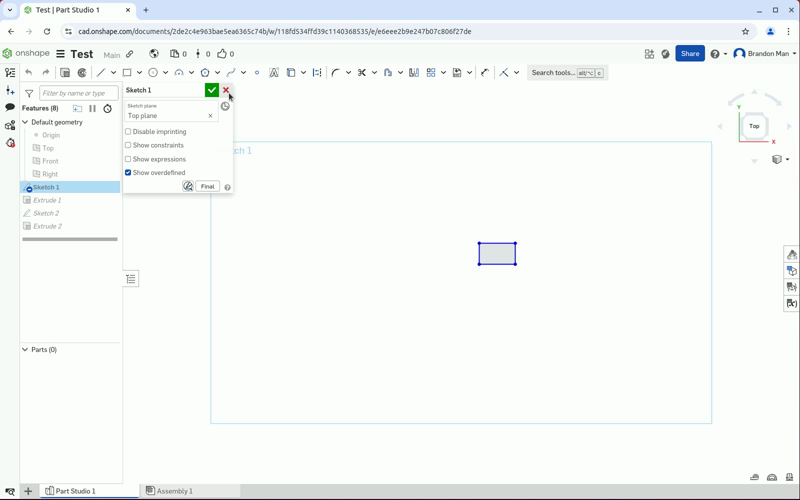
click(229, 92)
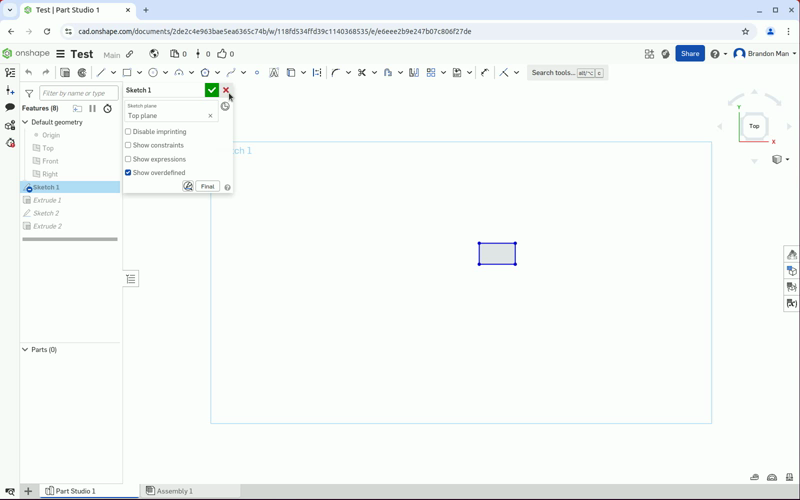
key(shift+s)
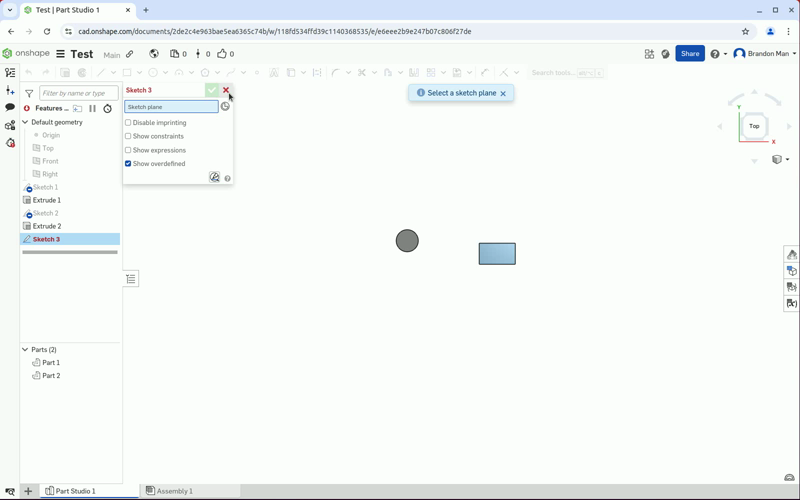
mouse_move(73, 150)
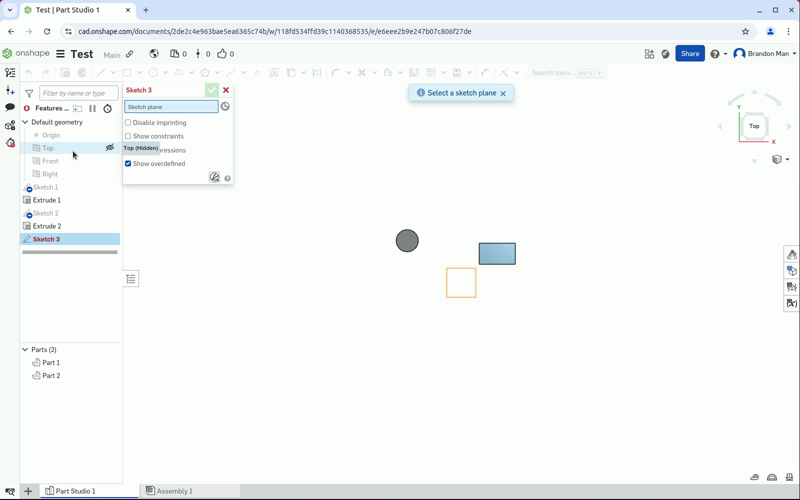
click(73, 150)
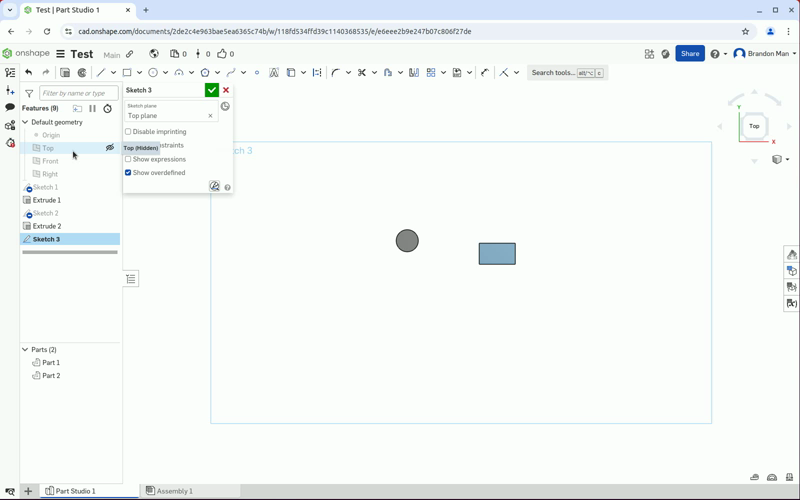
mouse_move(73, 352)
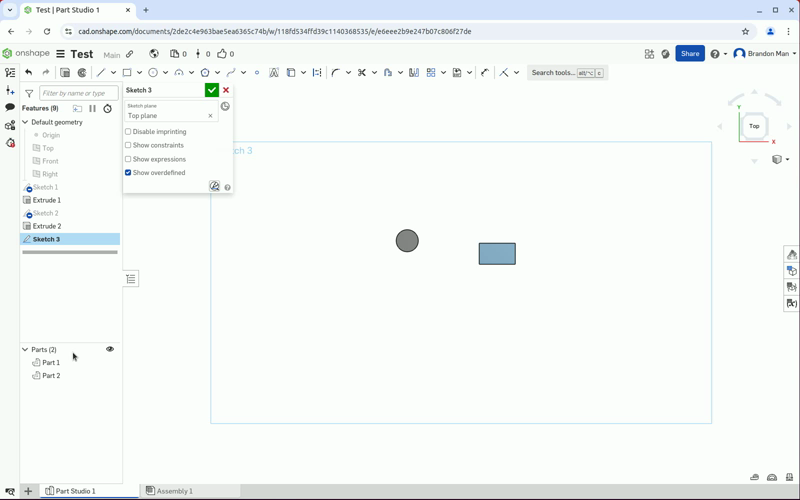
key(y)
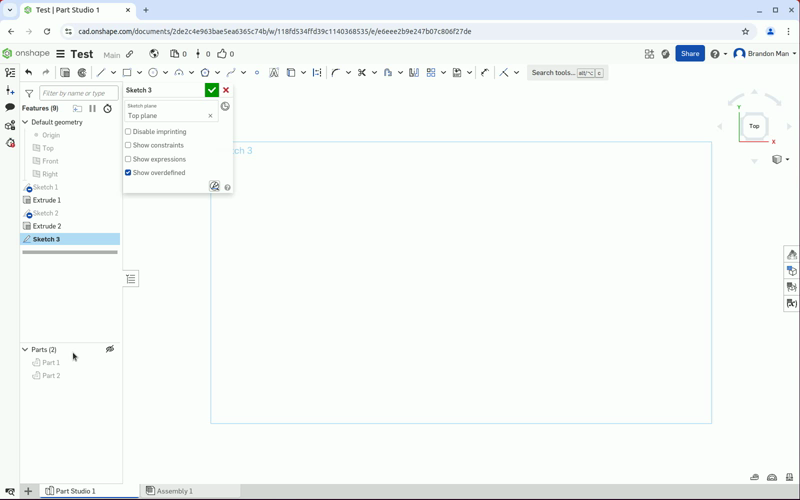
key(l)
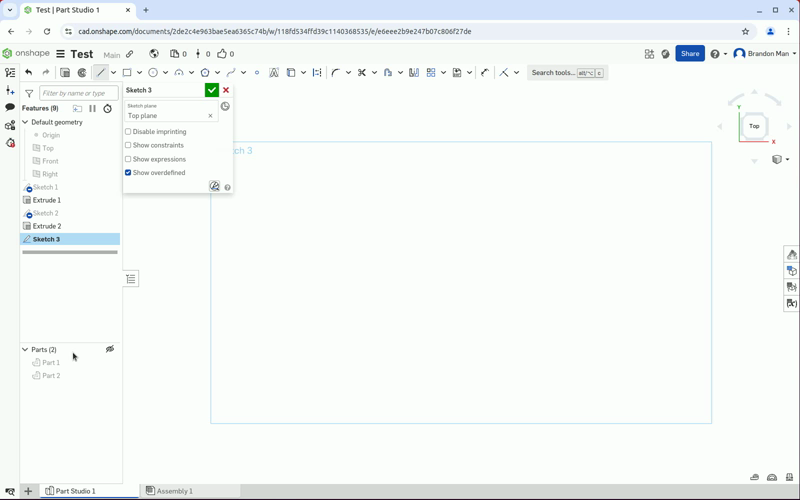
key_down(shift)
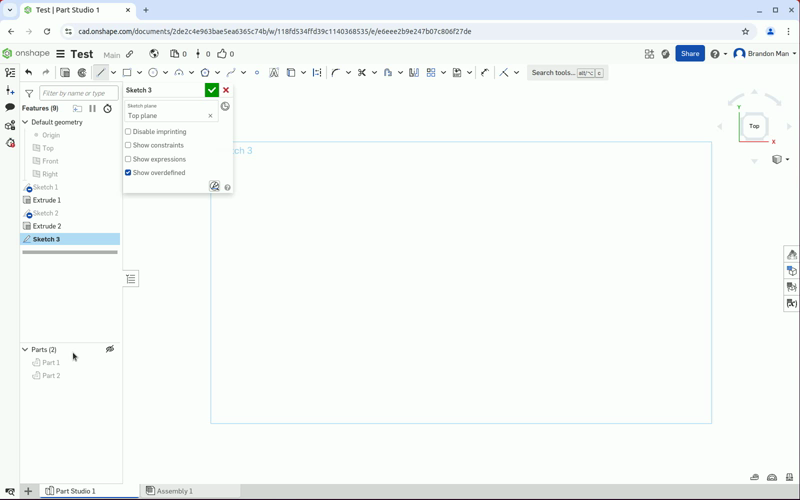
mouse_move(398, 346)
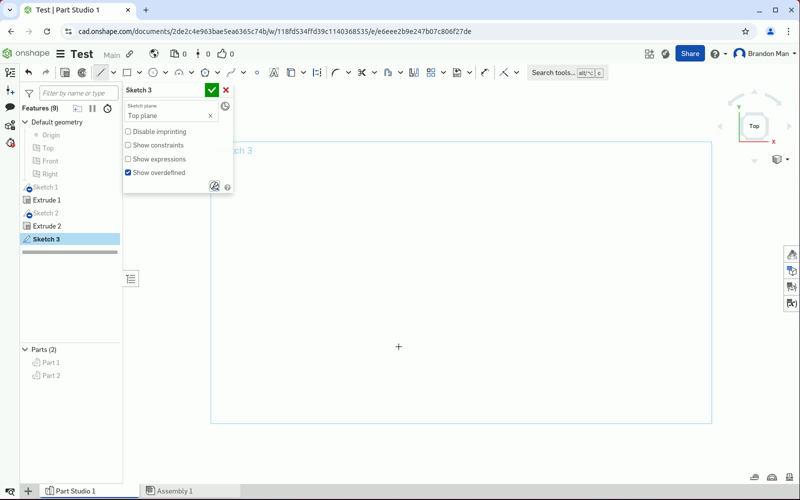
click(398, 346)
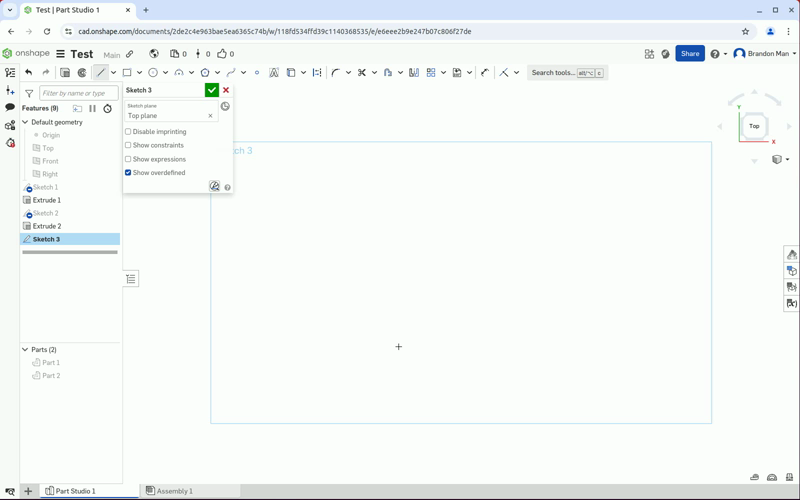
key_up(shift)
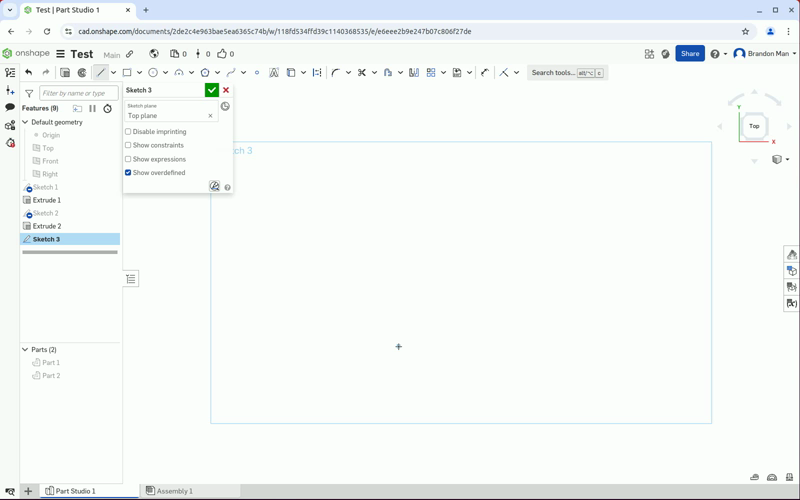
key_down(shift)
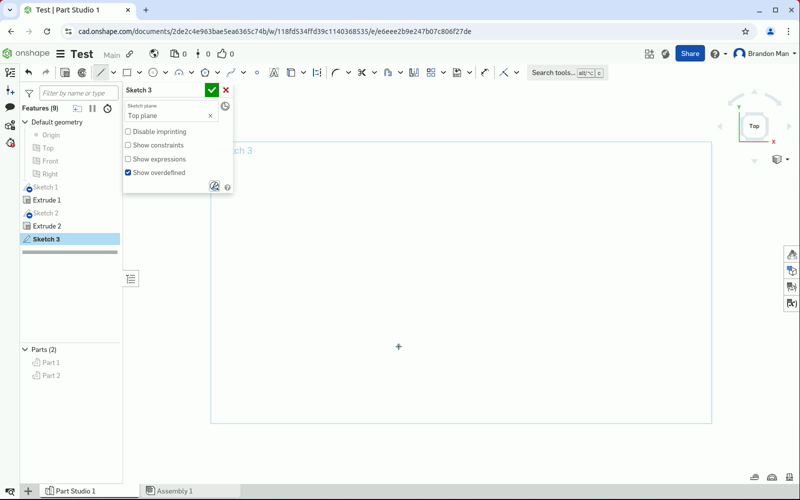
mouse_move(428, 346)
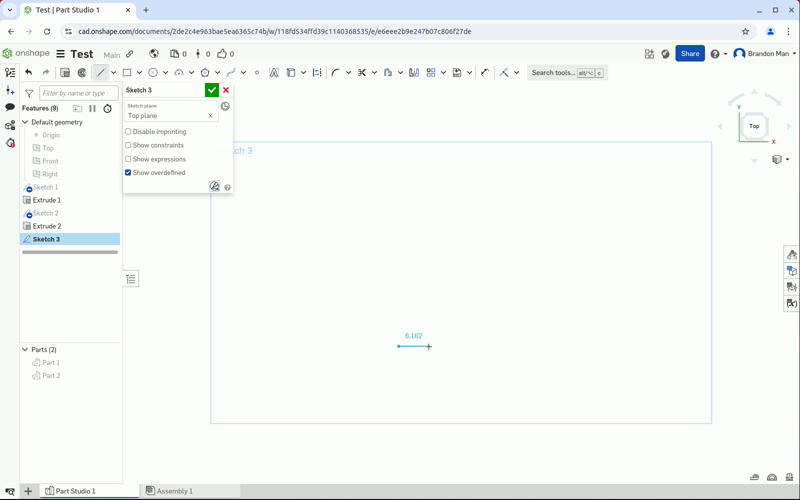
mouse_move(436, 340)
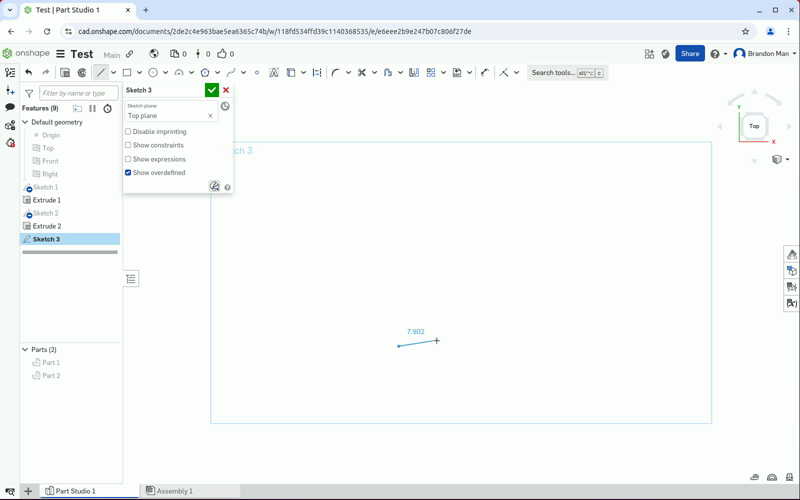
click(436, 340)
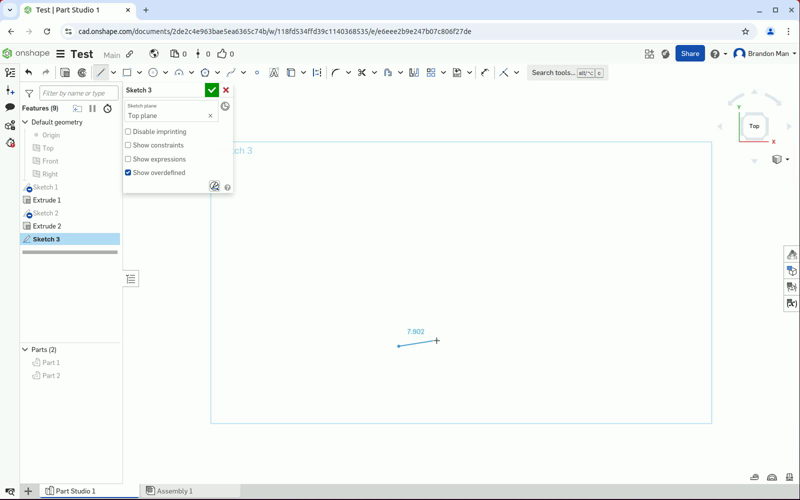
key_up(shift)
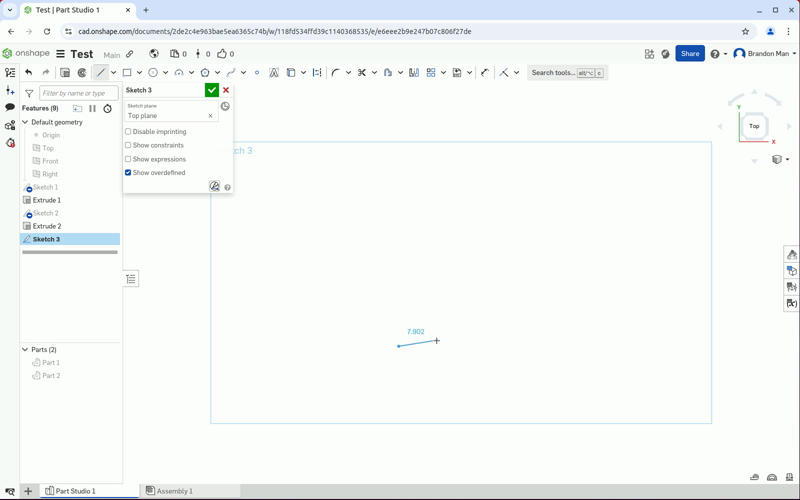
key_down(shift)
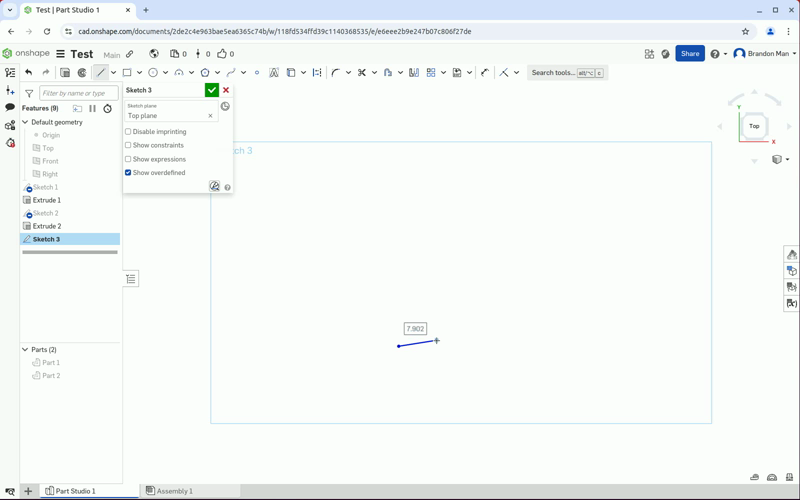
mouse_move(466, 340)
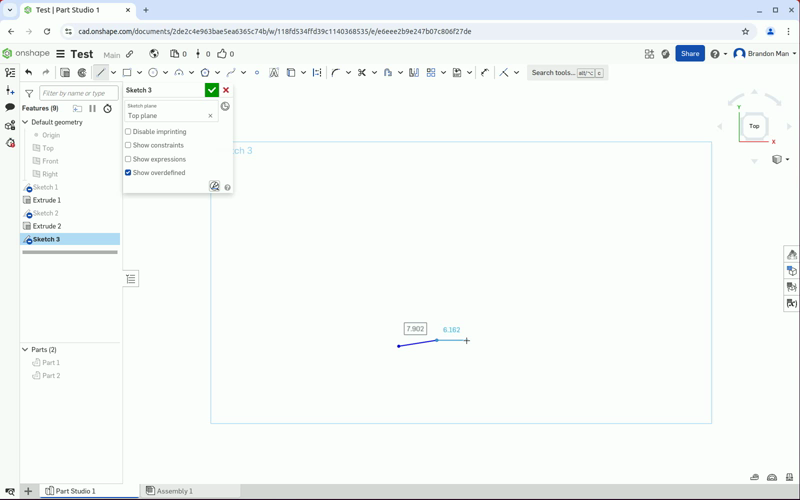
mouse_move(436, 306)
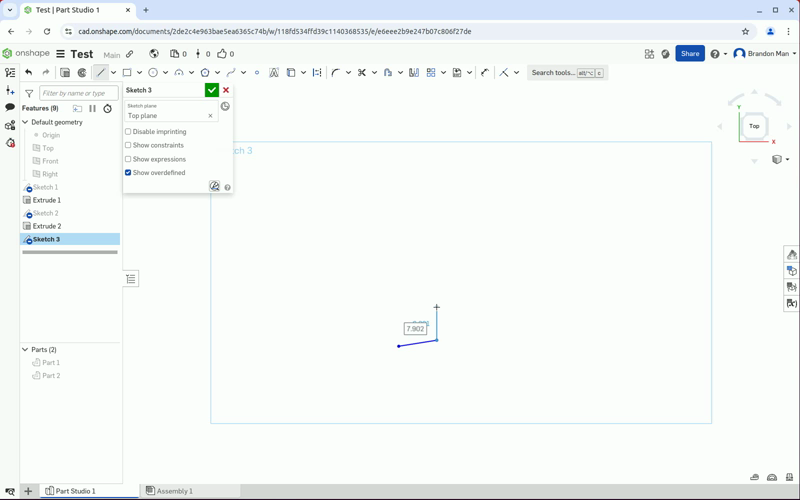
click(436, 306)
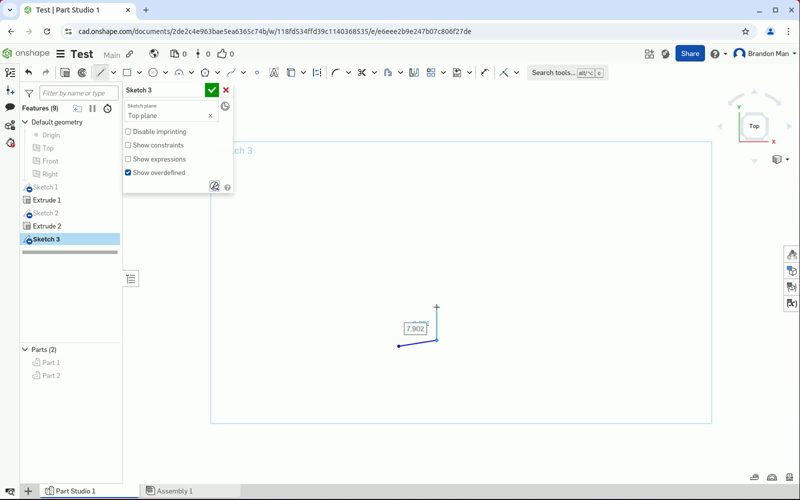
key_up(shift)
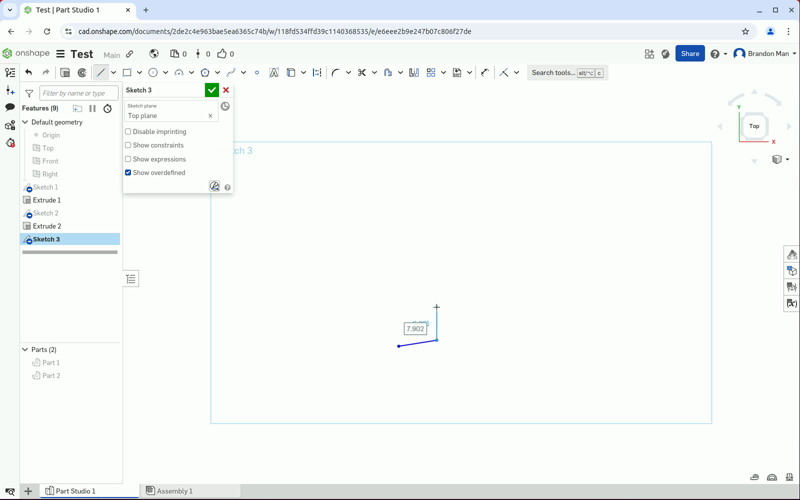
key_down(shift)
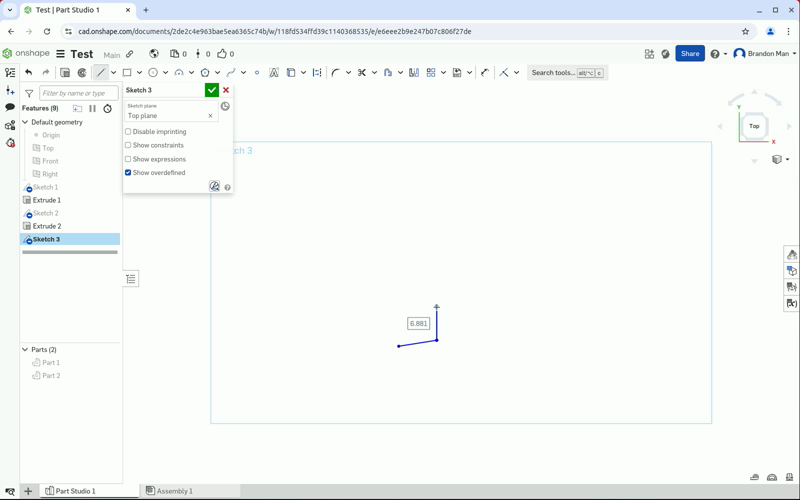
mouse_move(466, 306)
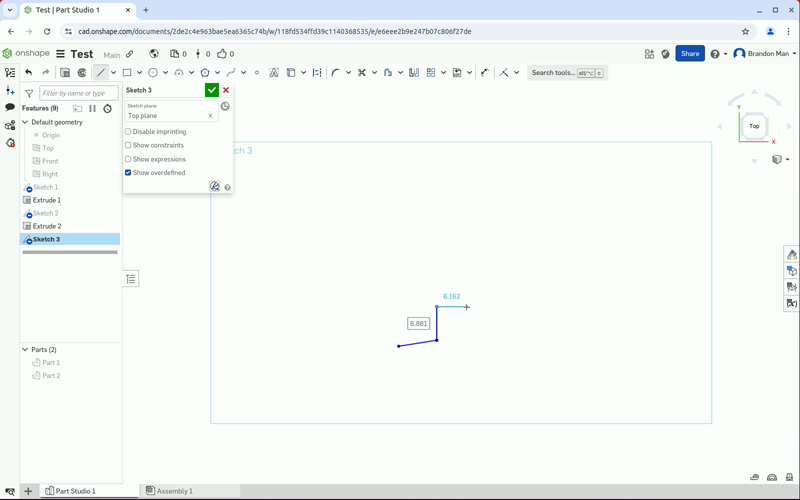
mouse_move(403, 295)
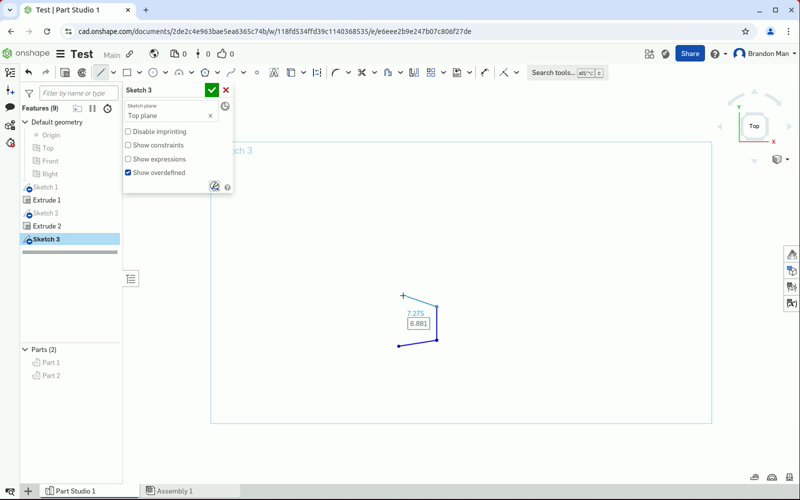
click(403, 295)
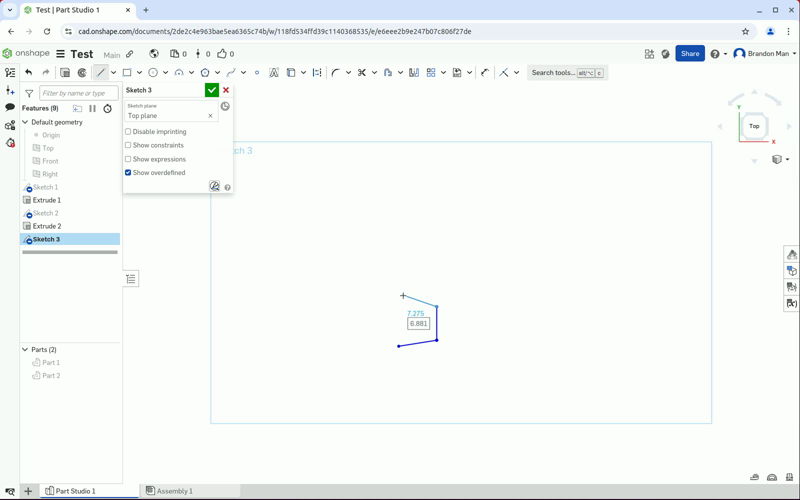
key_up(shift)
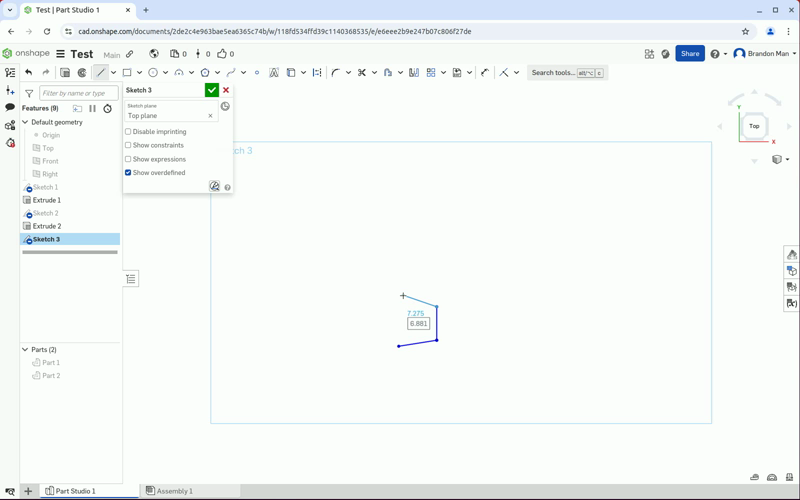
mouse_move(433, 295)
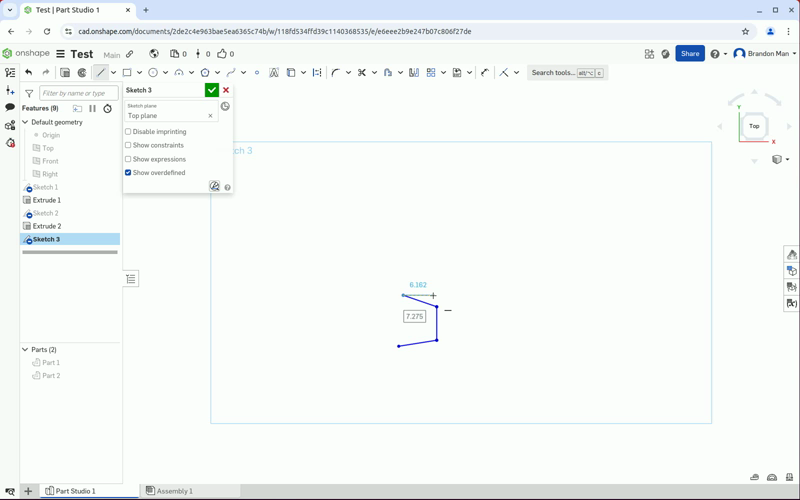
key_down(shift)
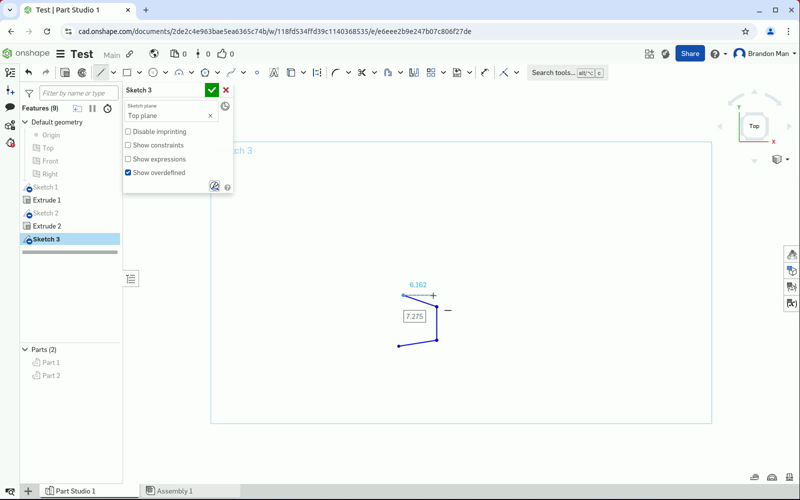
mouse_move(398, 346)
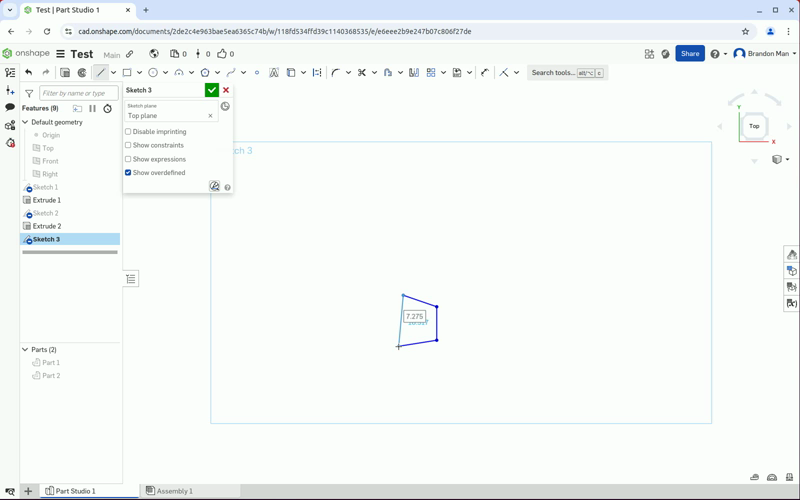
key_up(shift)
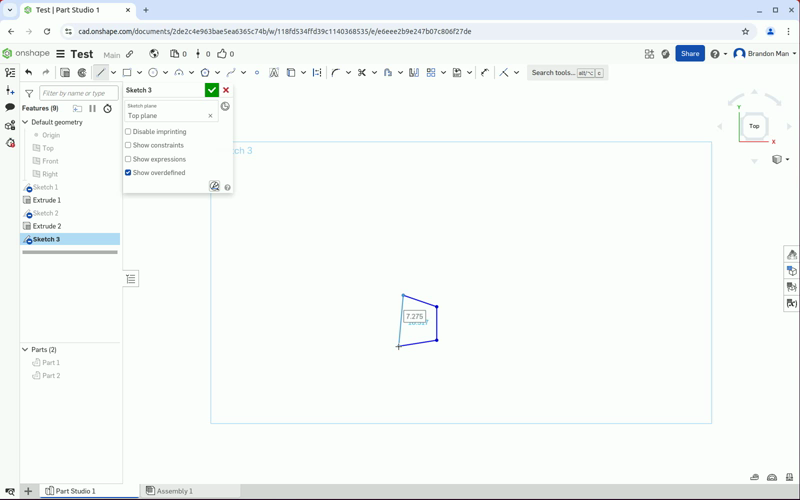
click(398, 346)
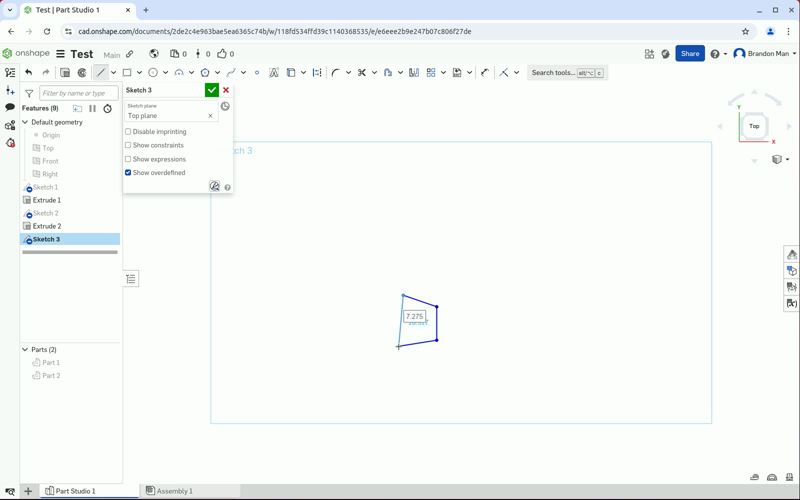
key(esc)
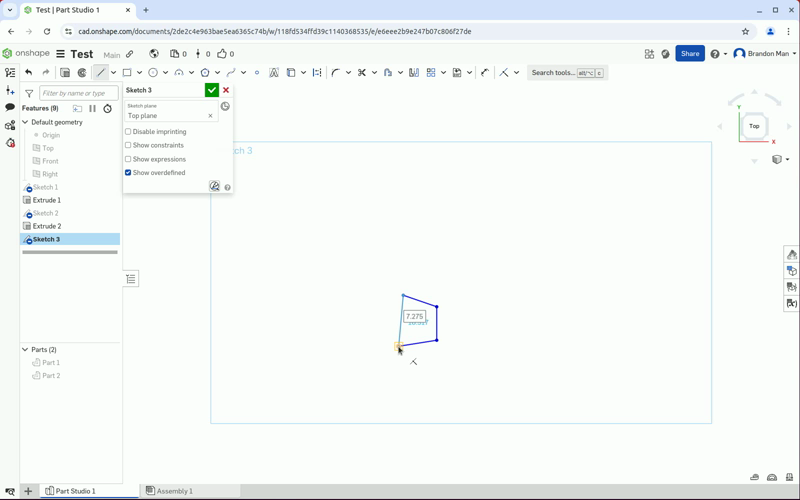
key(l)
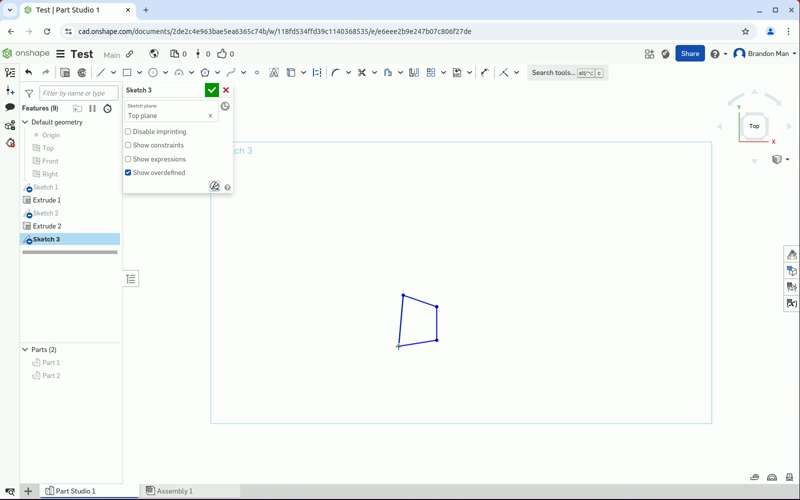
key_down(shift)
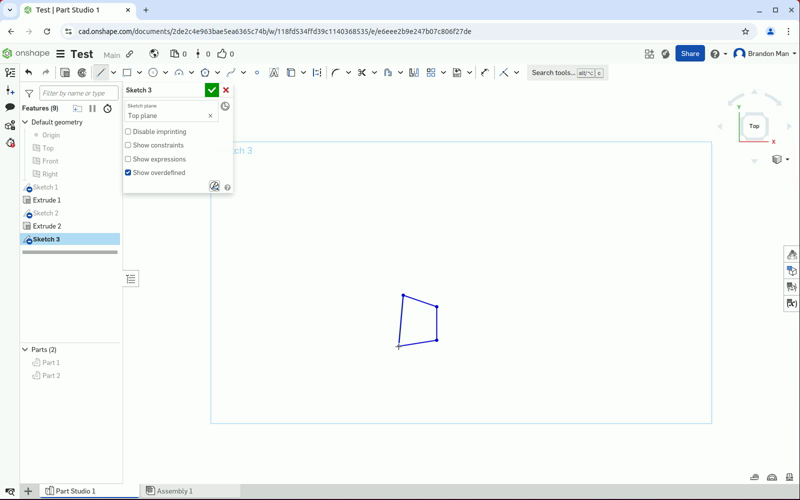
mouse_move(407, 332)
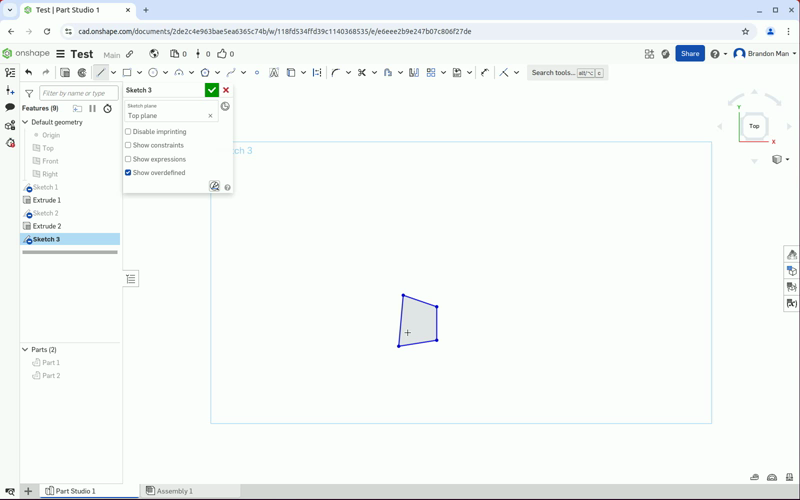
click(407, 332)
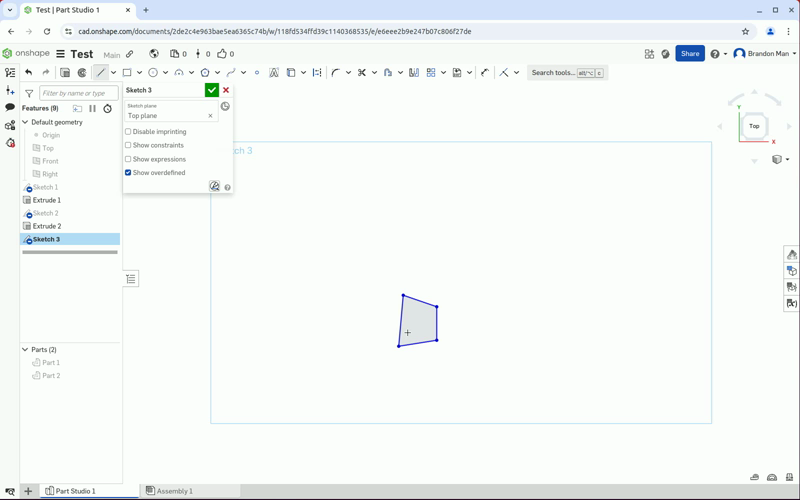
key_up(shift)
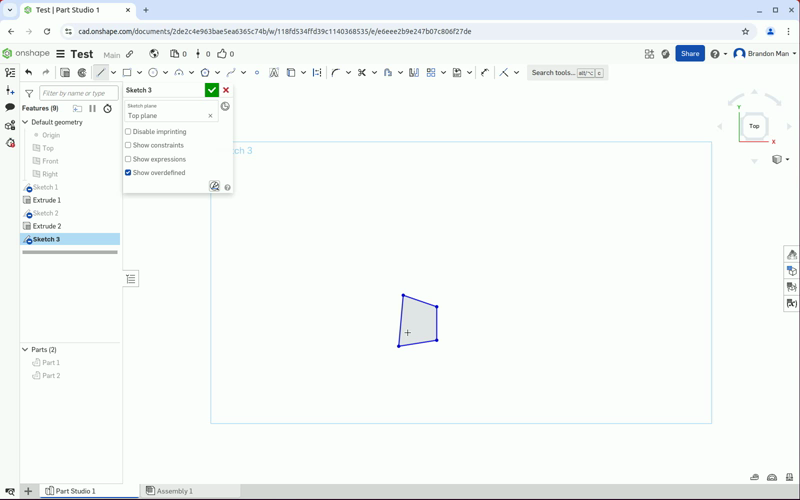
key_down(shift)
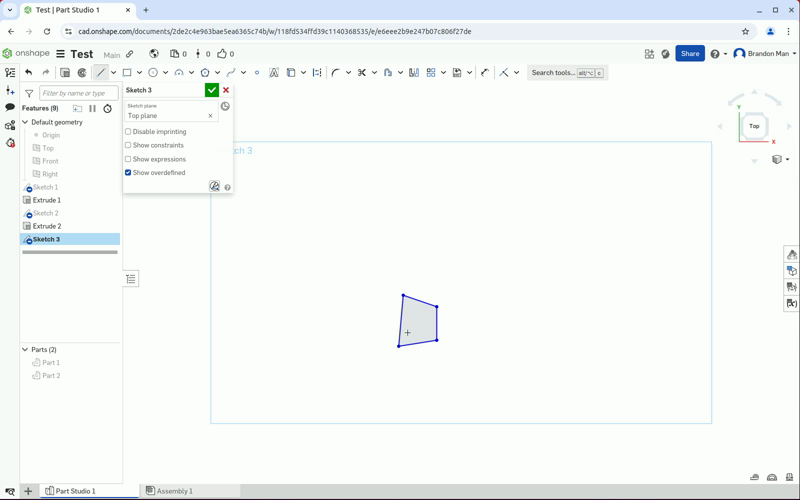
mouse_move(437, 332)
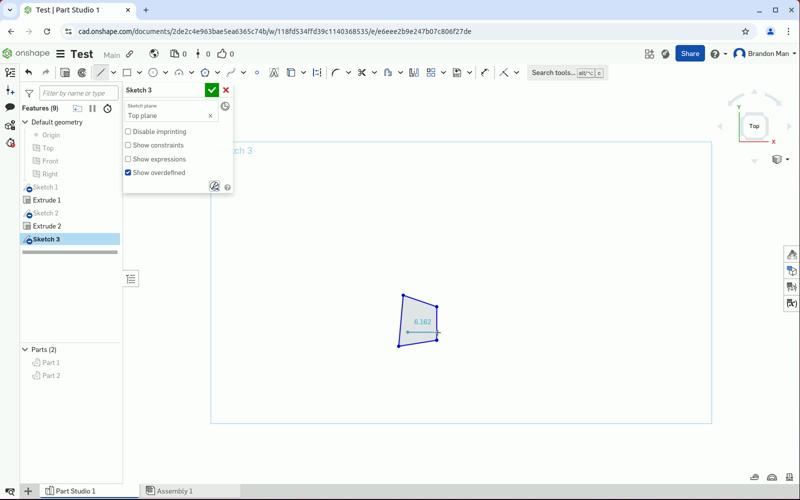
mouse_move(420, 335)
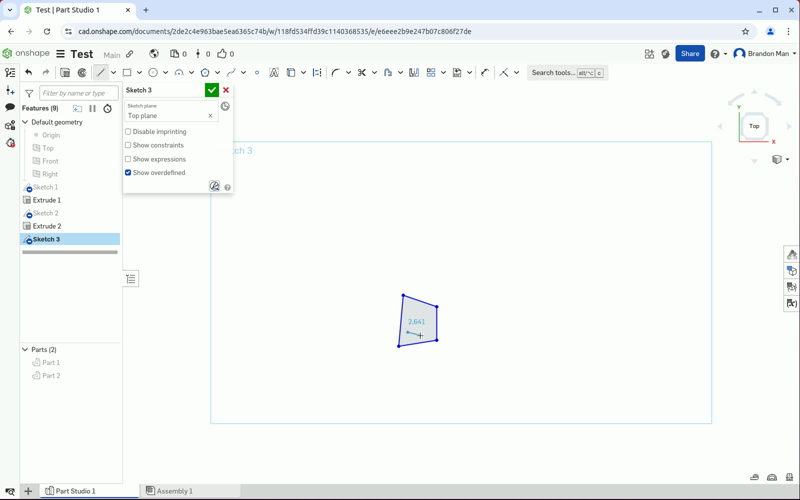
click(420, 335)
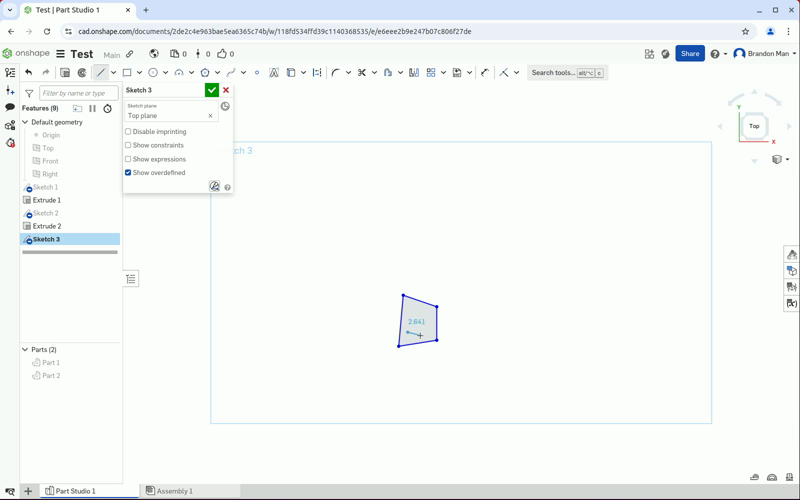
key_up(shift)
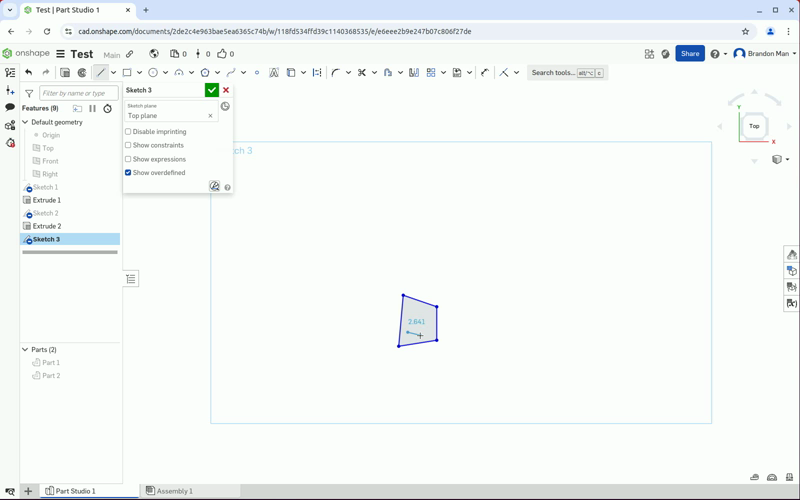
key_down(shift)
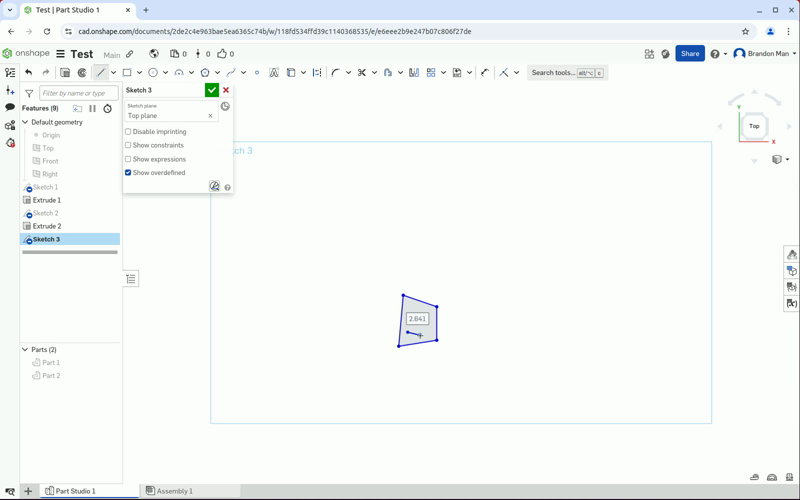
mouse_move(450, 335)
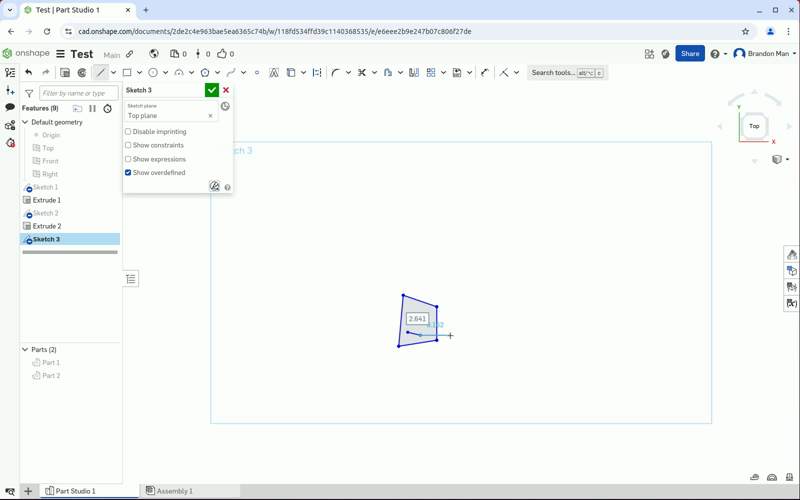
mouse_move(413, 309)
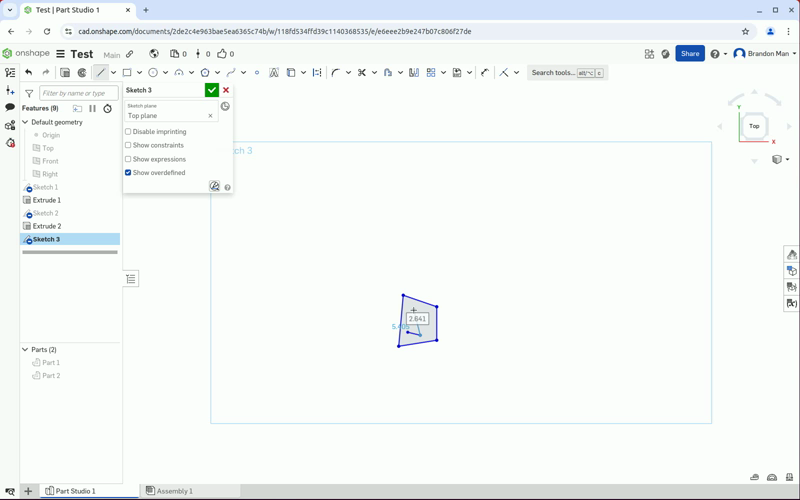
click(413, 309)
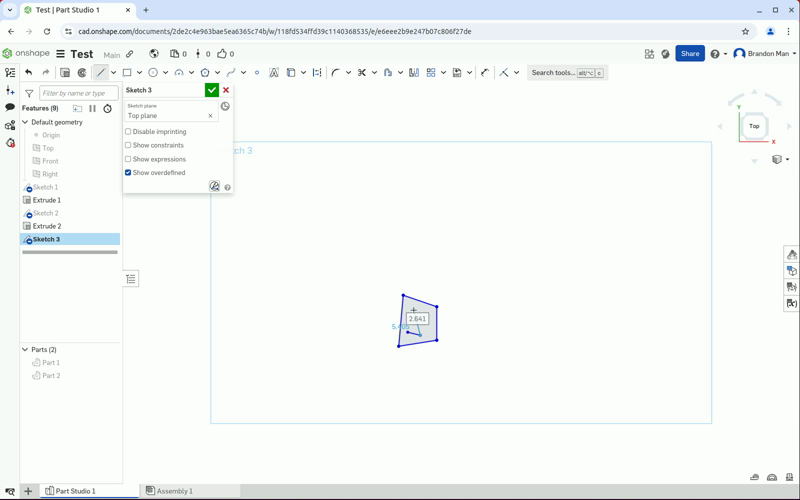
key_up(shift)
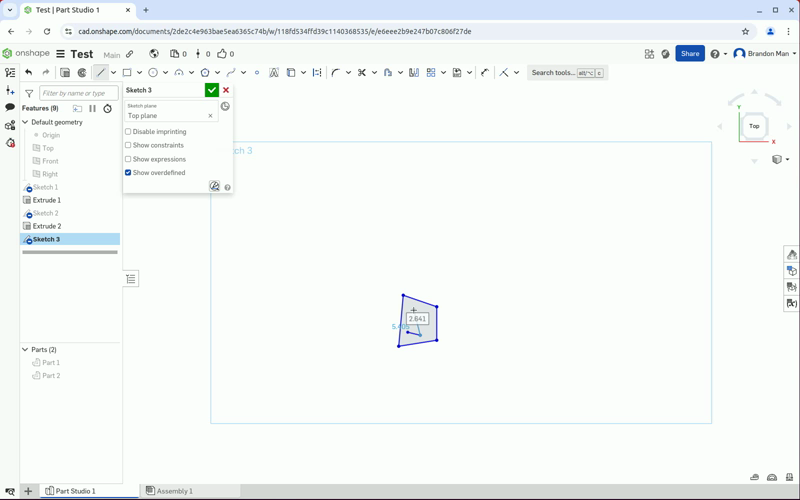
mouse_move(443, 309)
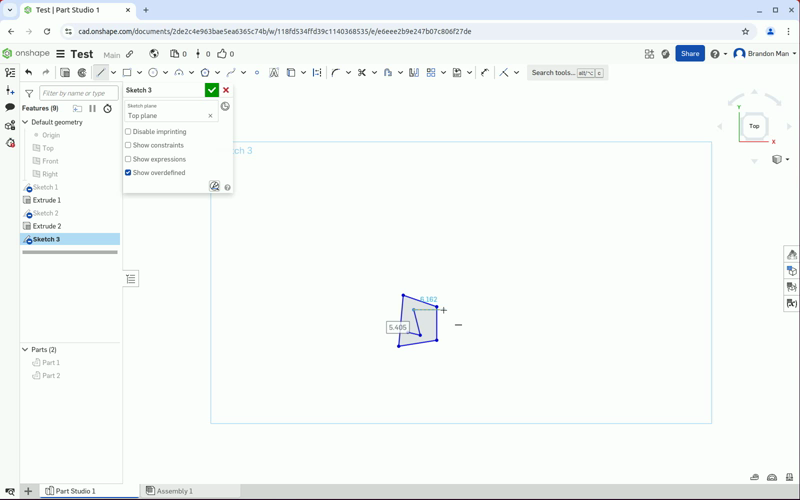
key_down(shift)
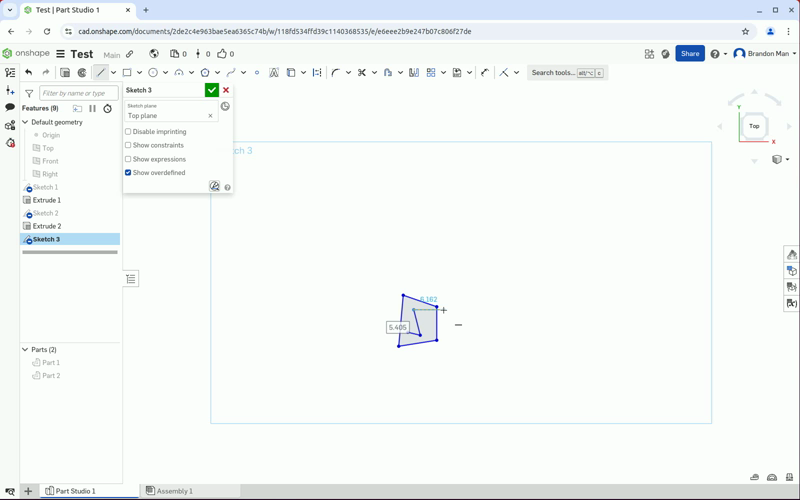
mouse_move(407, 332)
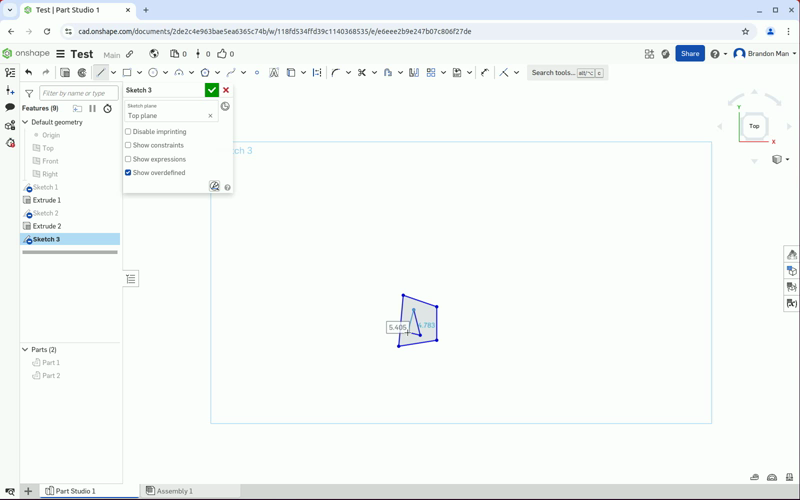
key_up(shift)
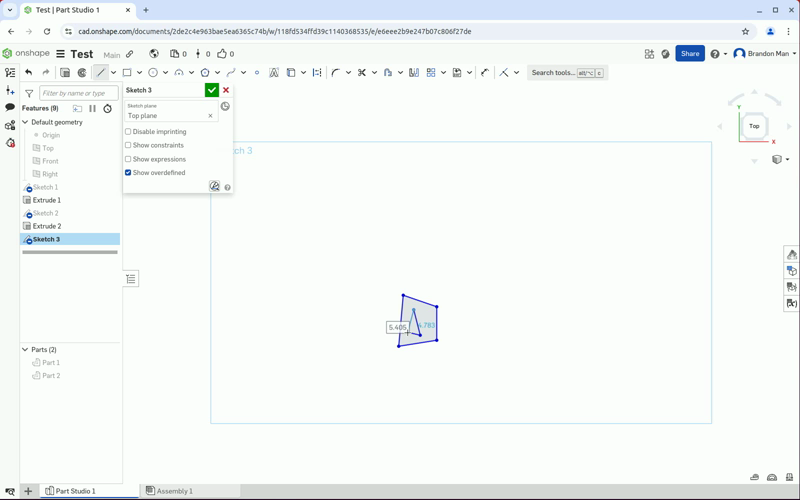
click(407, 332)
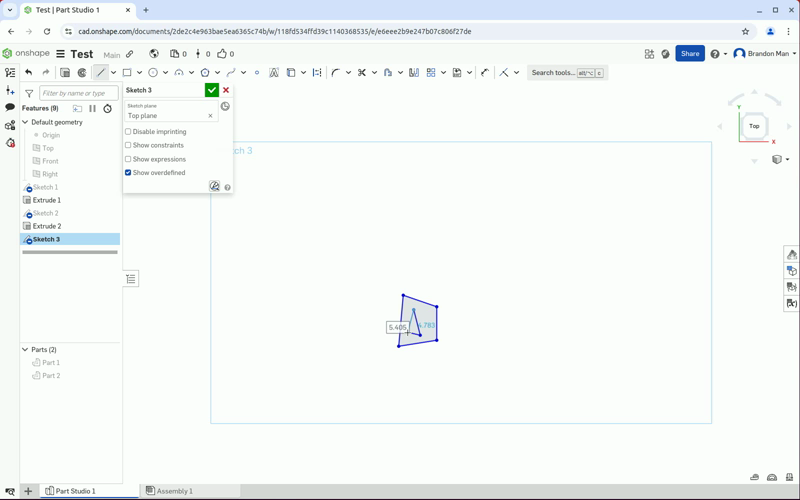
key(esc)
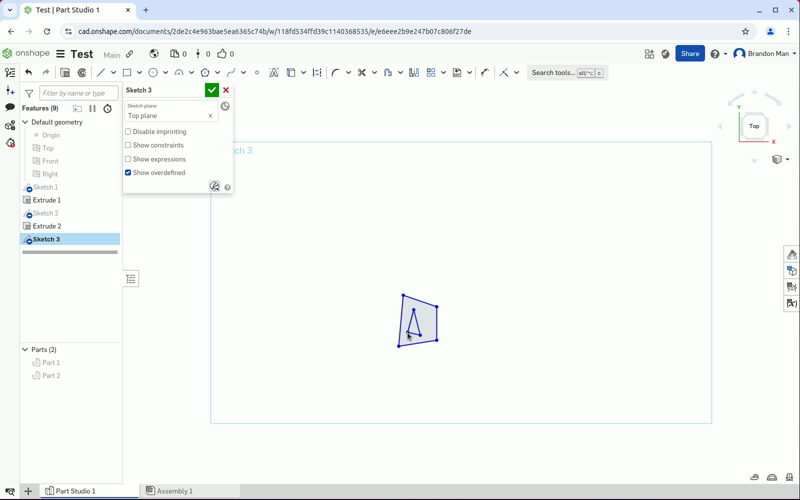
mouse_move(403, 317)
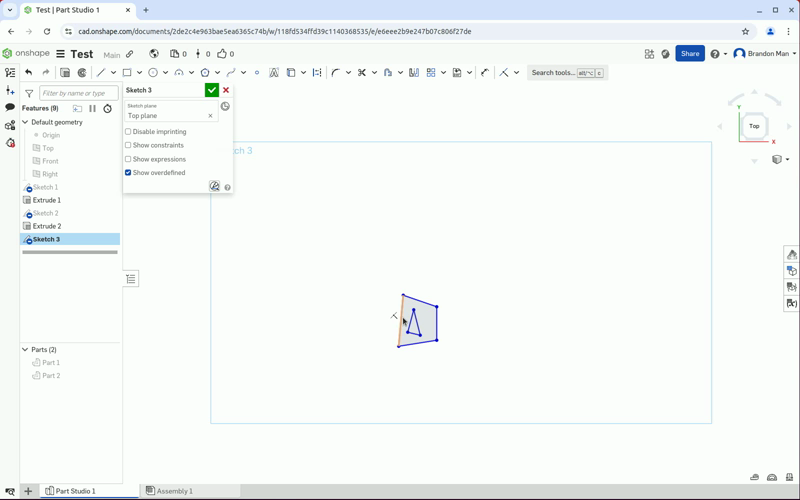
scroll(6)
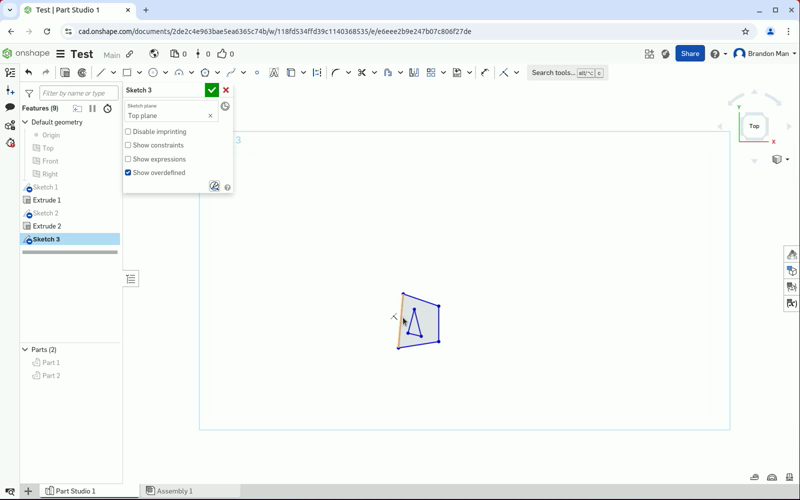
scroll(6)
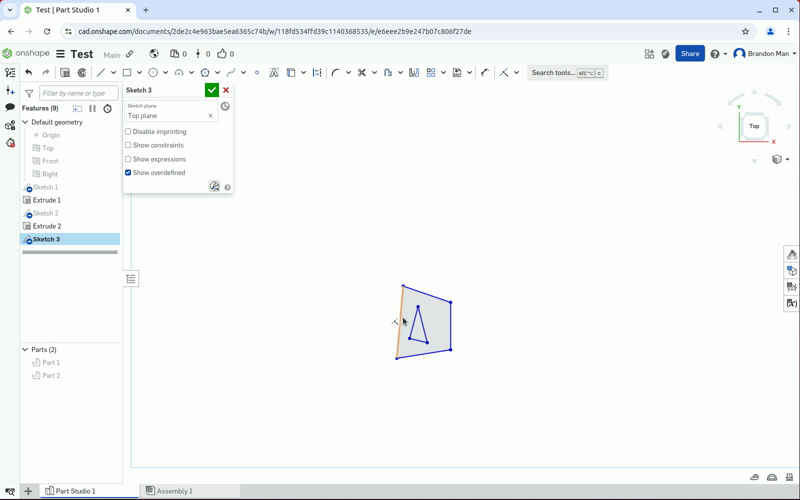
scroll(6)
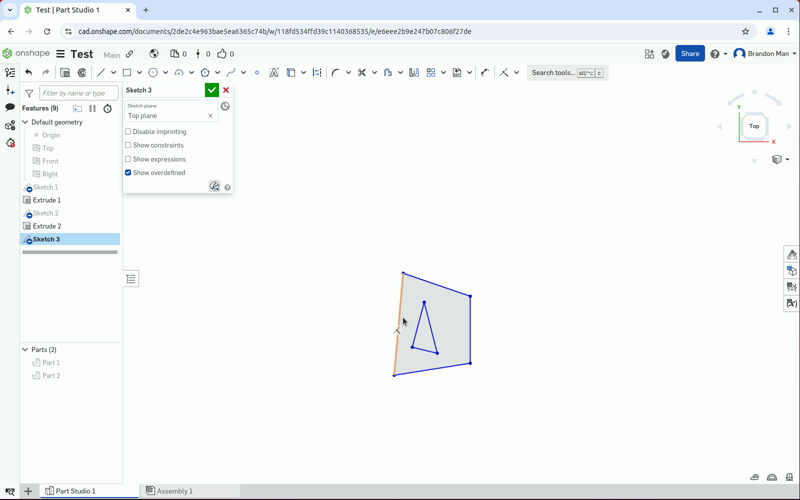
scroll(6)
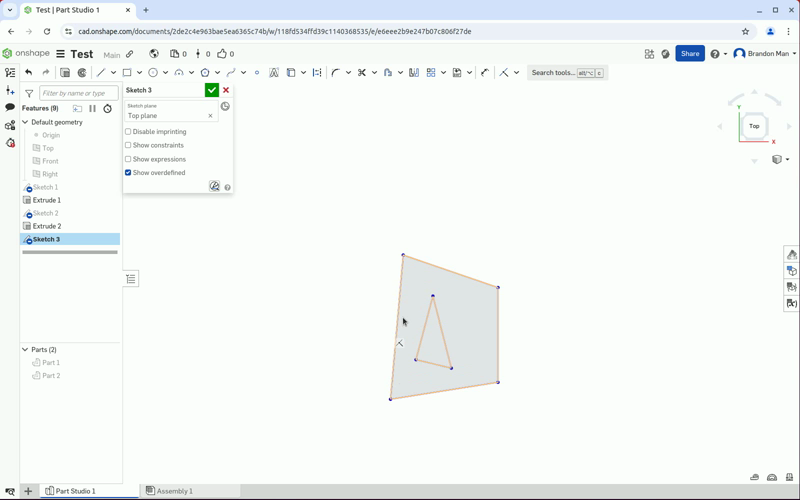
scroll(6)
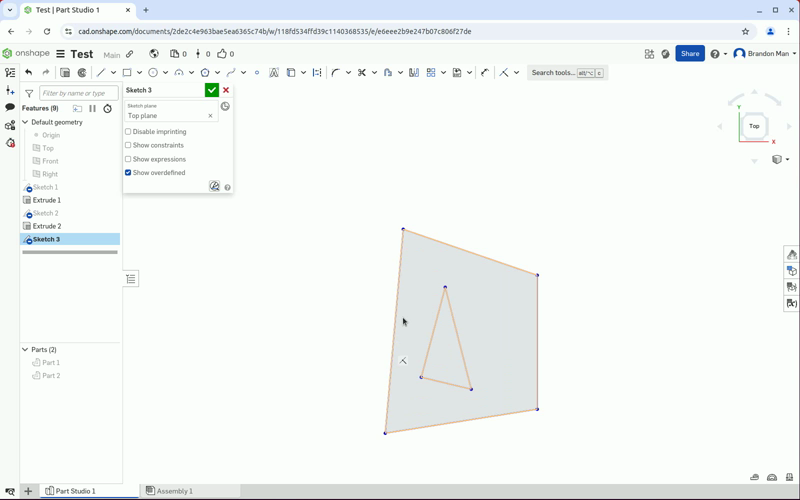
scroll(6)
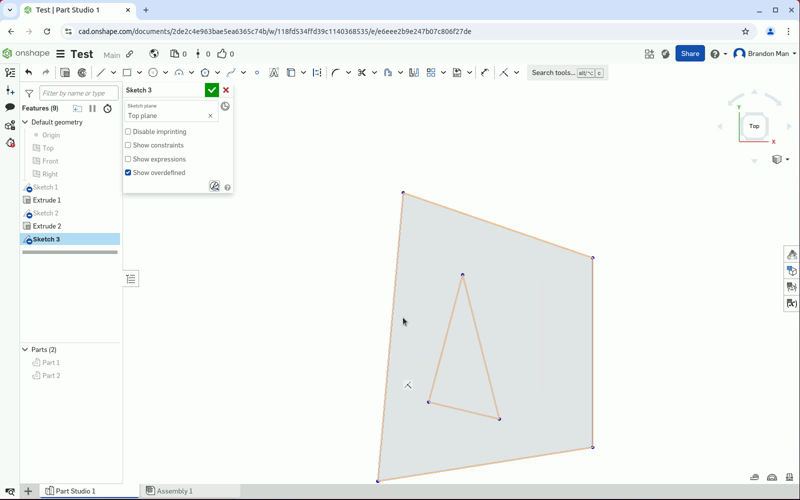
scroll(6)
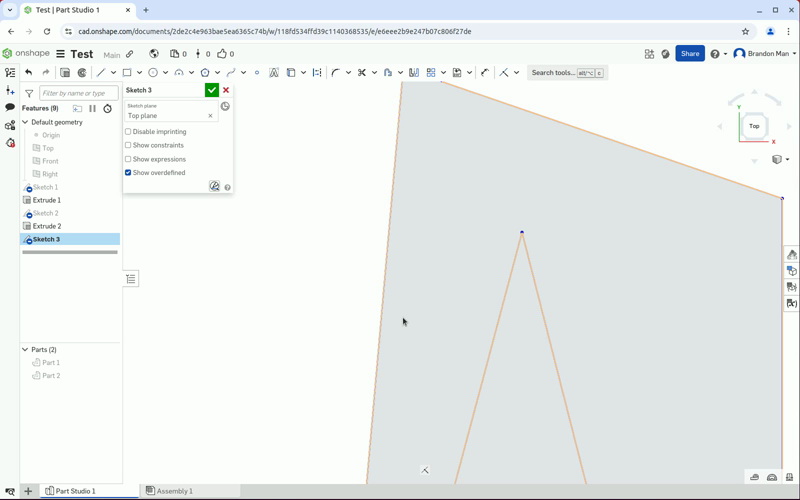
click(403, 317)
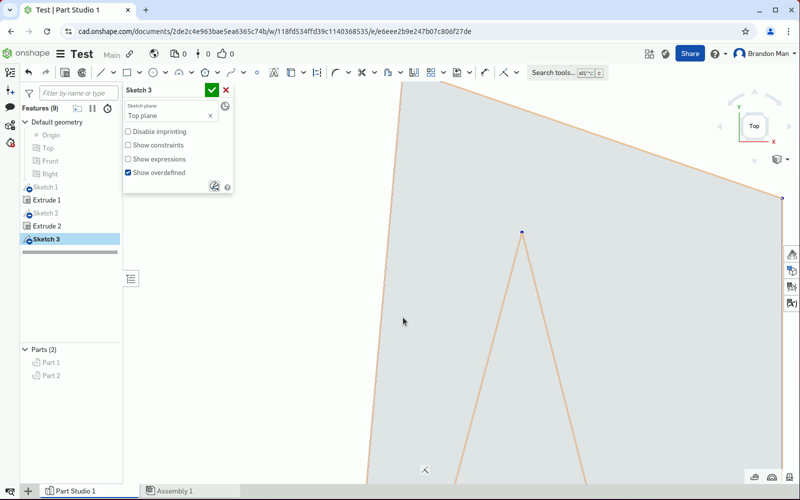
scroll(-6)
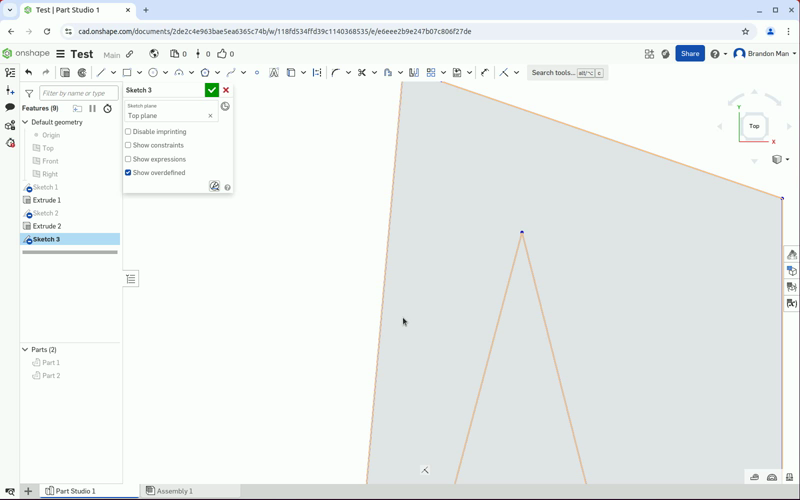
scroll(-6)
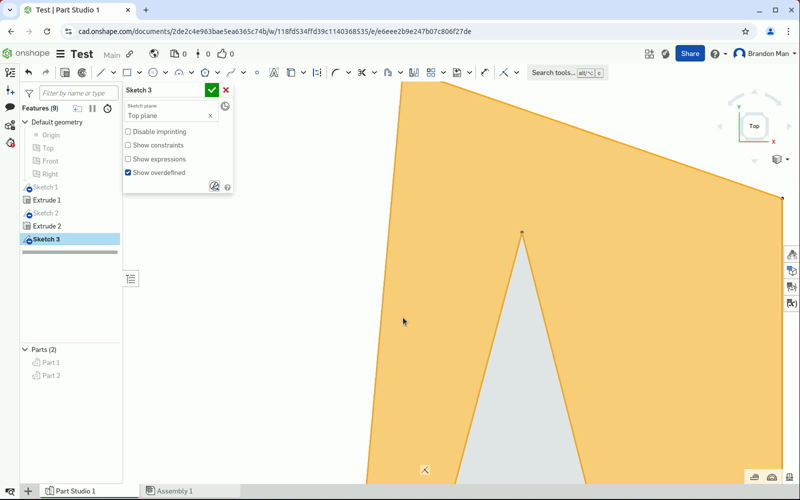
scroll(-6)
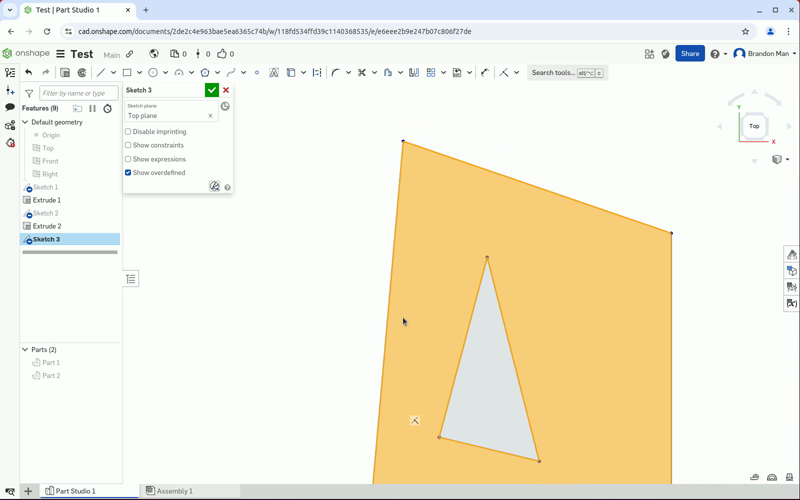
scroll(-6)
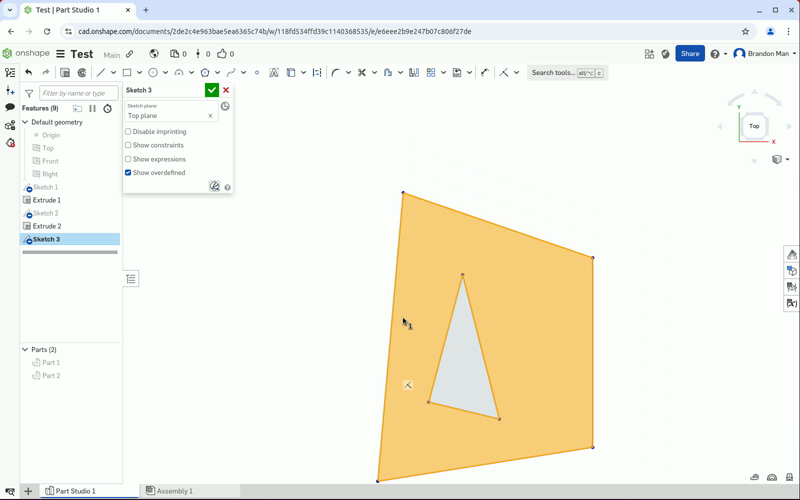
scroll(-6)
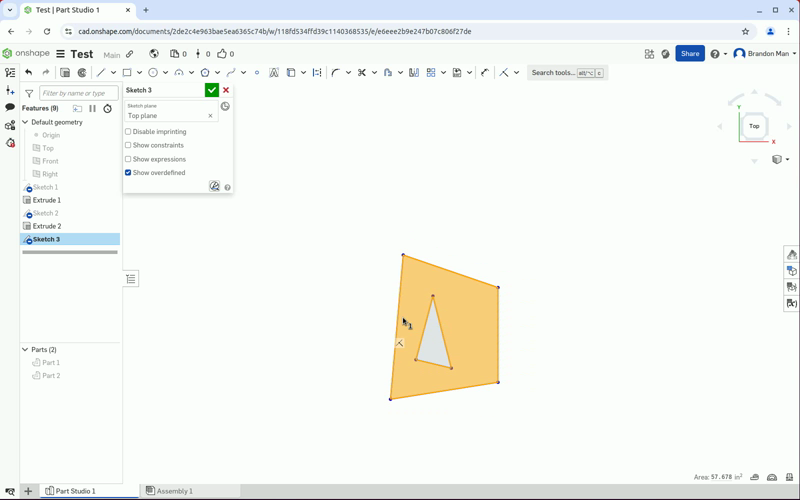
scroll(-6)
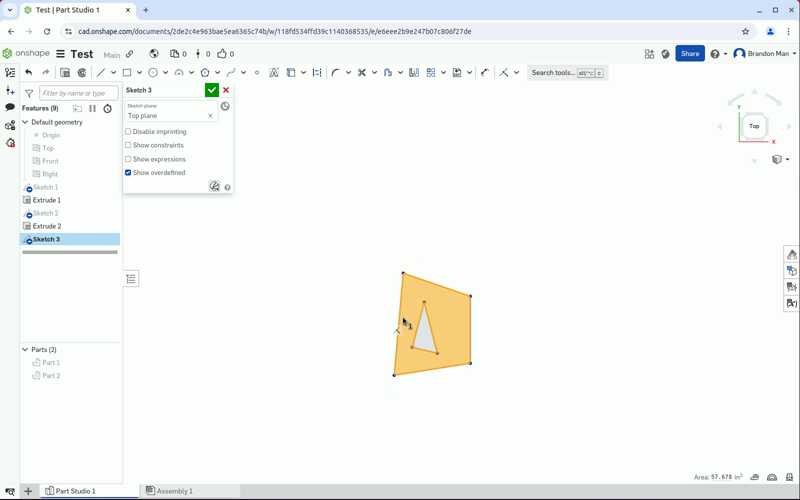
scroll(-6)
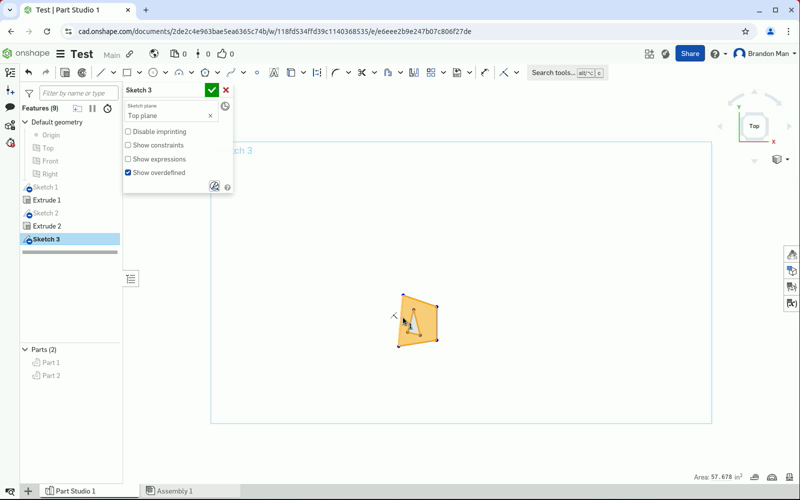
mouse_move(73, 352)
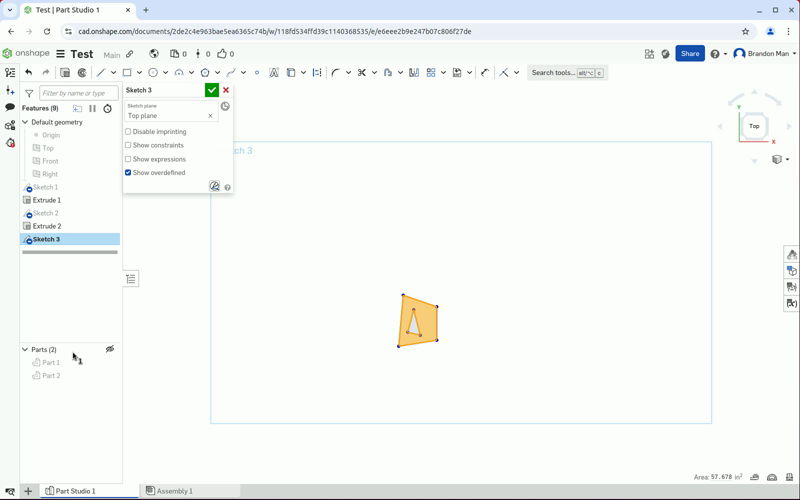
key(shift+y)
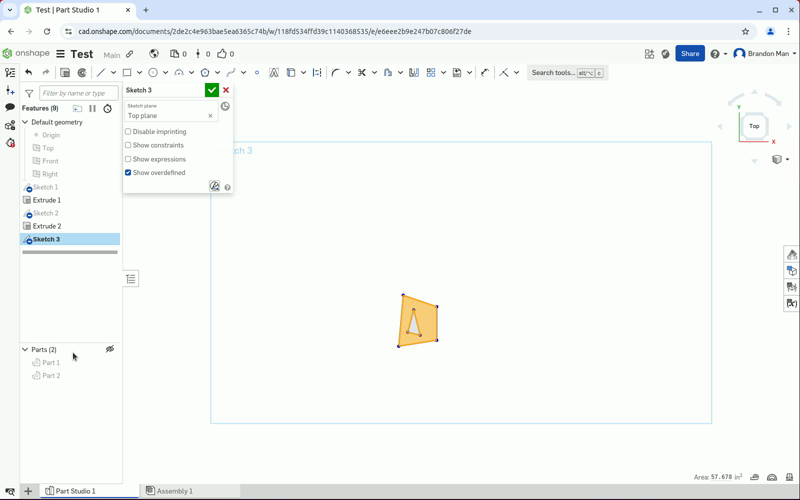
key(shift+e)
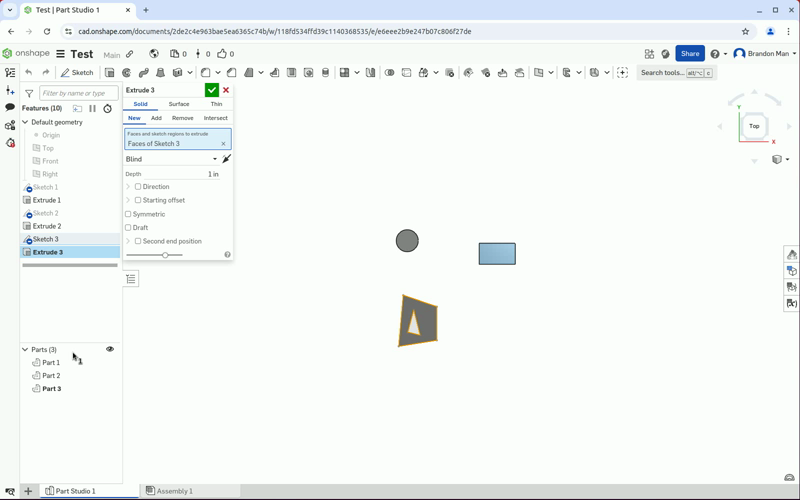
mouse_move(143, 106)
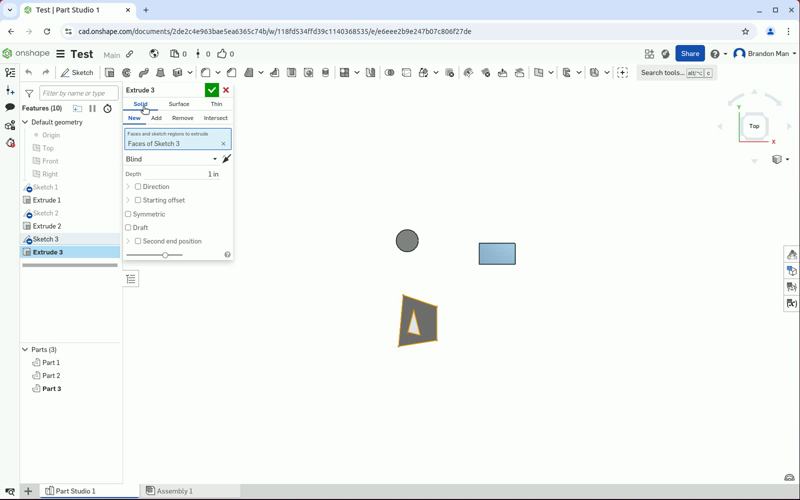
click(143, 106)
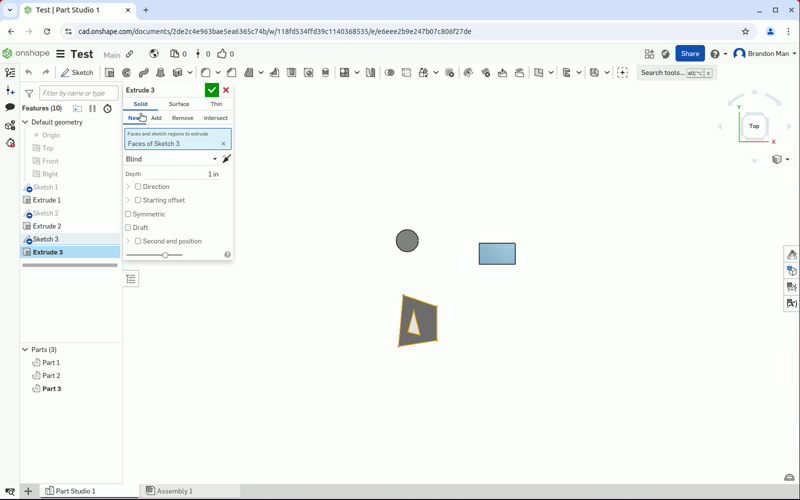
mouse_move(137, 120)
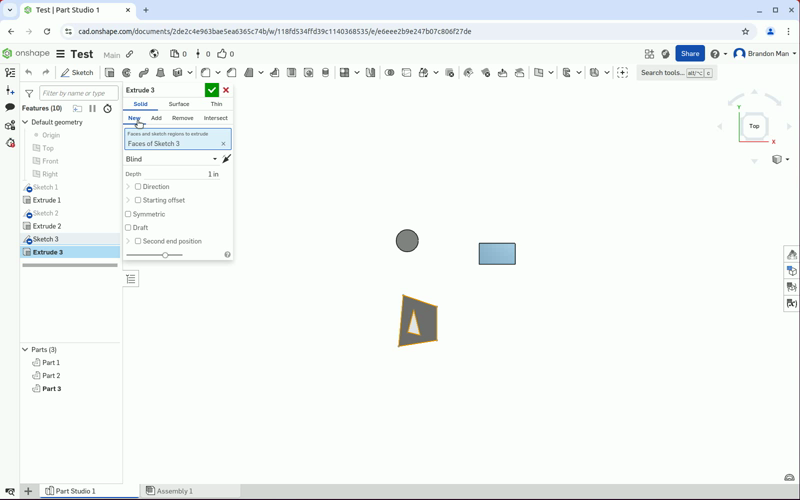
click(137, 120)
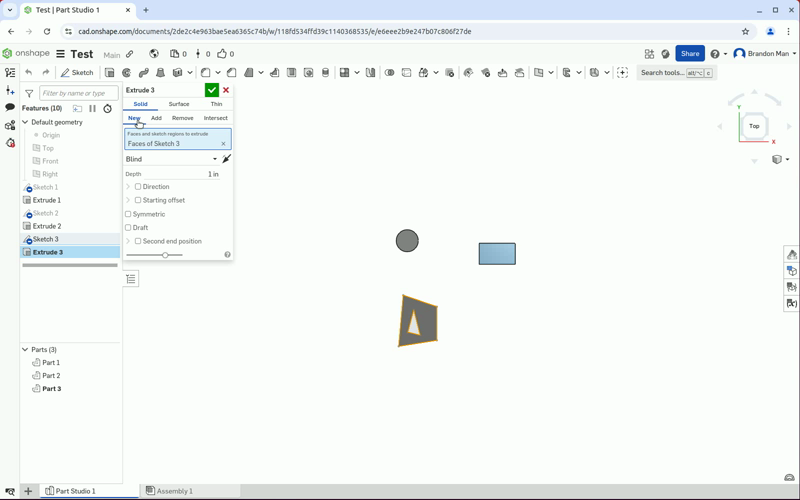
key(tab, 4)
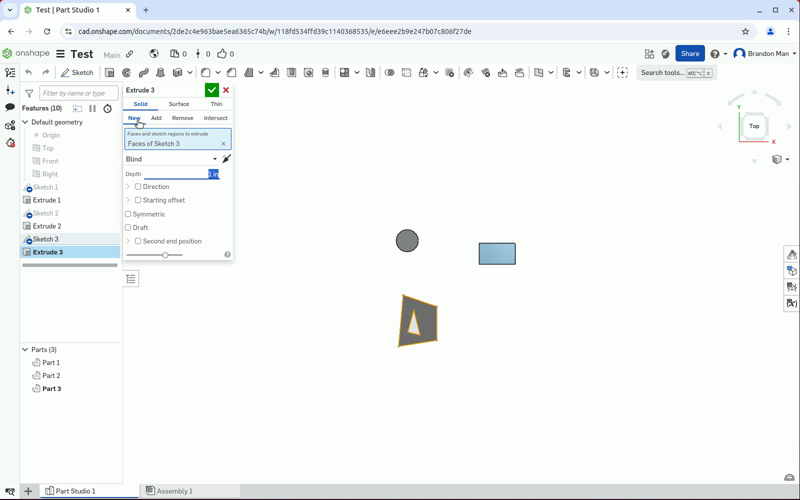
text(9.869)
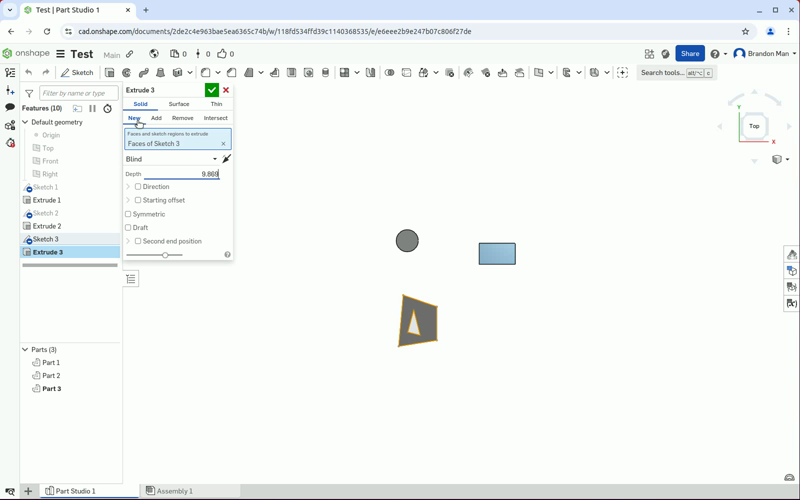
key(enter)
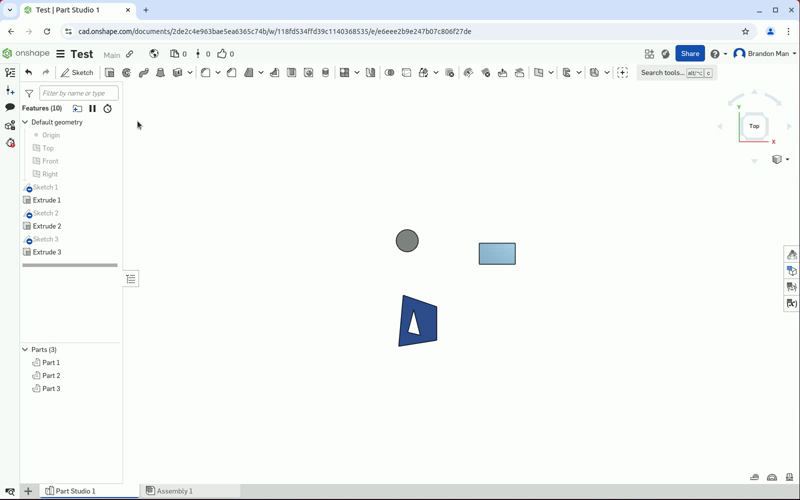
key(shift+h)
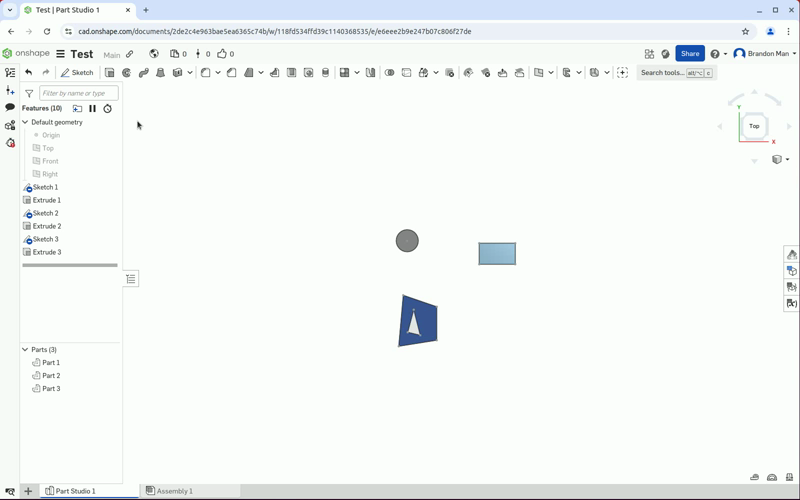
key(shift+h)
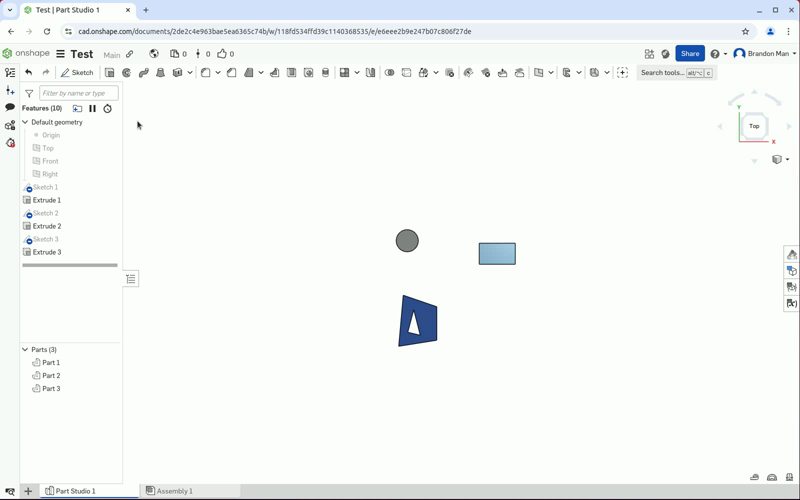
mouse_move(73, 189)
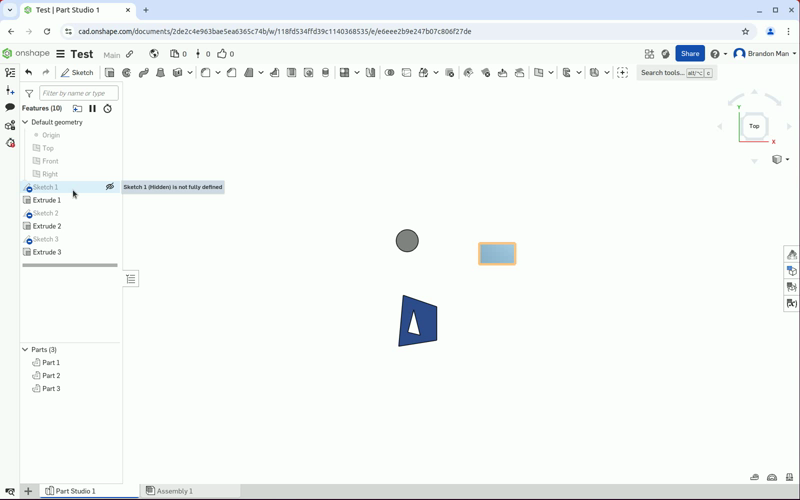
click(73, 189)
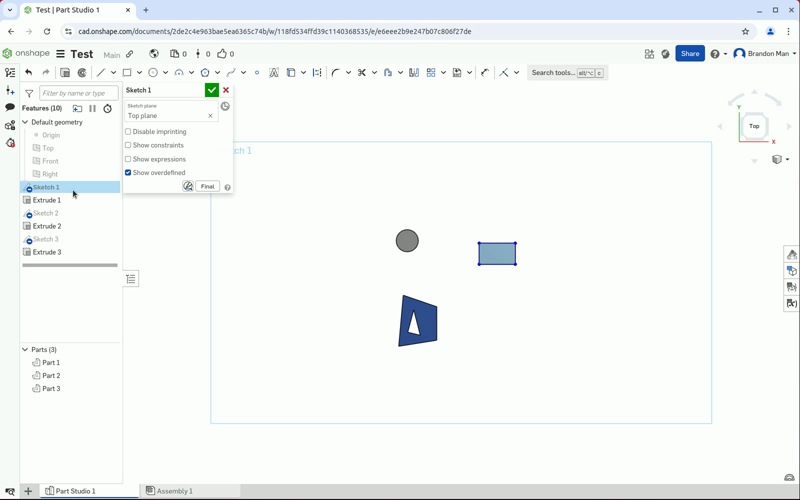
mouse_move(229, 92)
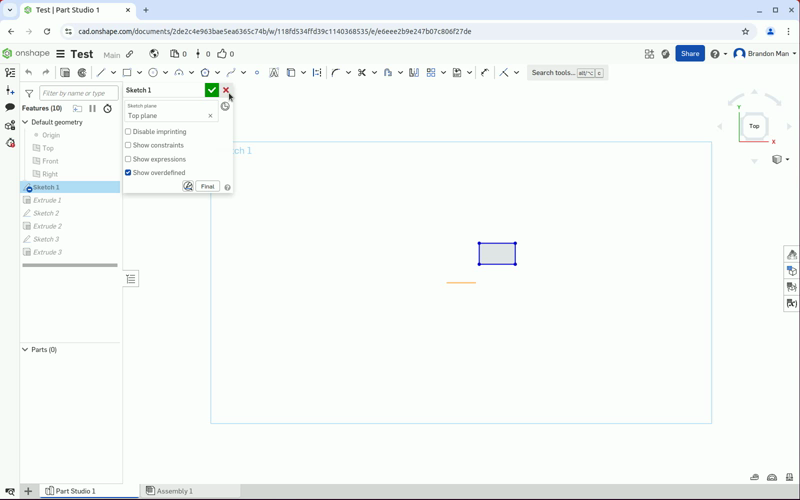
click(229, 92)
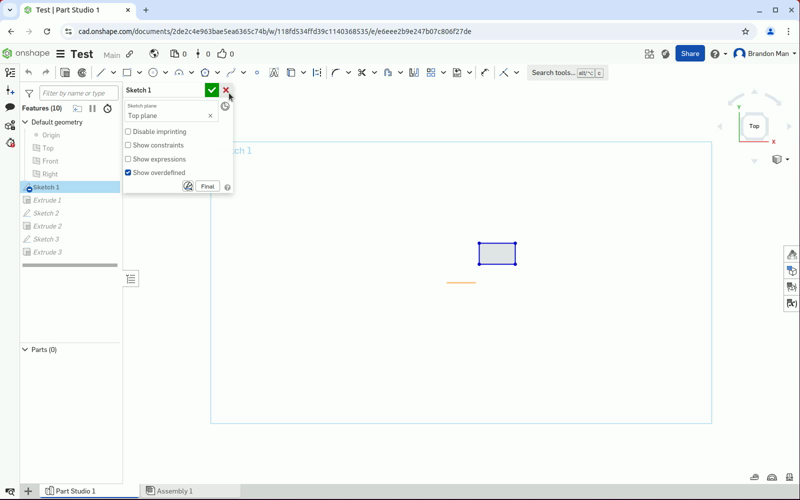
key(shift+s)
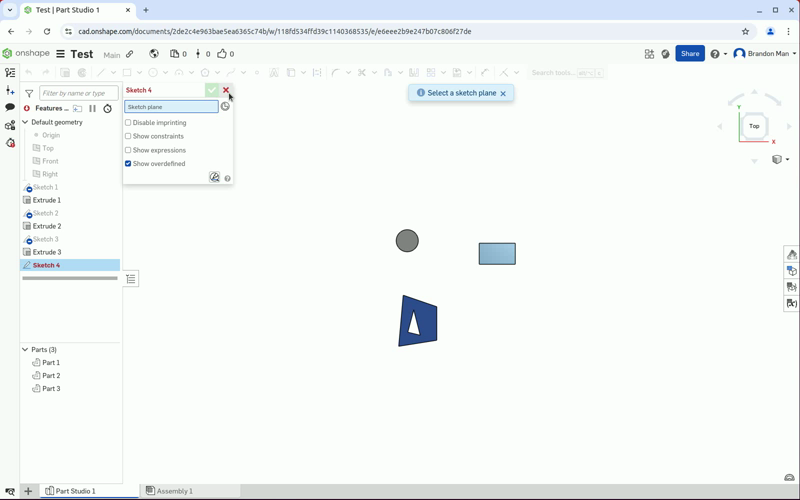
mouse_move(73, 150)
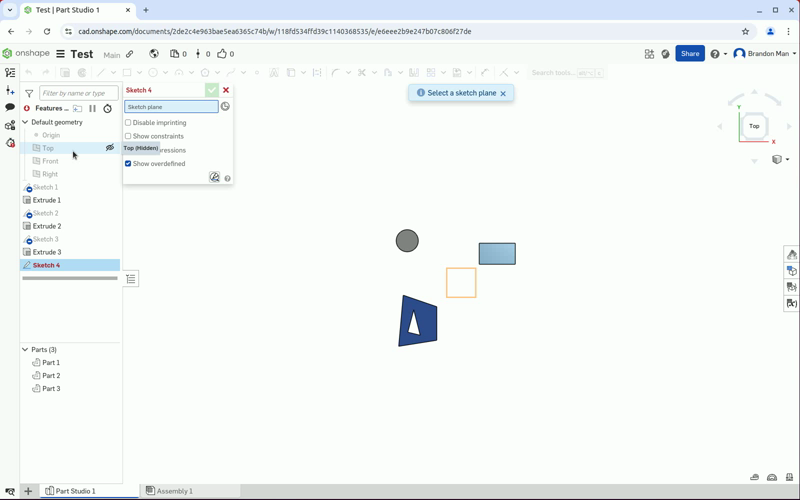
click(73, 150)
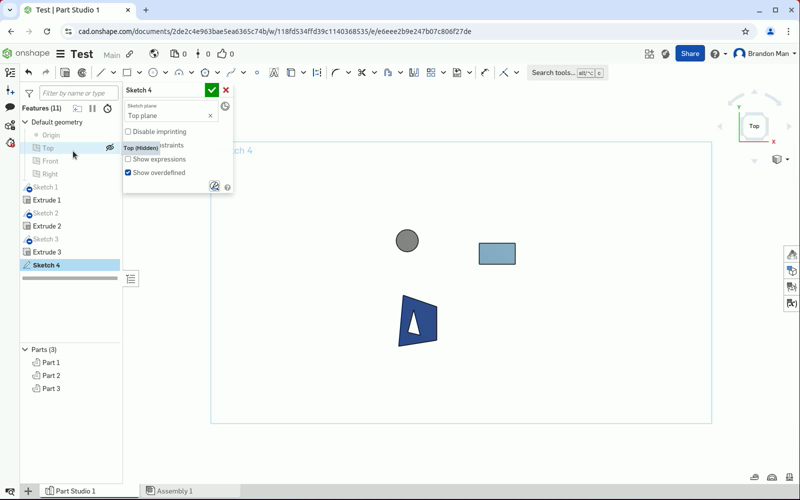
mouse_move(73, 352)
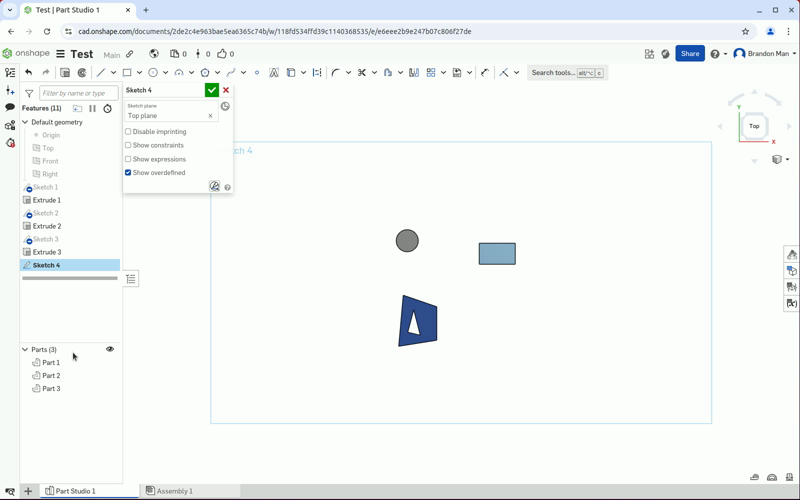
key(y)
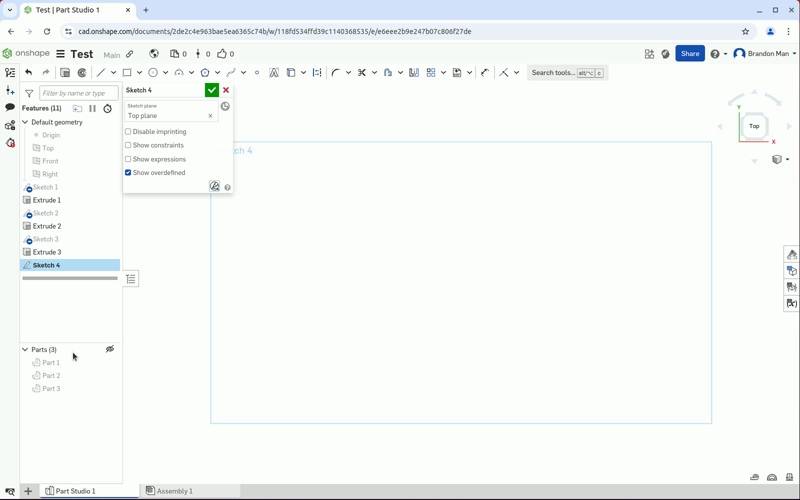
key(l)
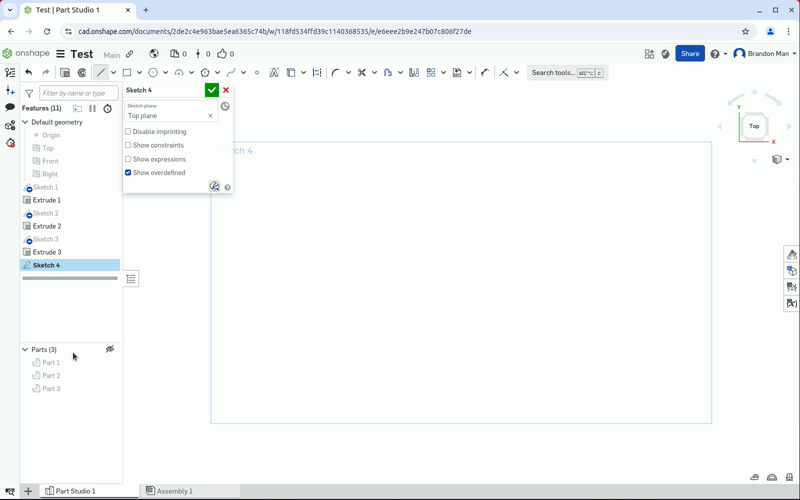
key_down(shift)
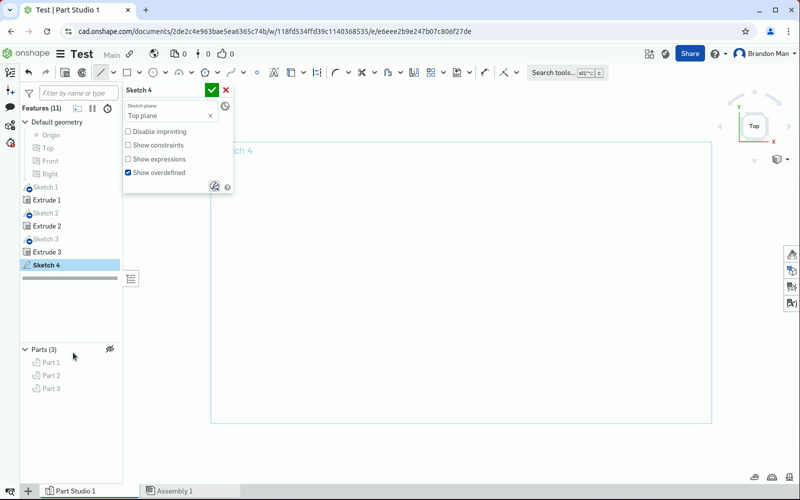
mouse_move(407, 332)
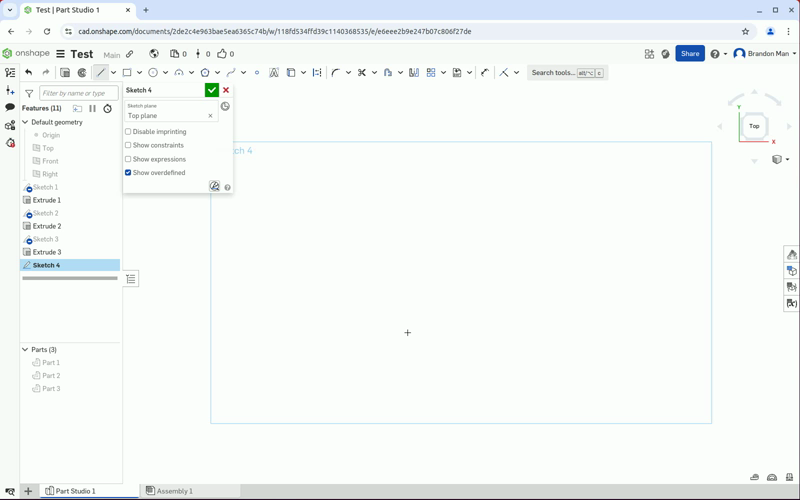
click(407, 332)
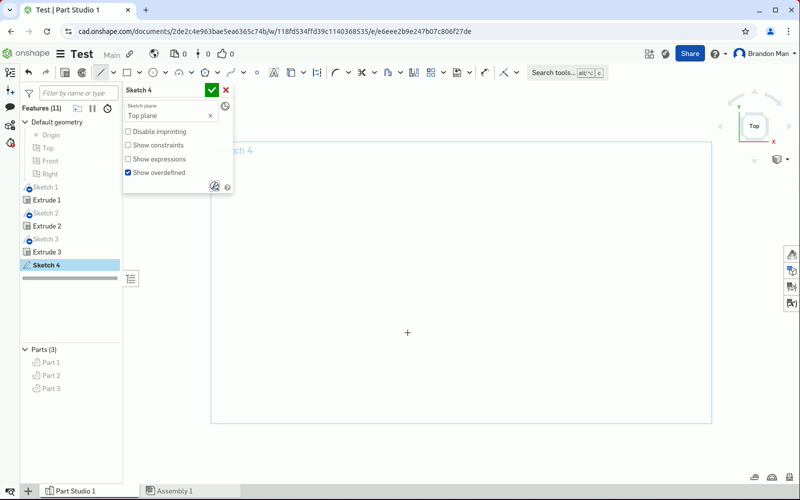
key_up(shift)
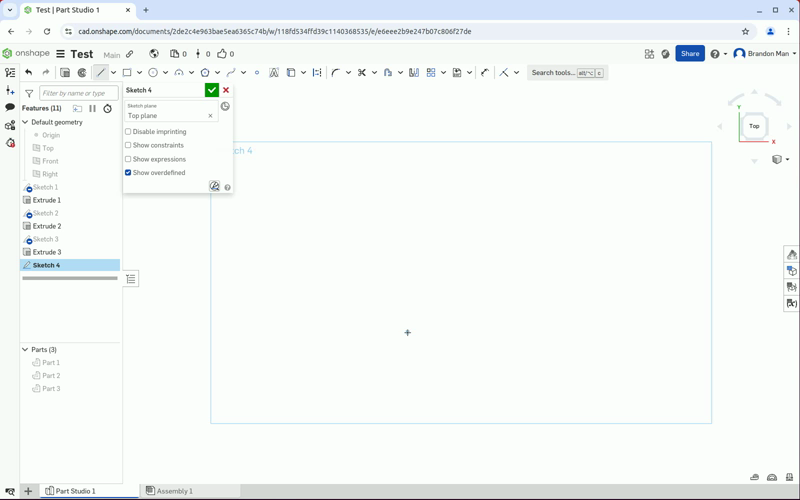
key_down(shift)
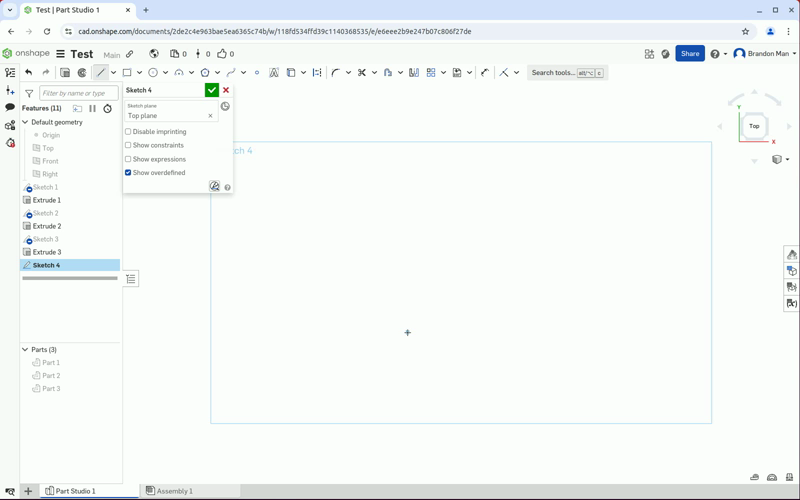
mouse_move(437, 332)
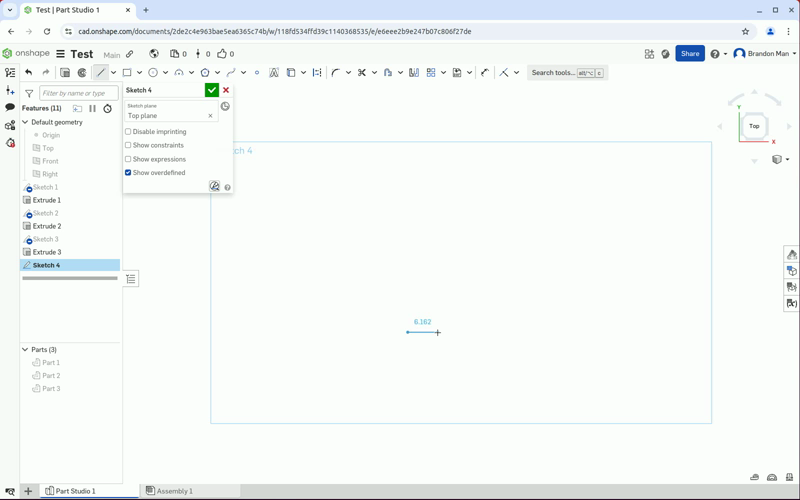
mouse_move(420, 335)
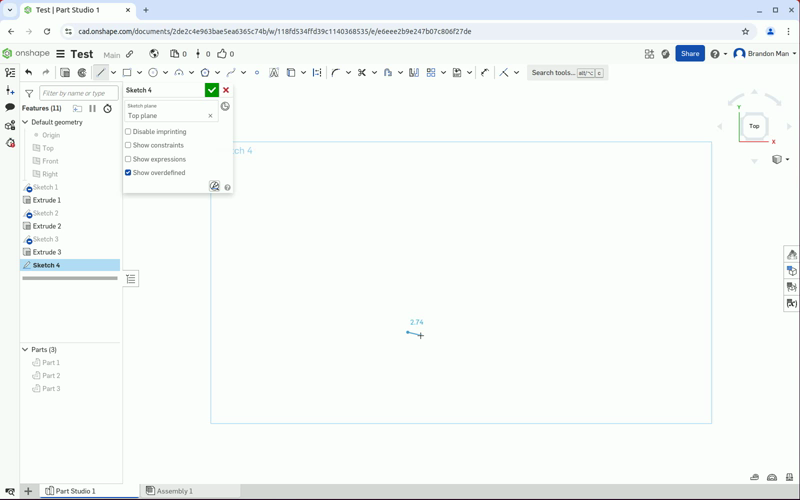
click(420, 335)
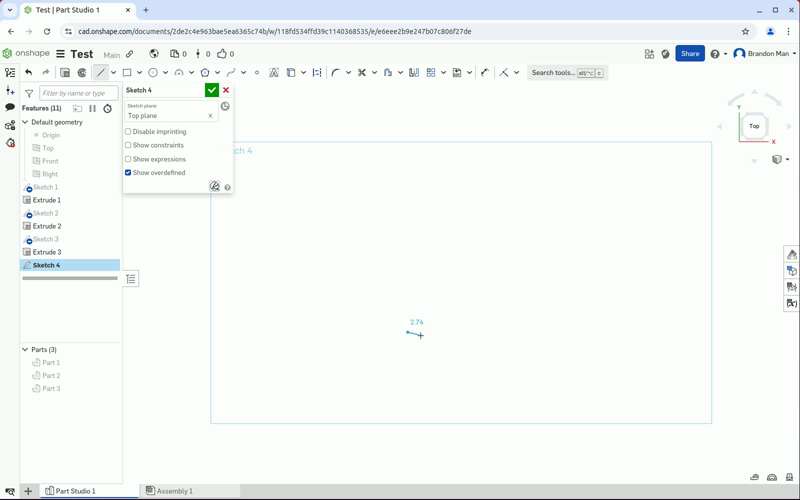
key_up(shift)
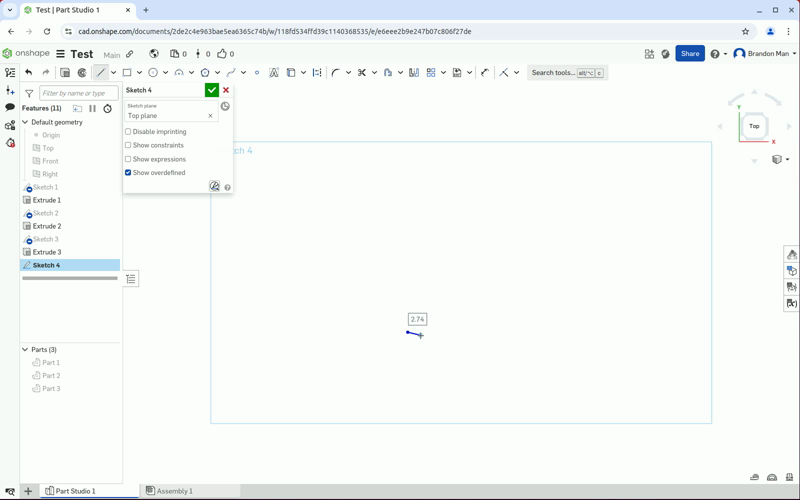
key_down(shift)
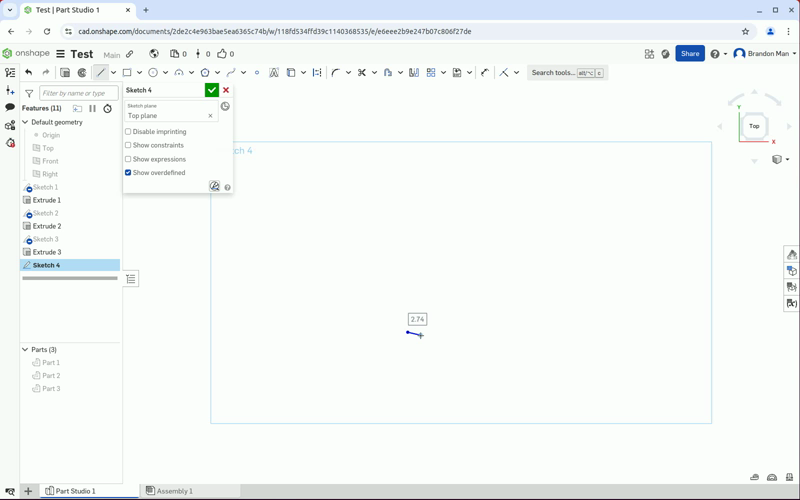
mouse_move(450, 335)
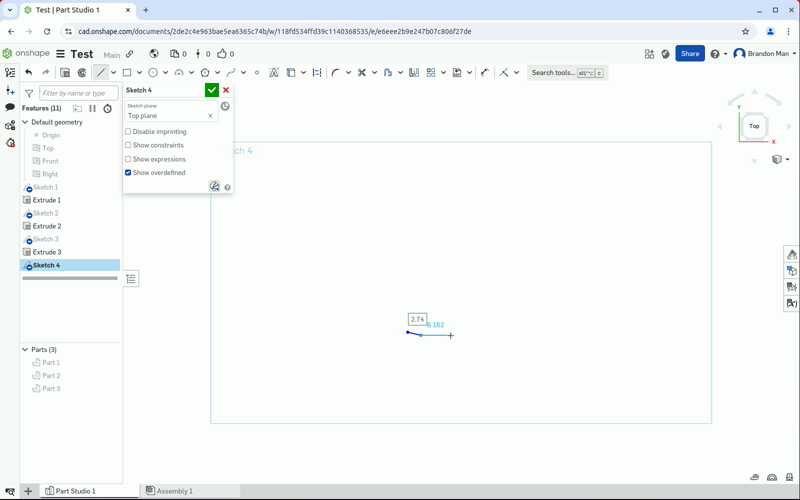
mouse_move(413, 309)
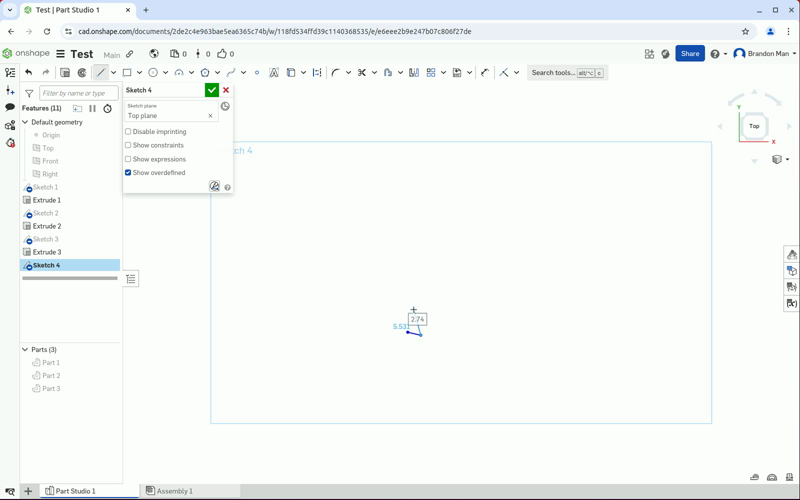
click(413, 309)
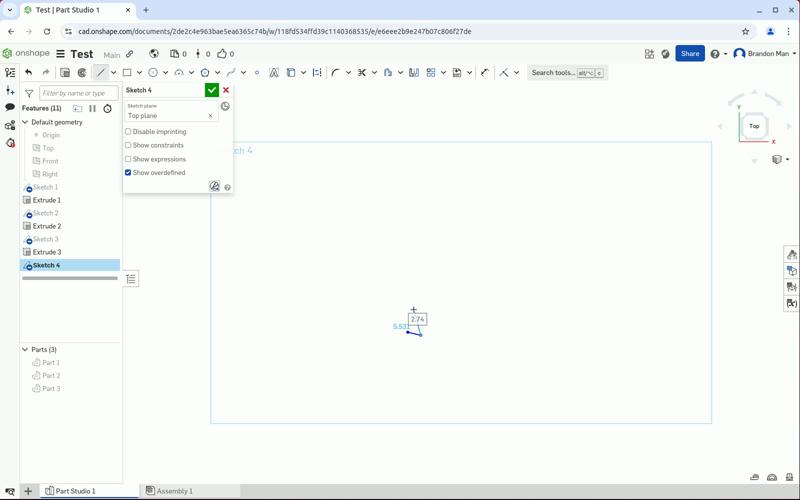
key_up(shift)
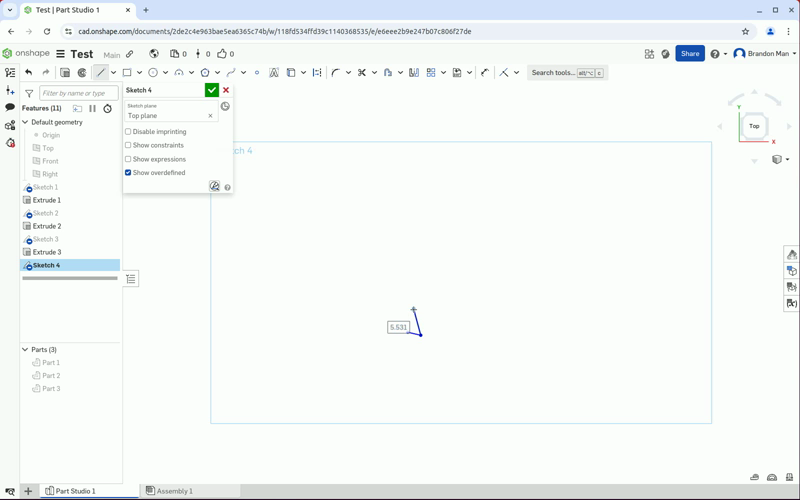
mouse_move(444, 309)
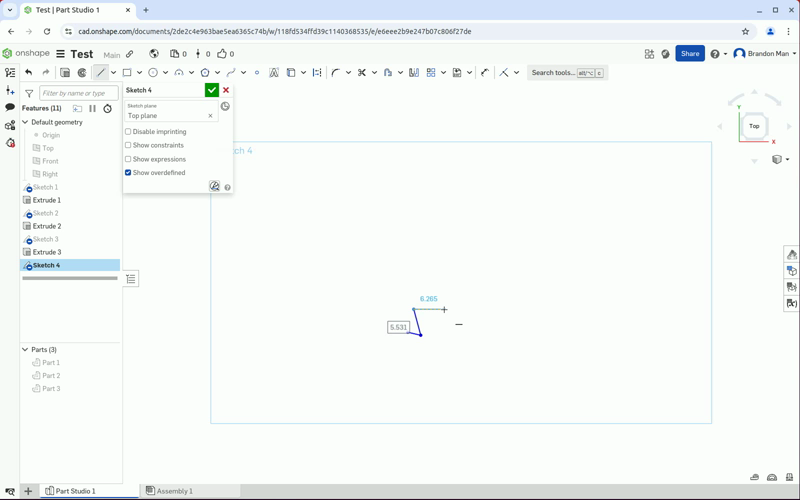
key_down(shift)
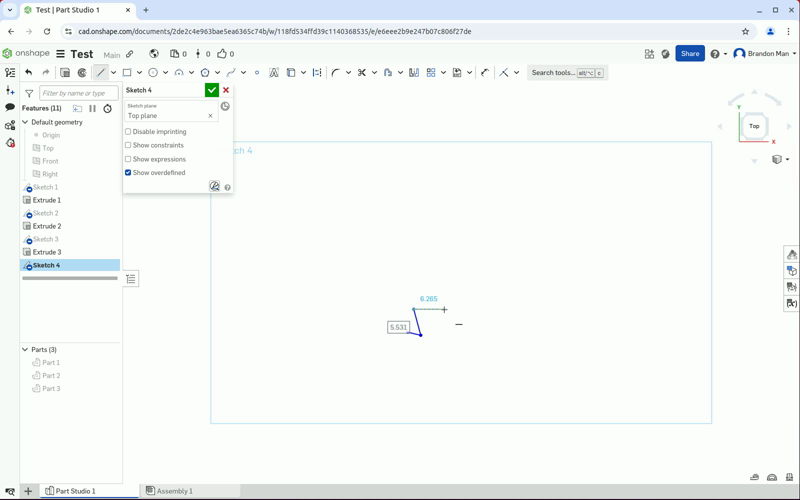
mouse_move(407, 332)
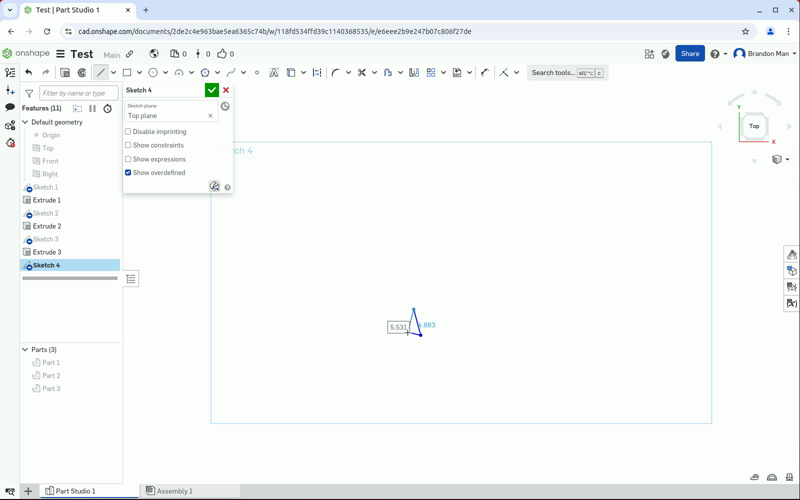
key_up(shift)
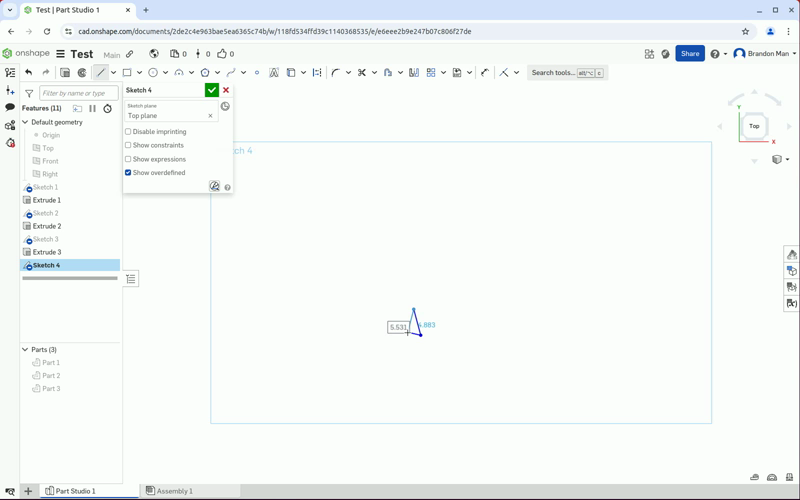
click(407, 332)
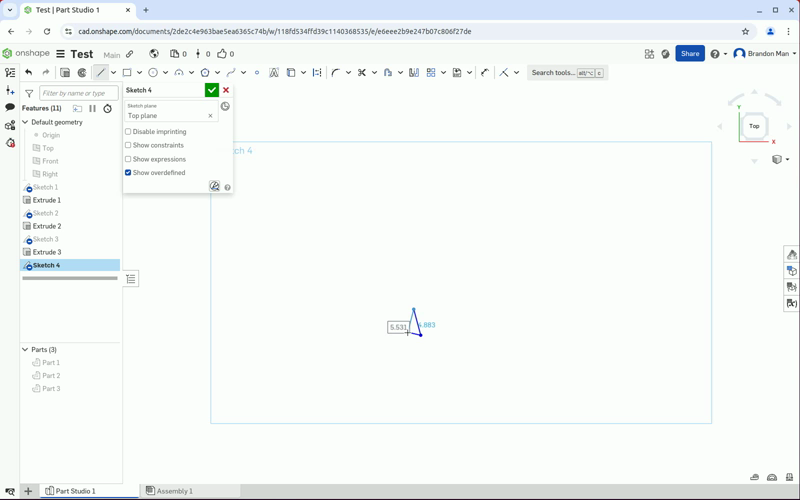
key(esc)
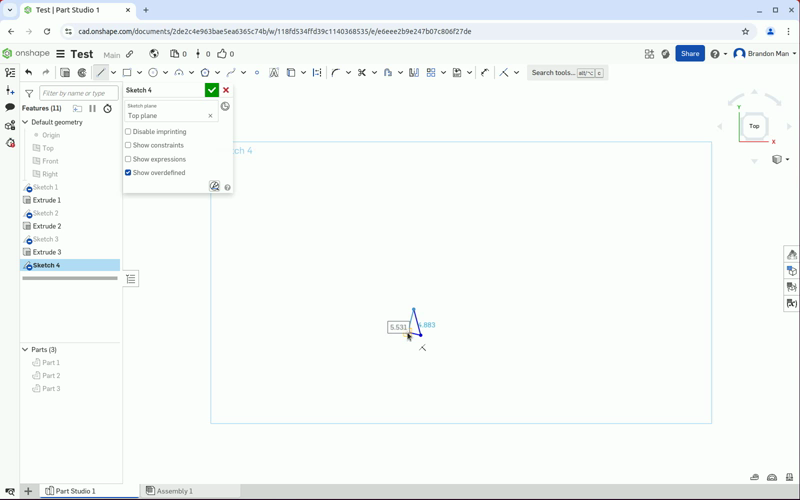
mouse_move(412, 320)
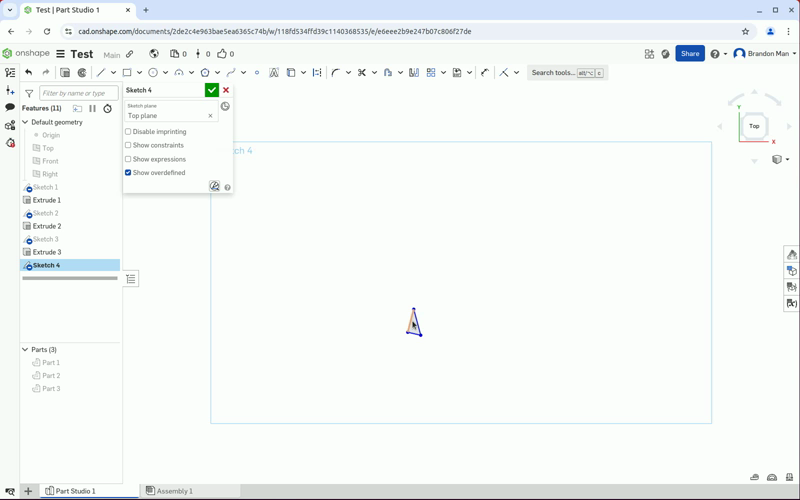
scroll(6)
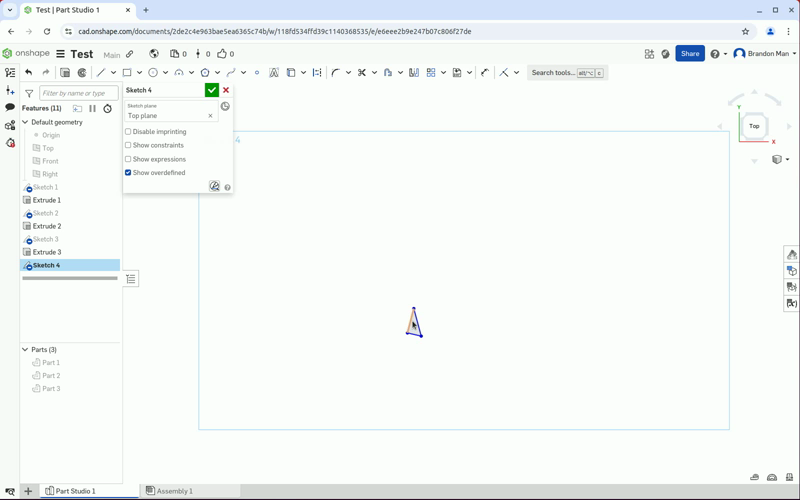
scroll(6)
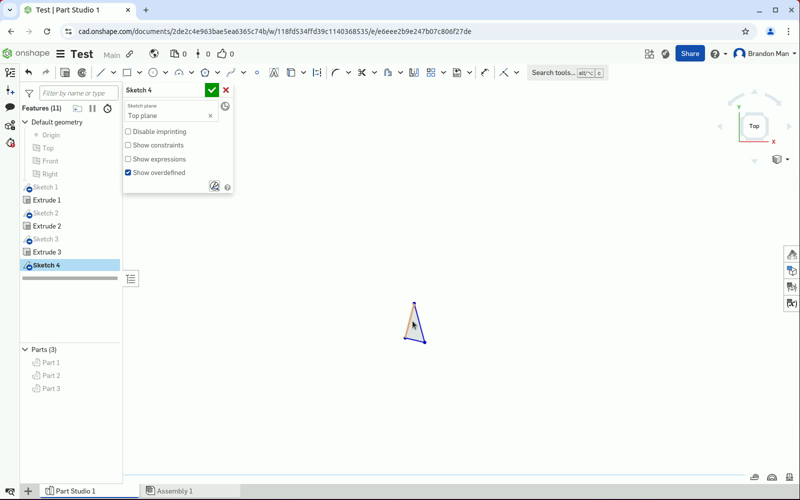
scroll(6)
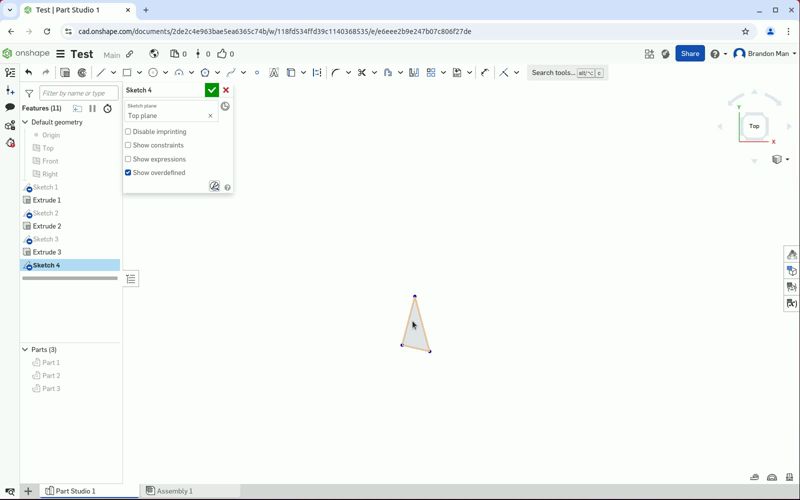
scroll(6)
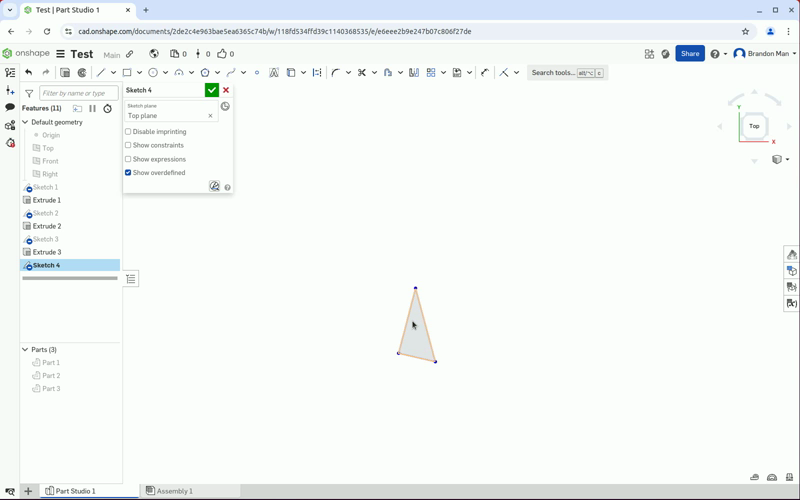
scroll(6)
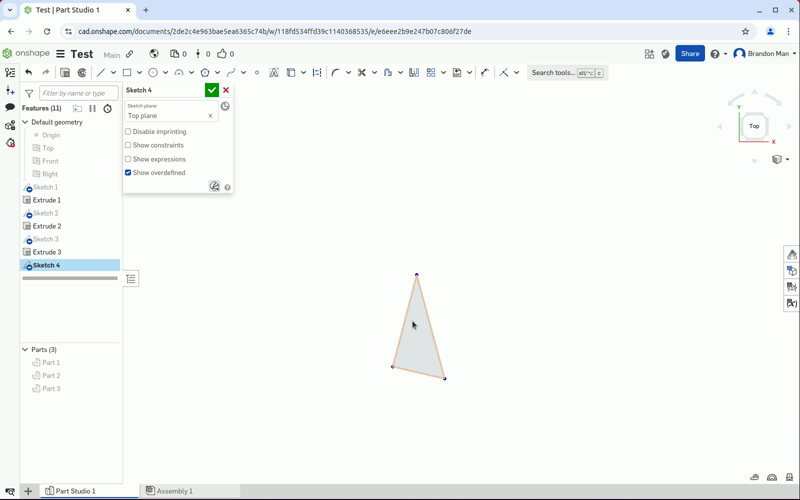
scroll(6)
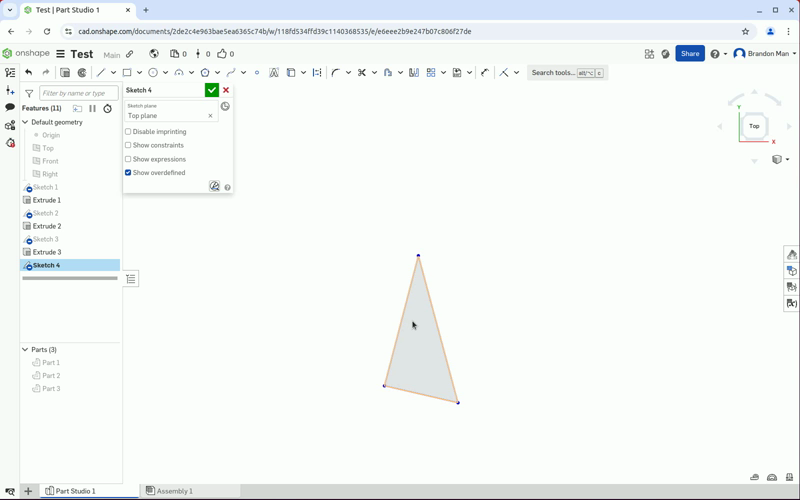
scroll(6)
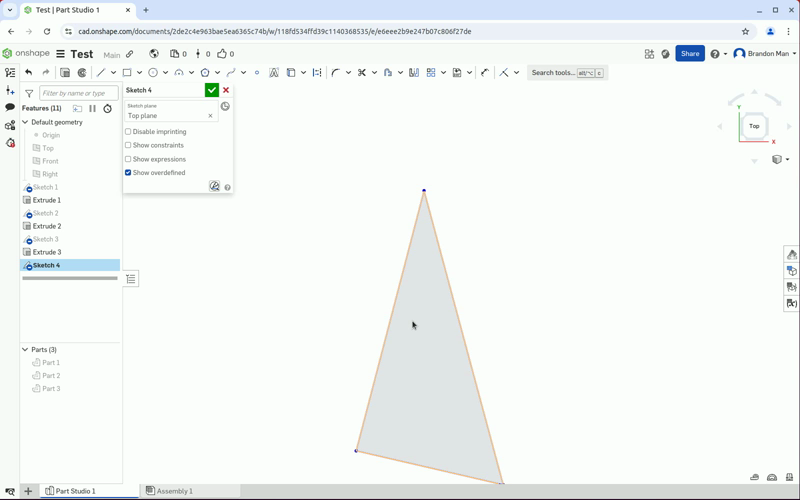
click(412, 320)
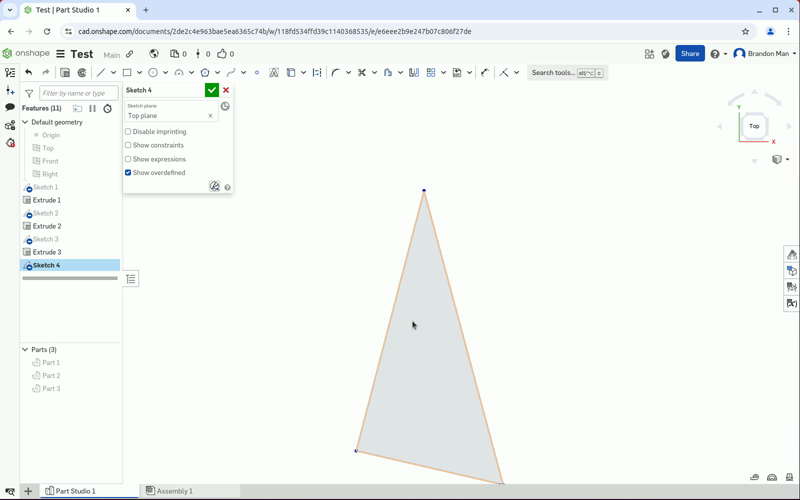
scroll(-6)
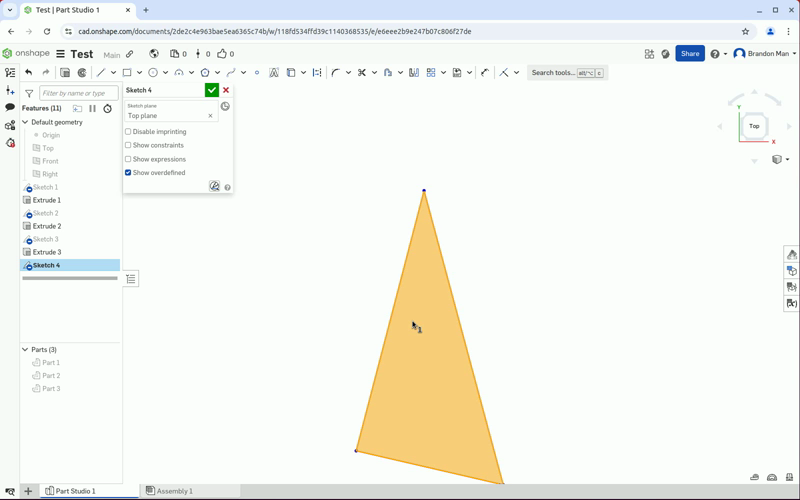
scroll(-6)
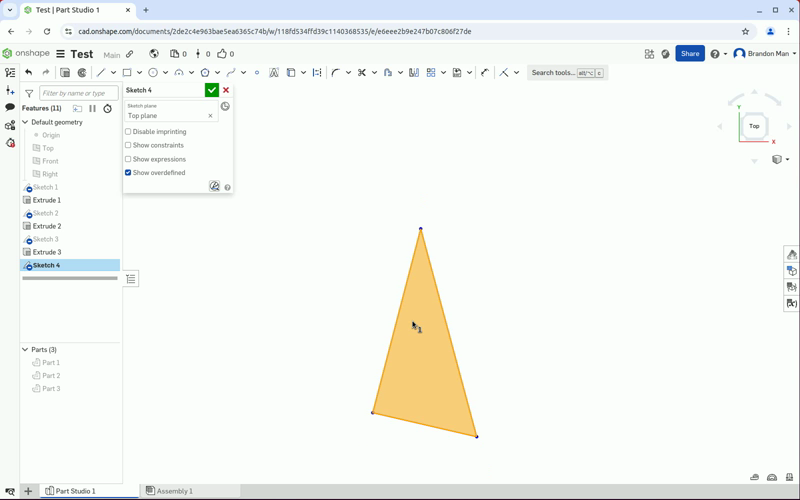
scroll(-6)
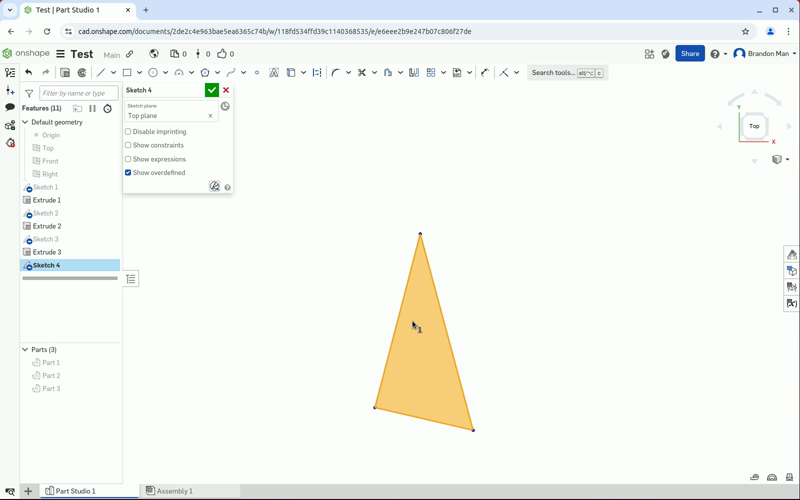
scroll(-6)
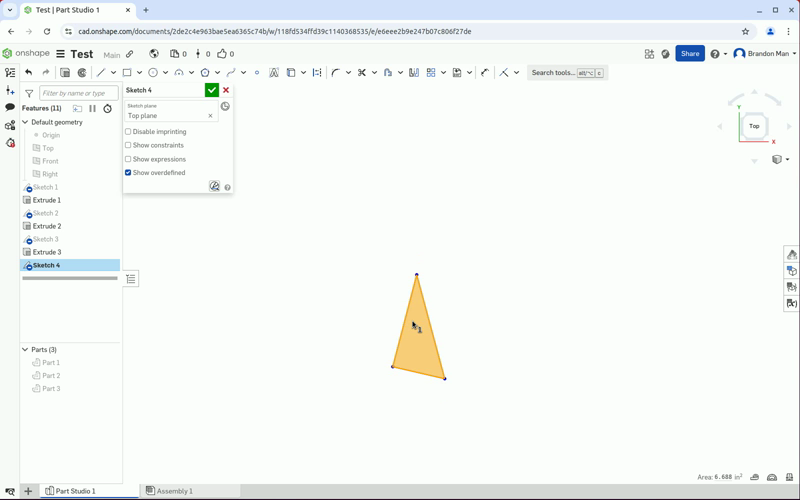
scroll(-6)
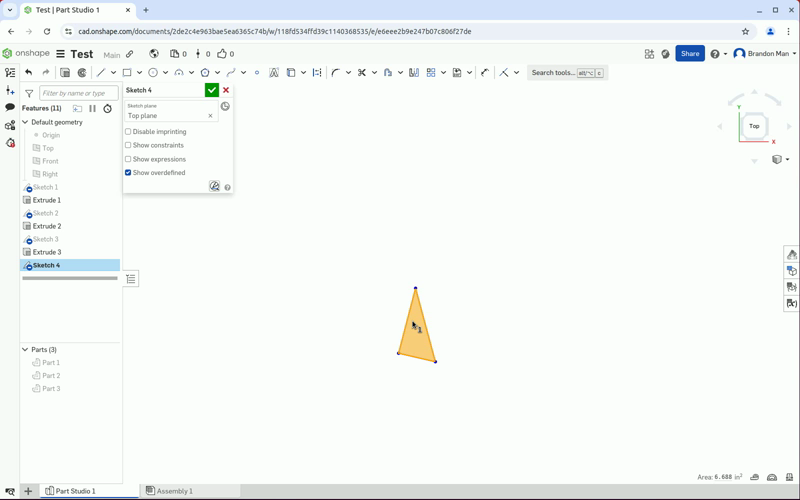
scroll(-6)
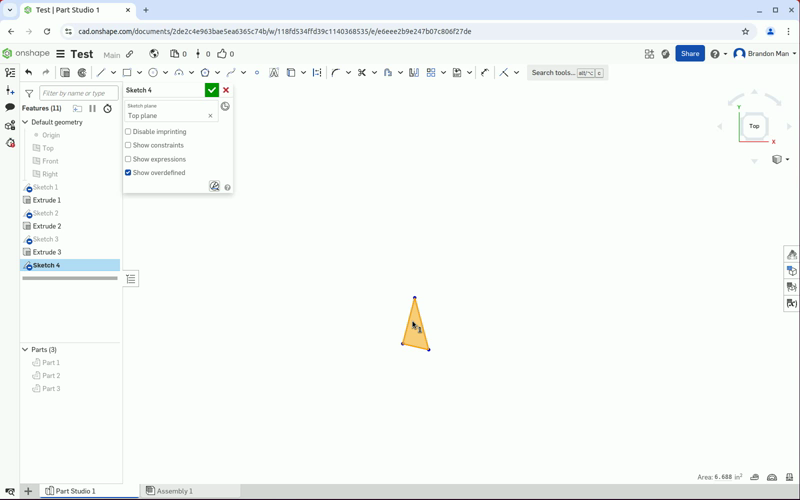
scroll(-6)
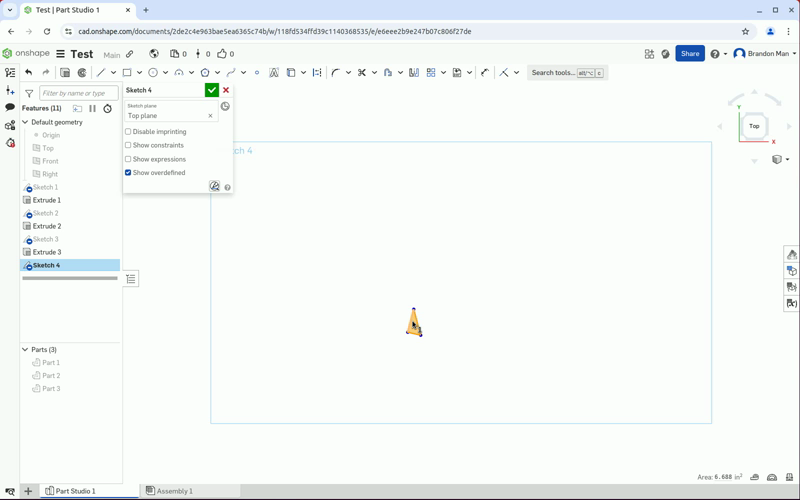
mouse_move(73, 352)
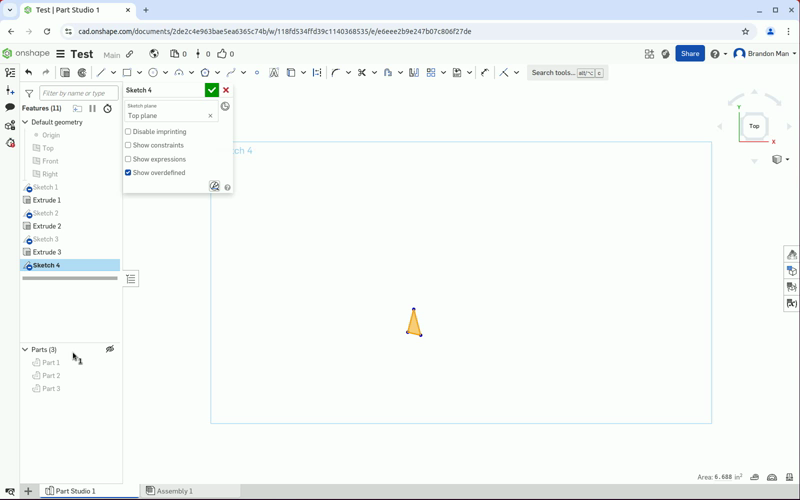
key(shift+y)
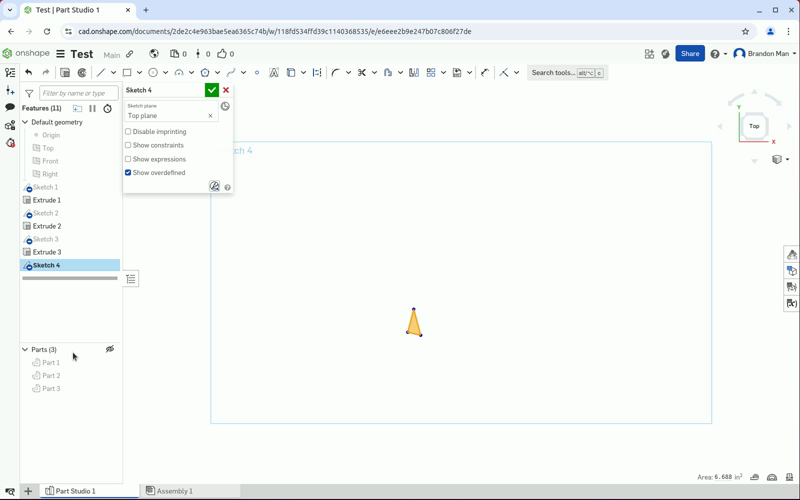
key(shift+e)
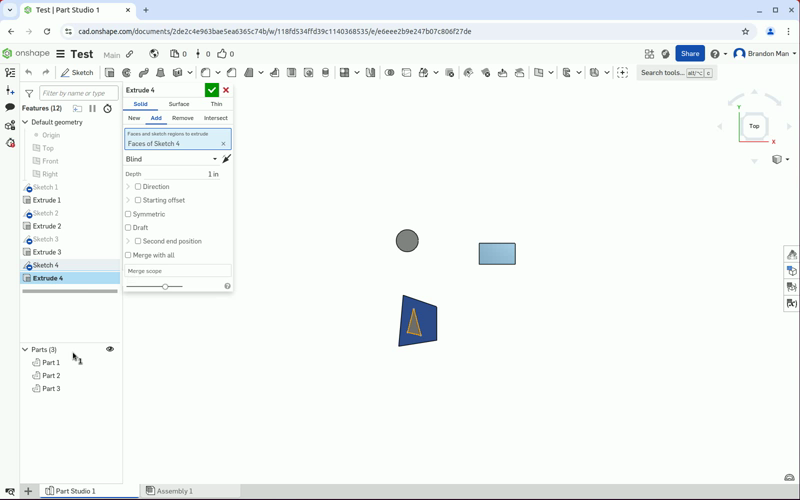
mouse_move(143, 106)
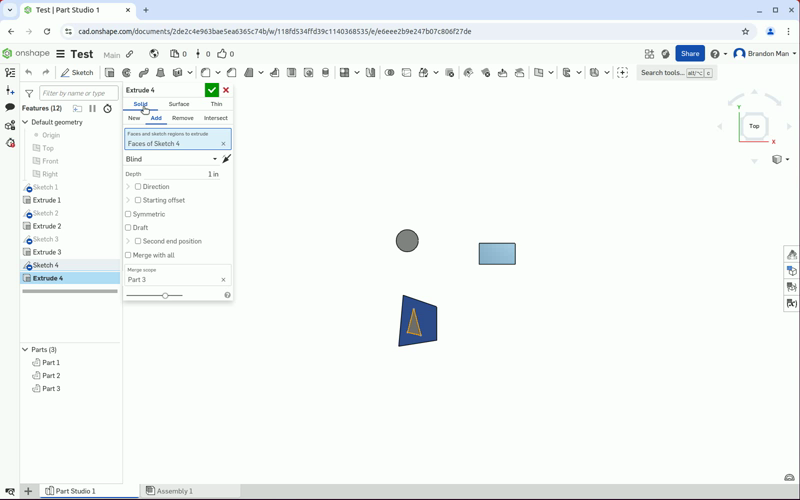
click(143, 106)
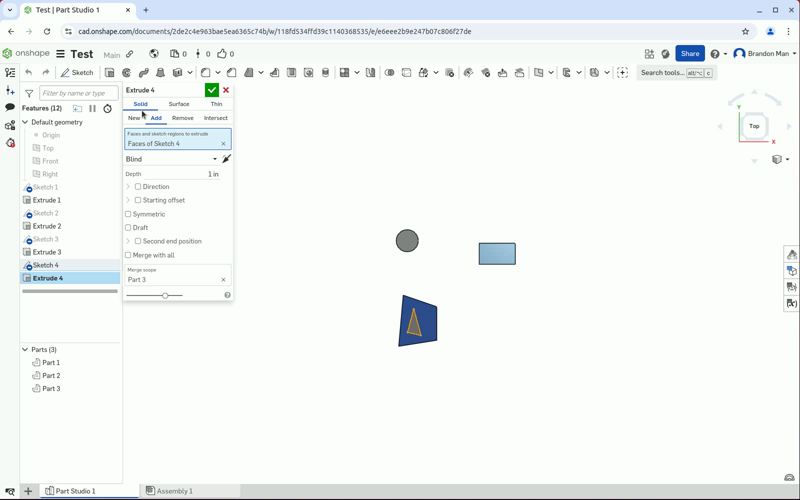
mouse_move(137, 120)
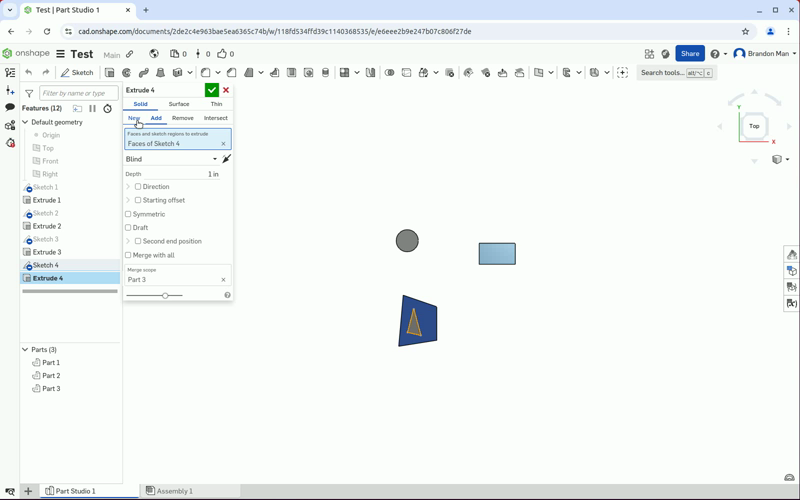
click(137, 120)
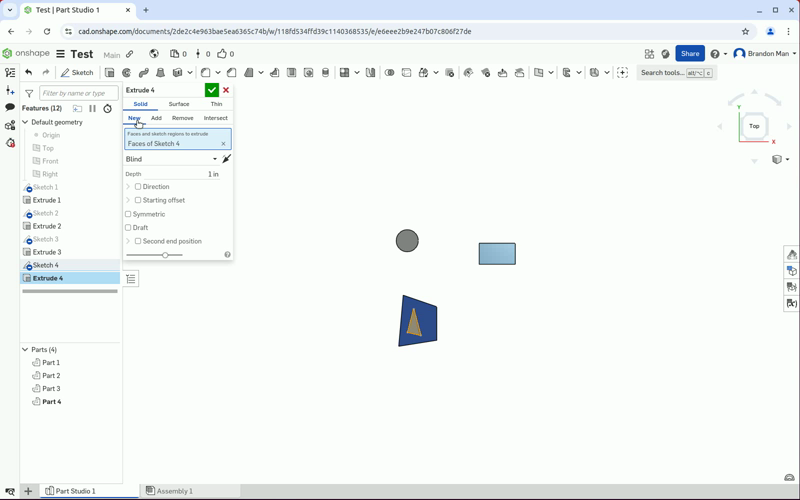
key(tab, 4)
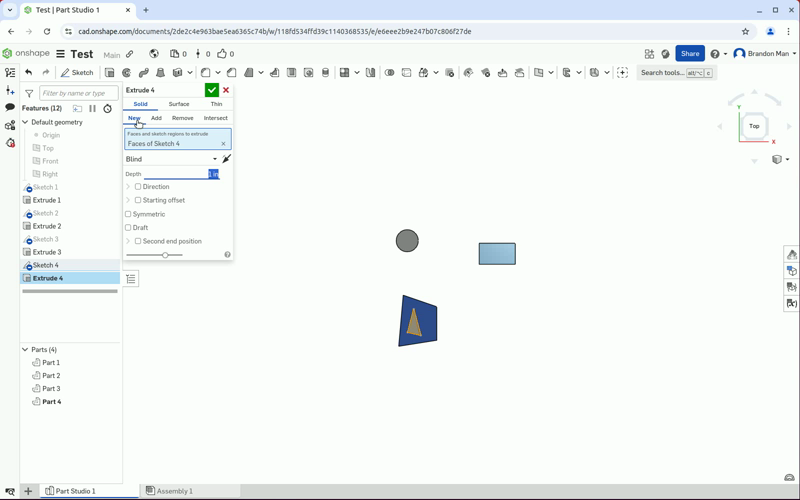
text(9.869)
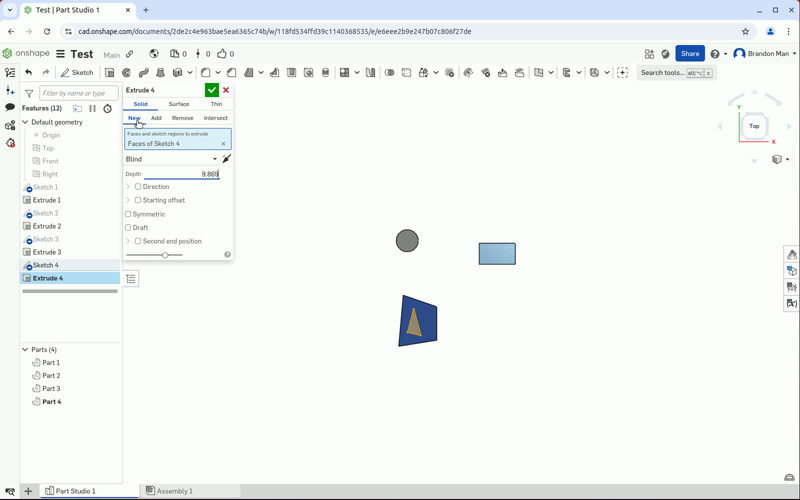
key(enter)
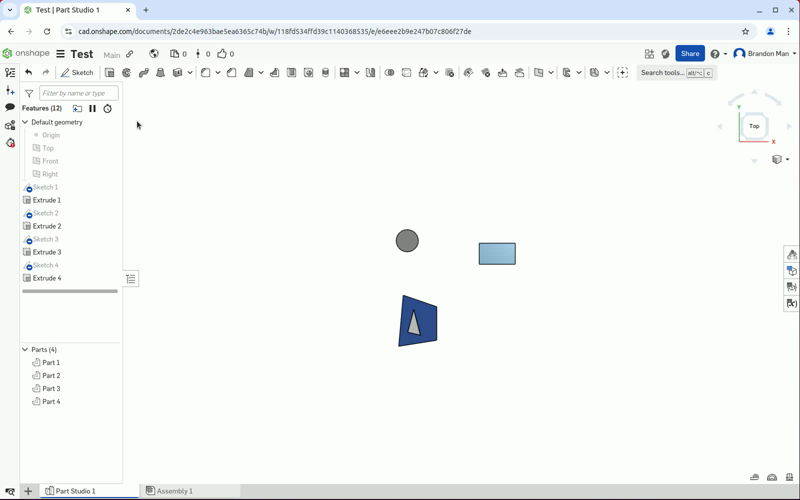
key(shift+h)
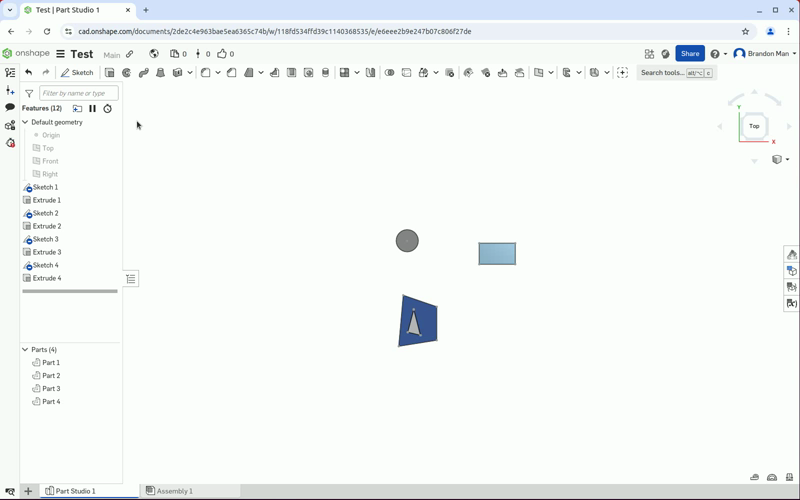
key(shift+h)
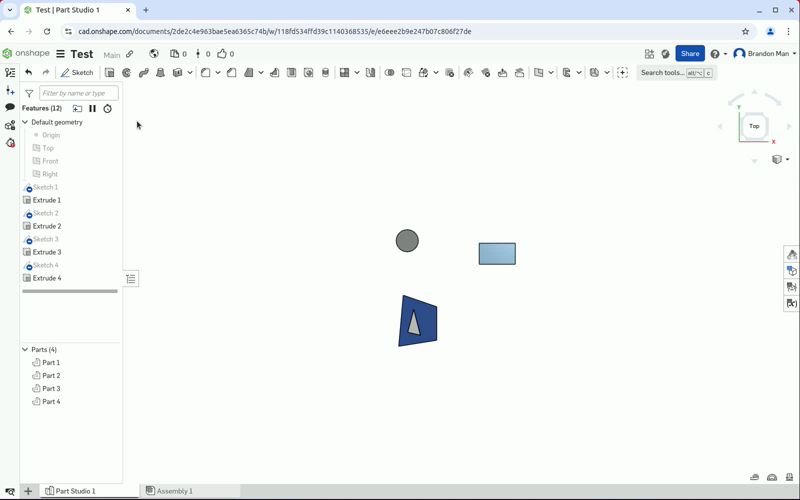
mouse_move(73, 189)
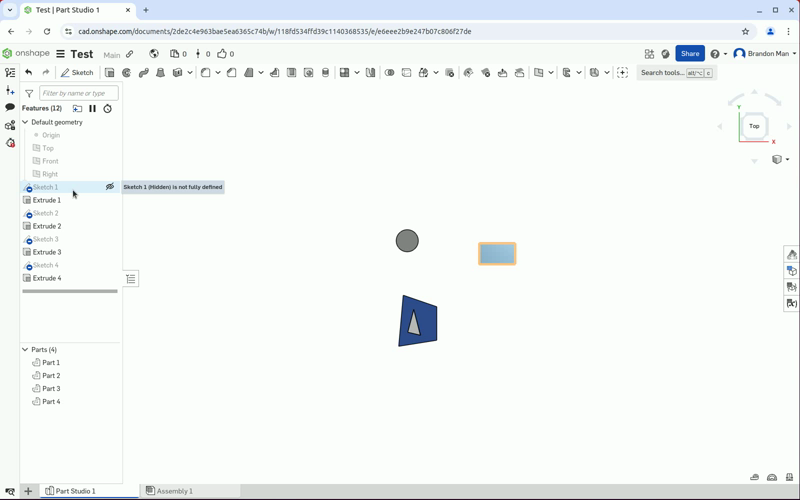
click(73, 189)
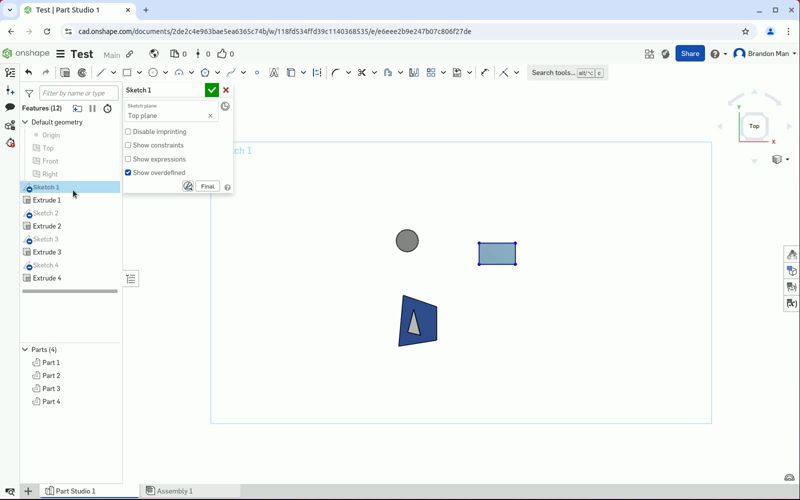
mouse_move(229, 92)
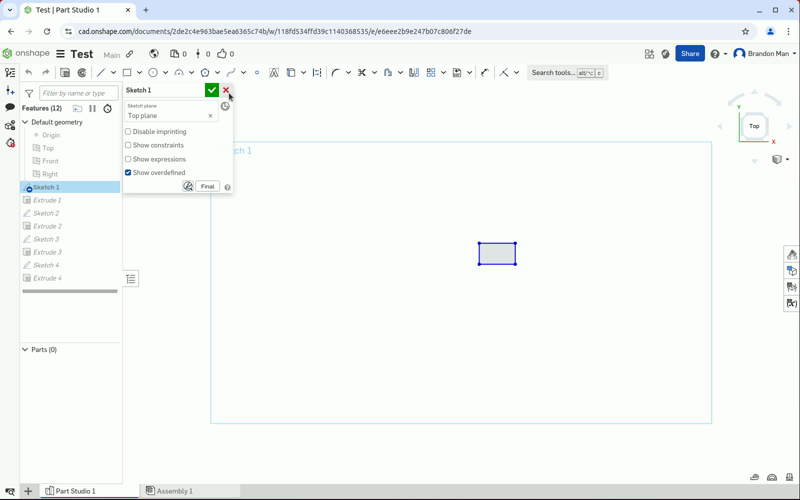
click(229, 92)
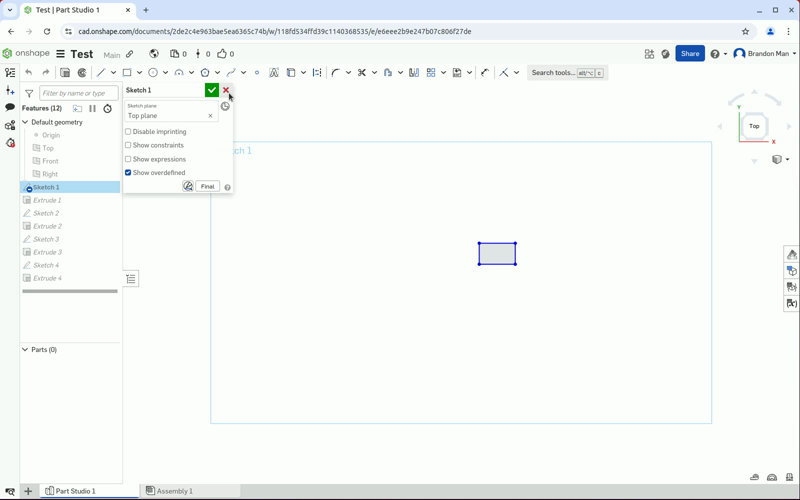
key(shift+s)
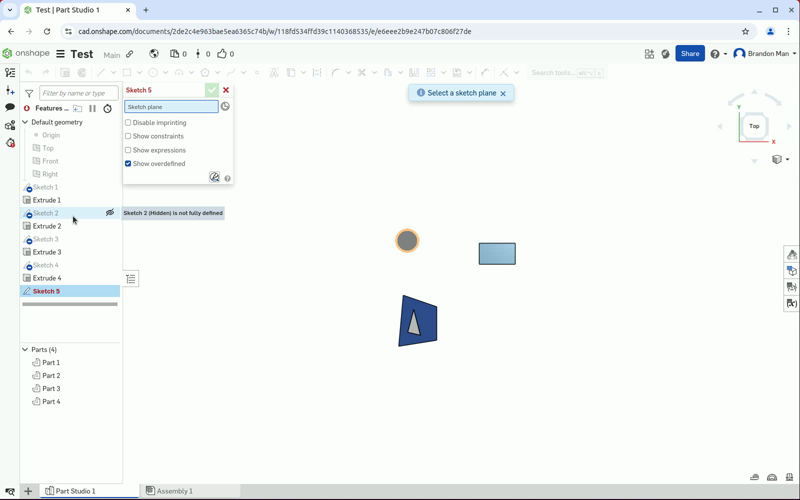
scroll(3)
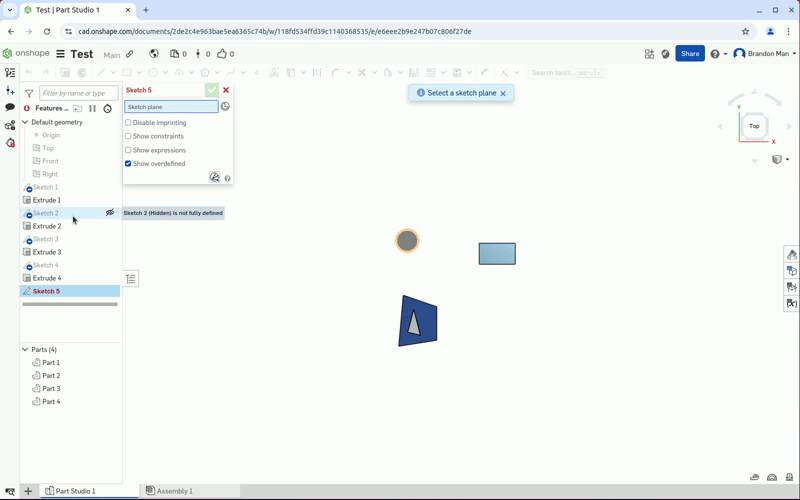
mouse_move(73, 150)
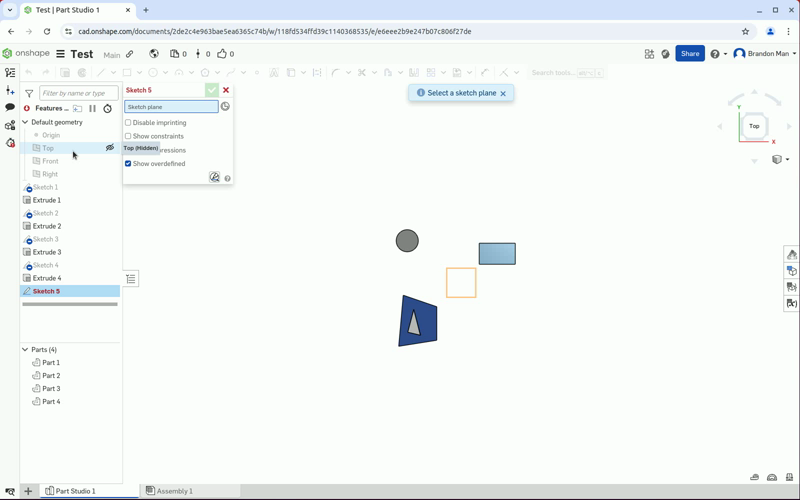
click(73, 150)
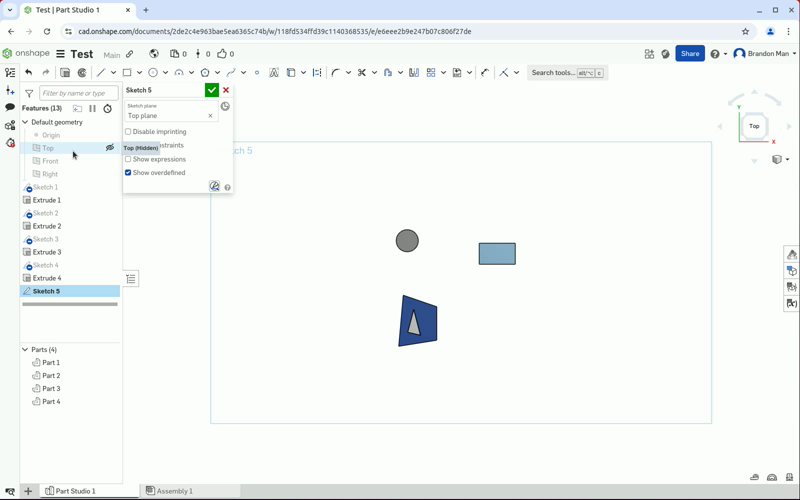
mouse_move(73, 352)
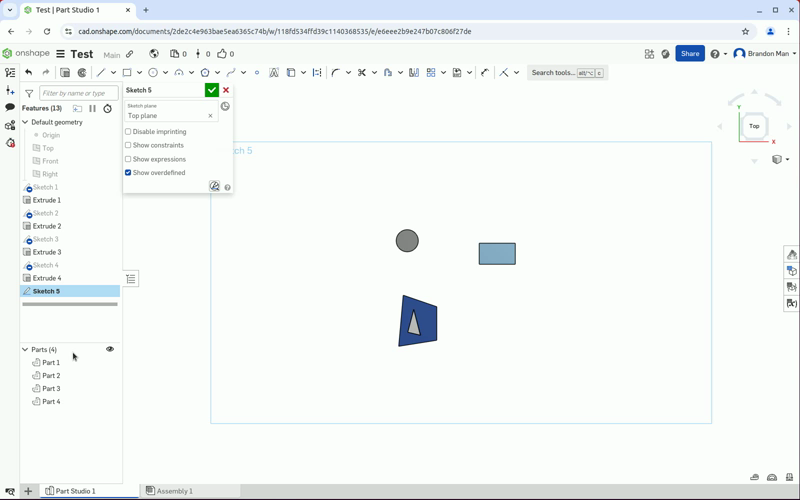
key(y)
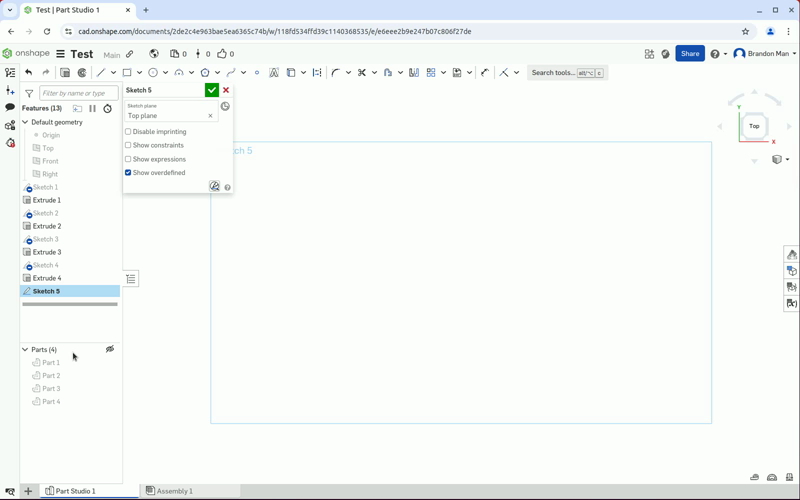
key(l)
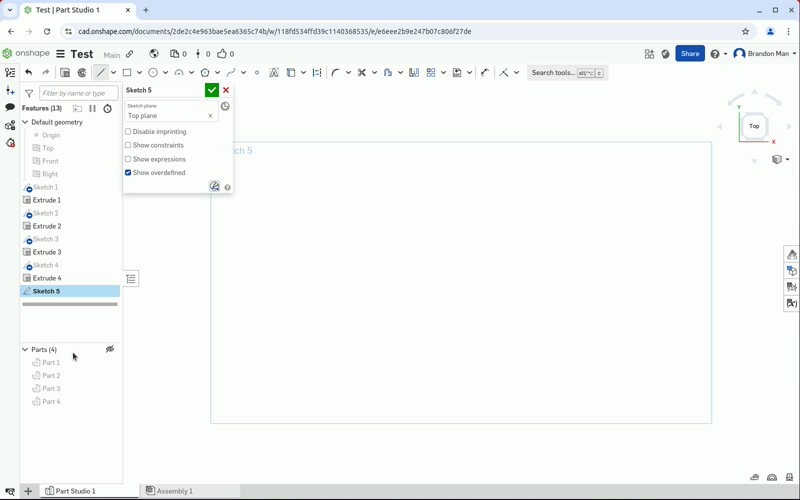
key_down(shift)
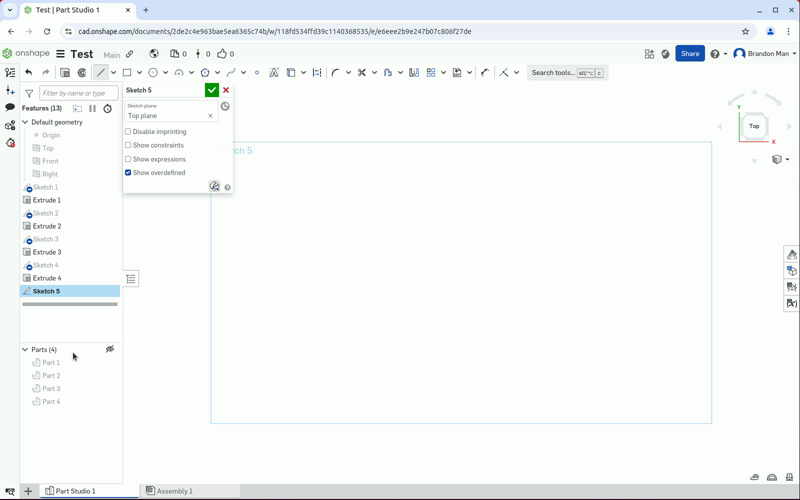
mouse_move(407, 332)
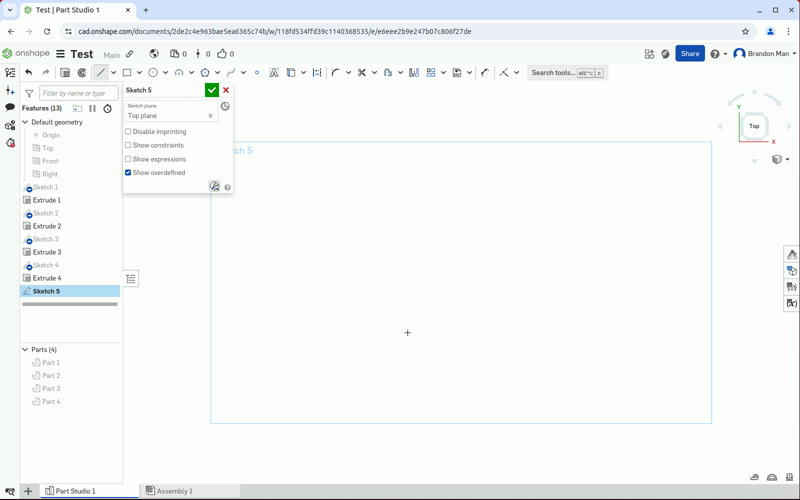
click(407, 332)
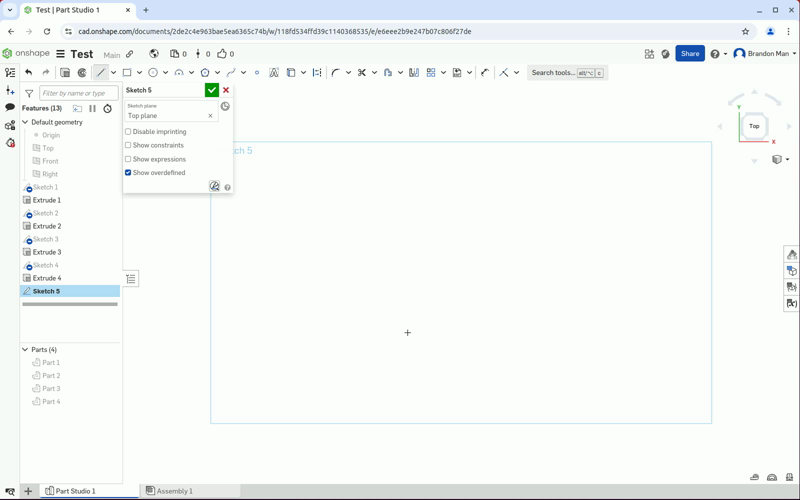
key_up(shift)
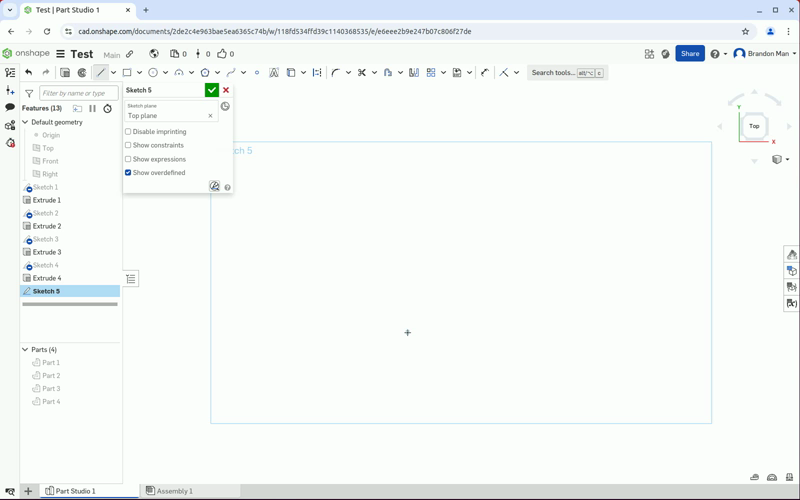
key_down(shift)
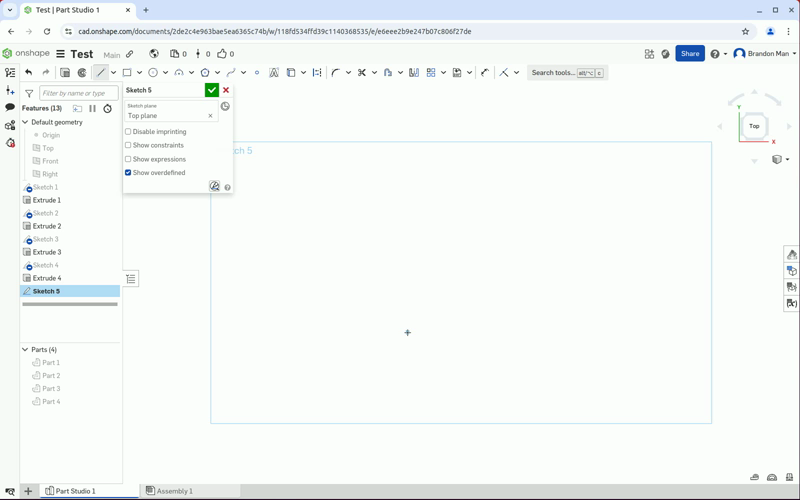
mouse_move(437, 332)
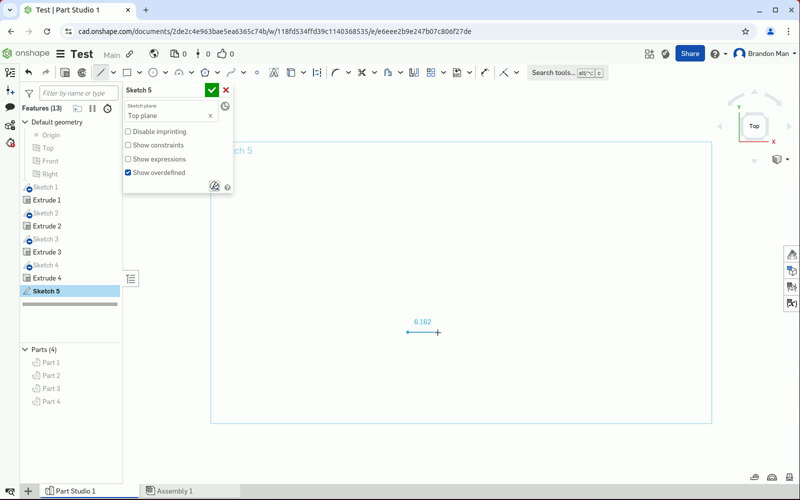
mouse_move(420, 335)
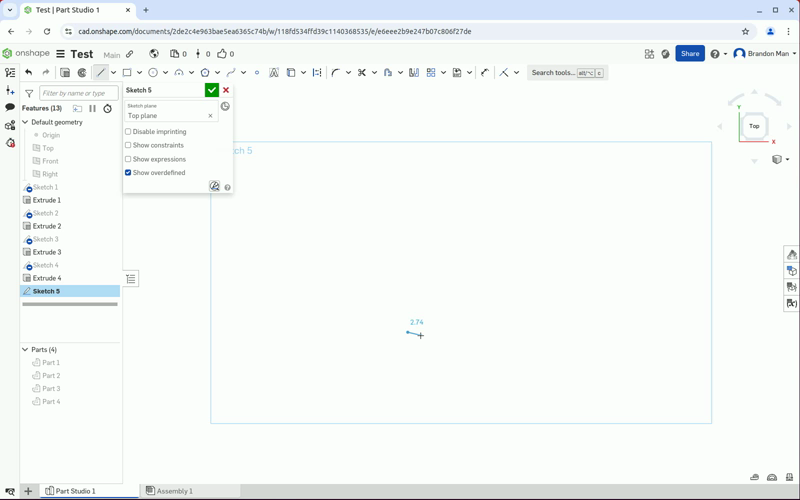
click(420, 335)
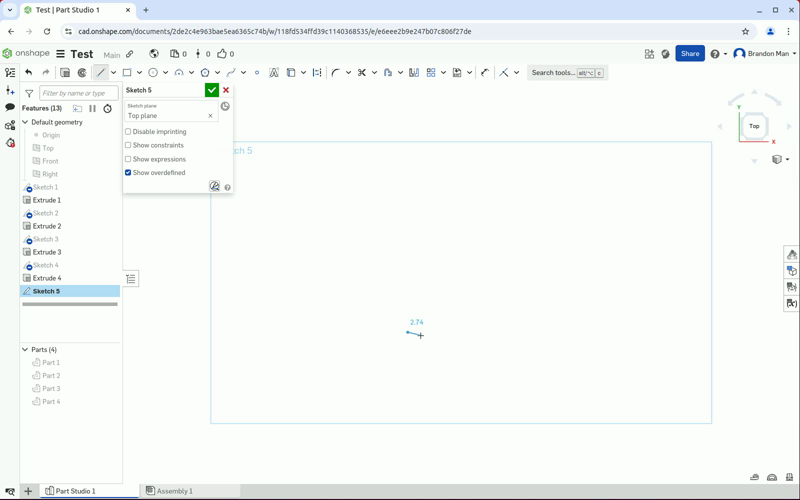
key_up(shift)
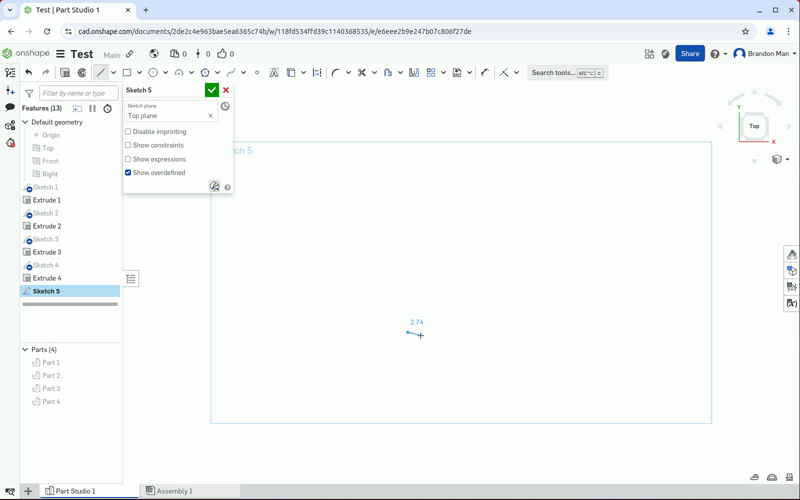
key_down(shift)
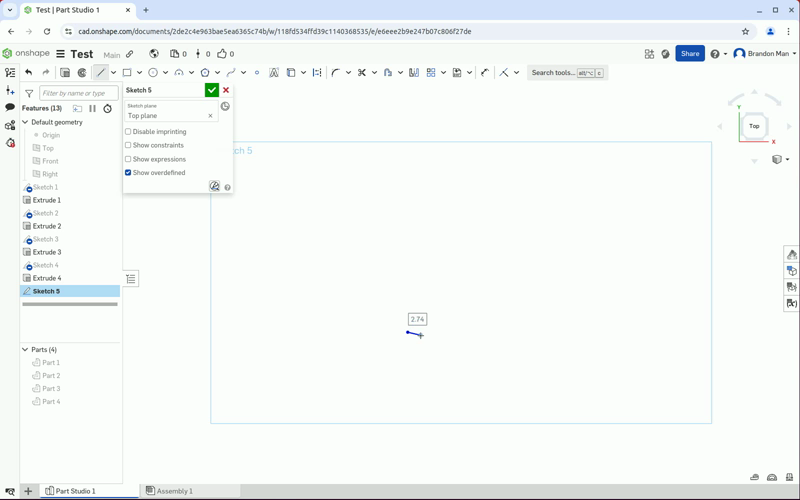
mouse_move(450, 335)
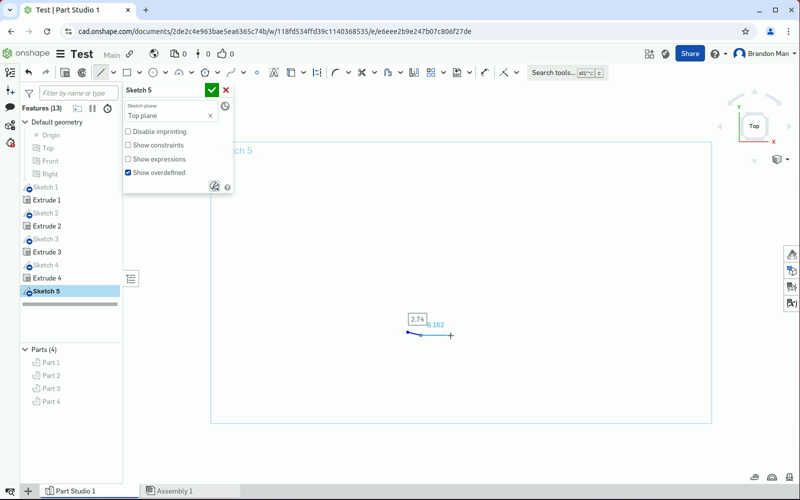
mouse_move(413, 309)
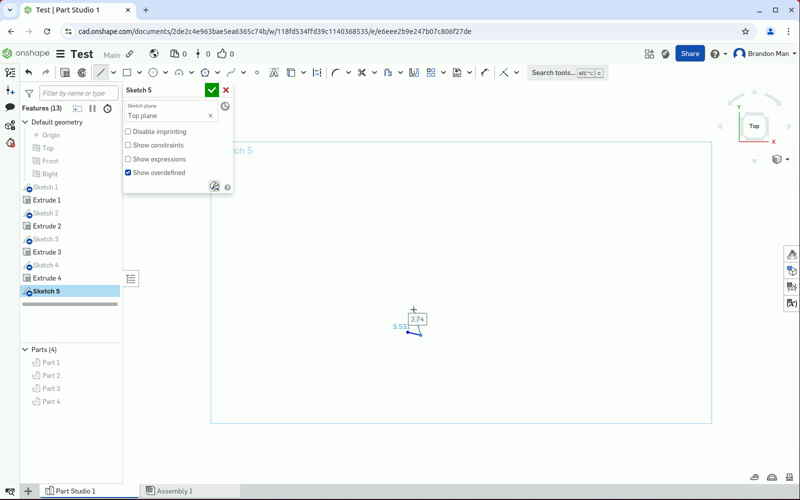
click(413, 309)
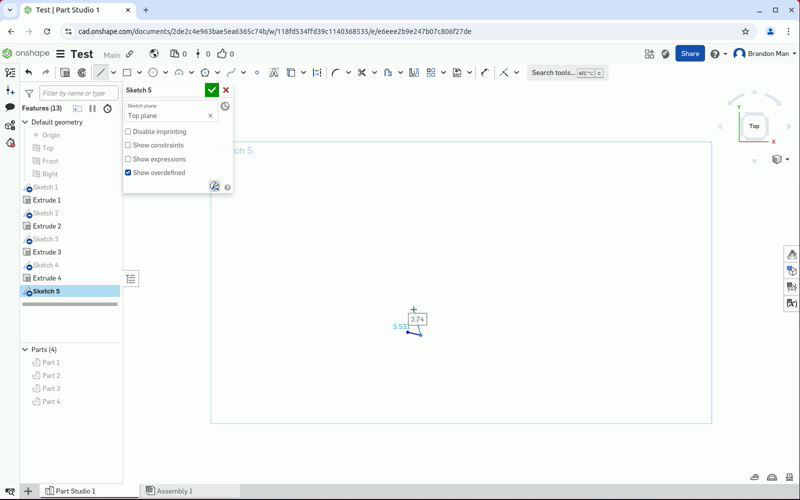
key_up(shift)
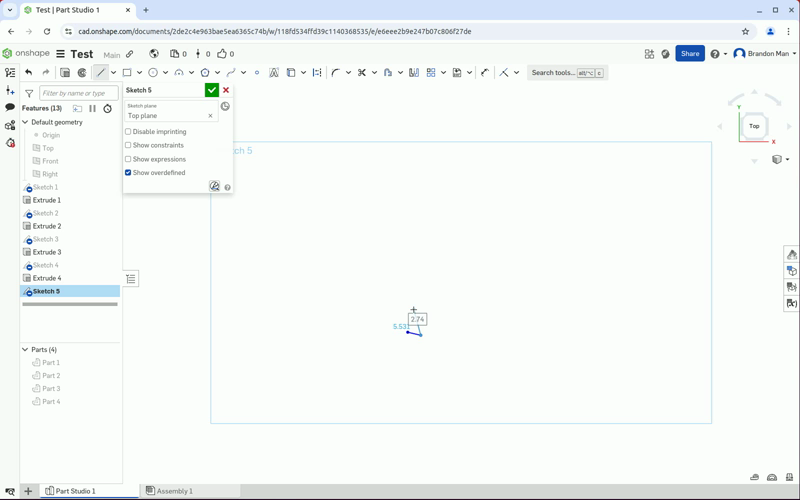
mouse_move(444, 309)
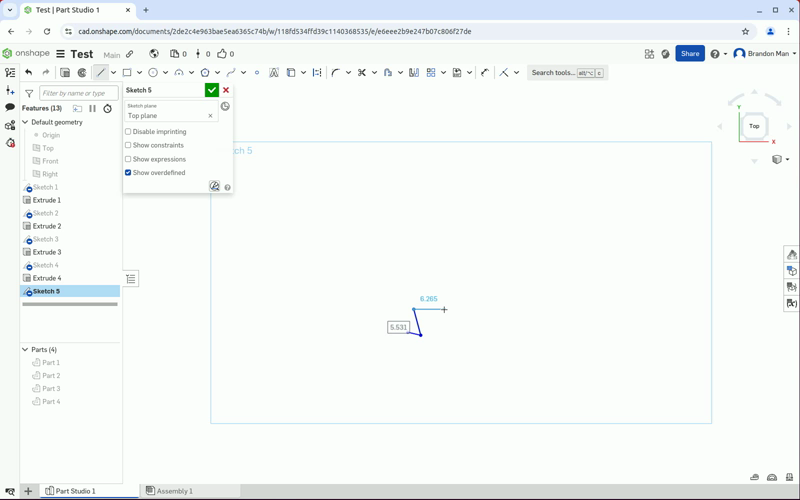
key_down(shift)
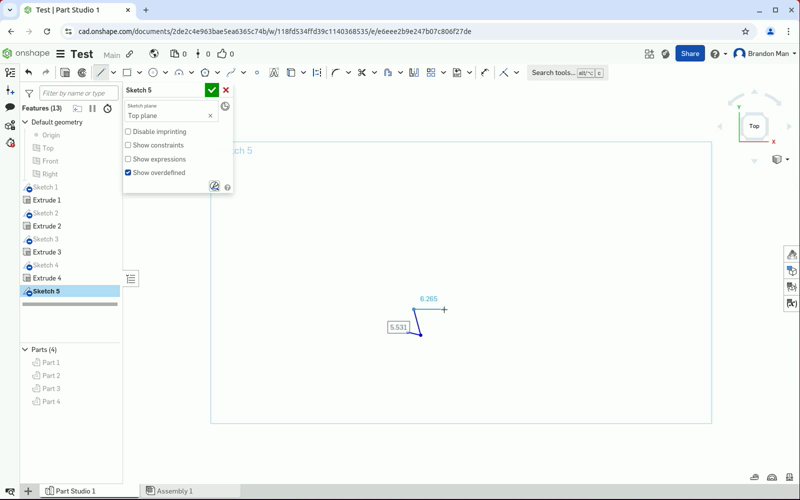
mouse_move(407, 332)
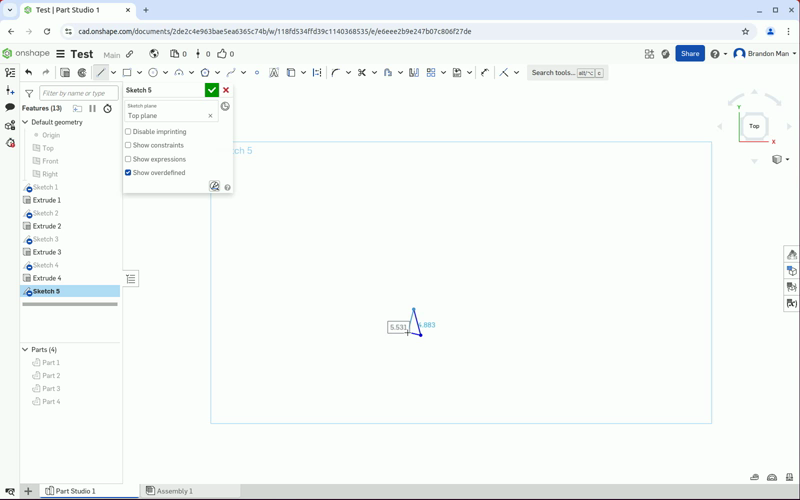
key_up(shift)
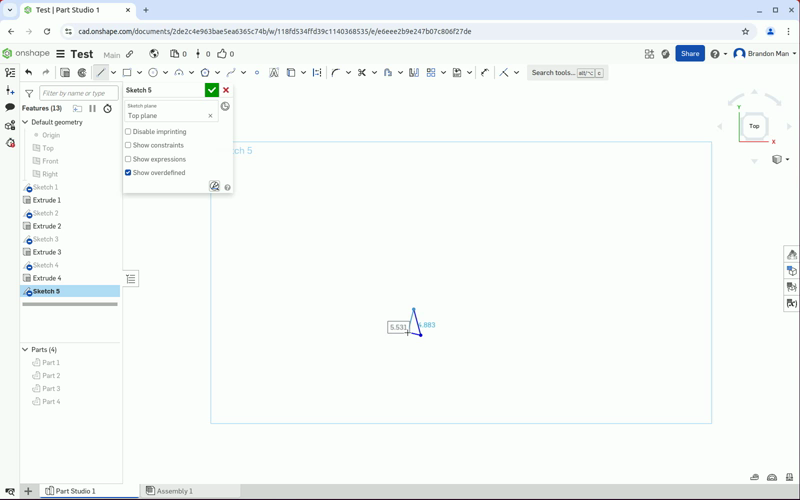
click(407, 332)
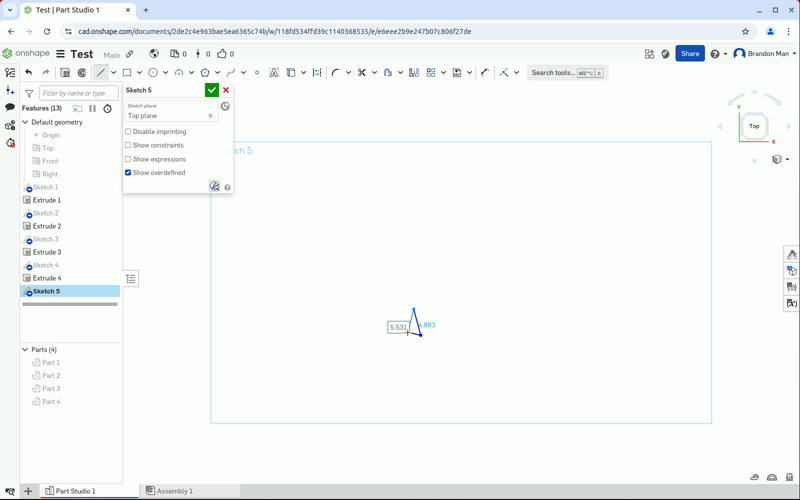
key(esc)
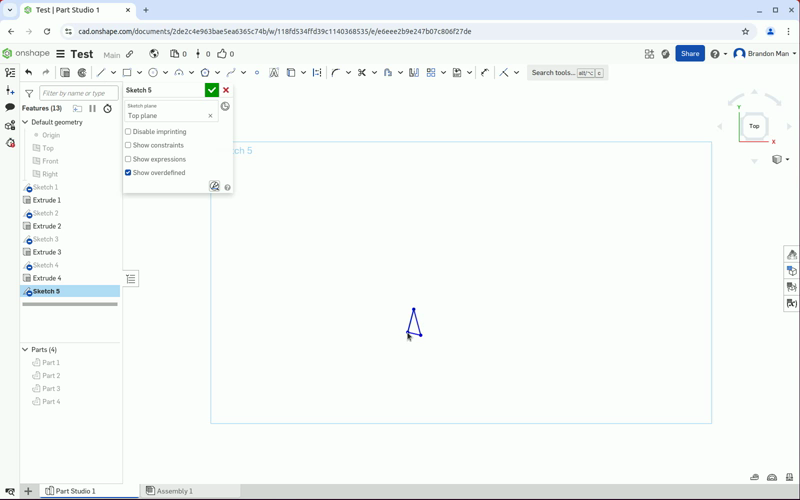
mouse_move(415, 331)
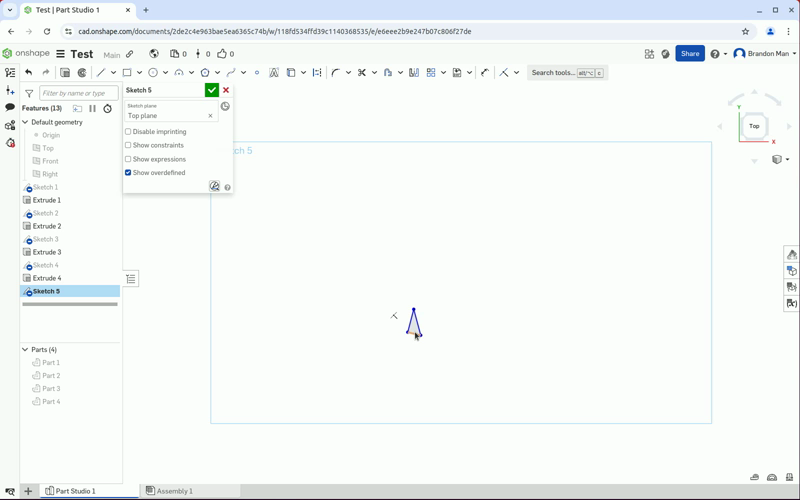
scroll(6)
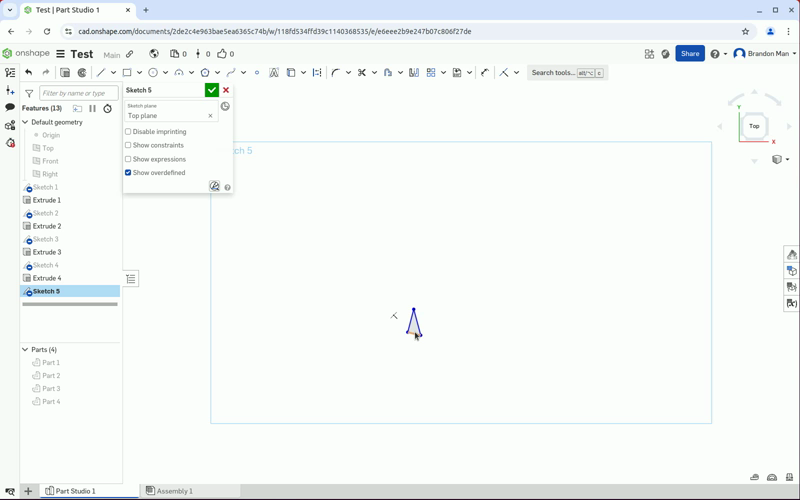
scroll(6)
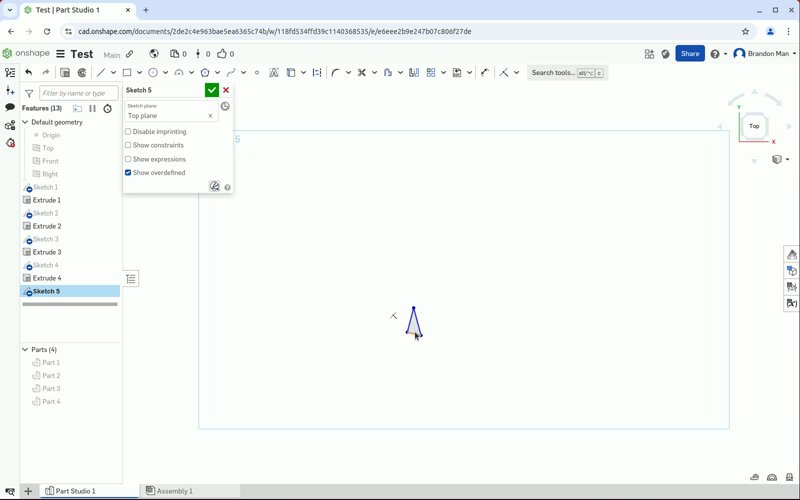
scroll(6)
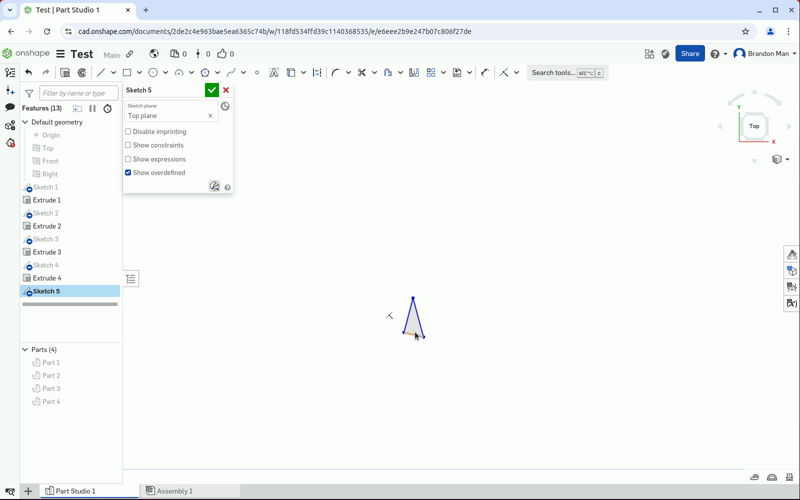
scroll(6)
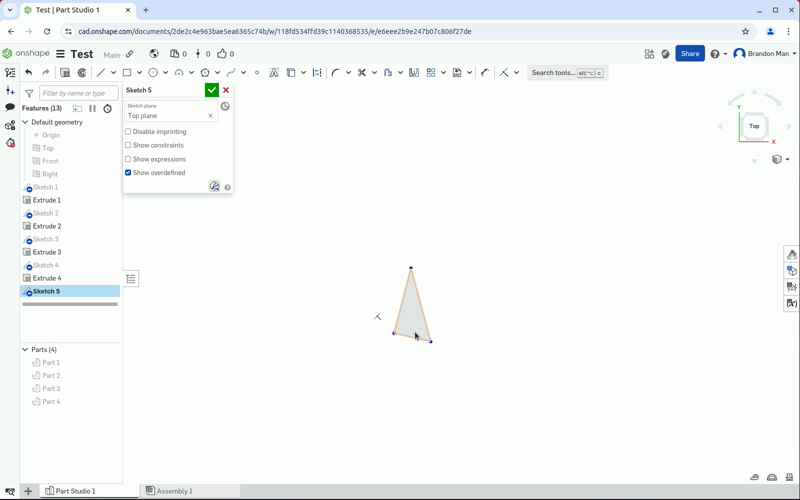
scroll(6)
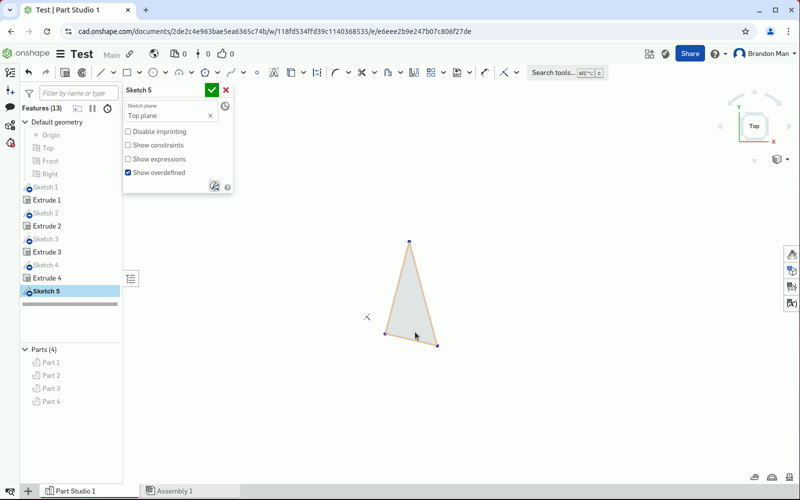
scroll(6)
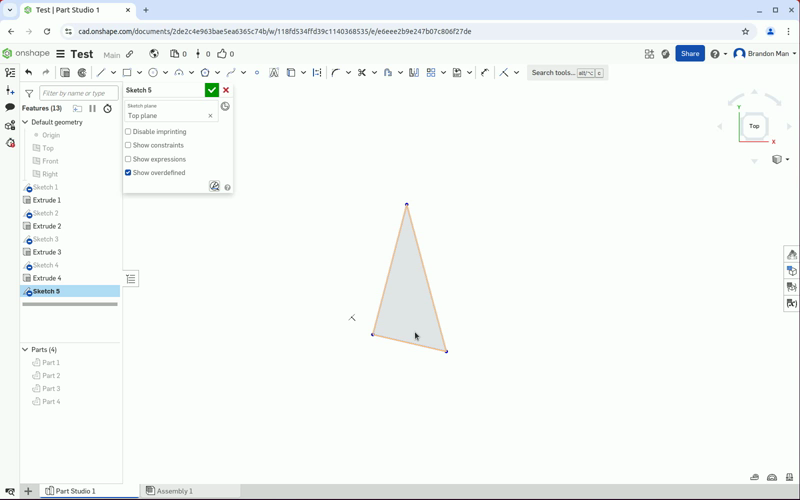
scroll(6)
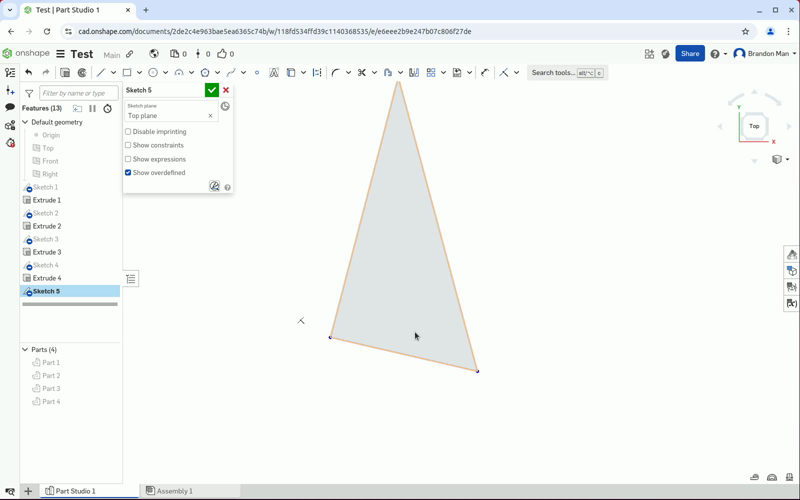
click(415, 331)
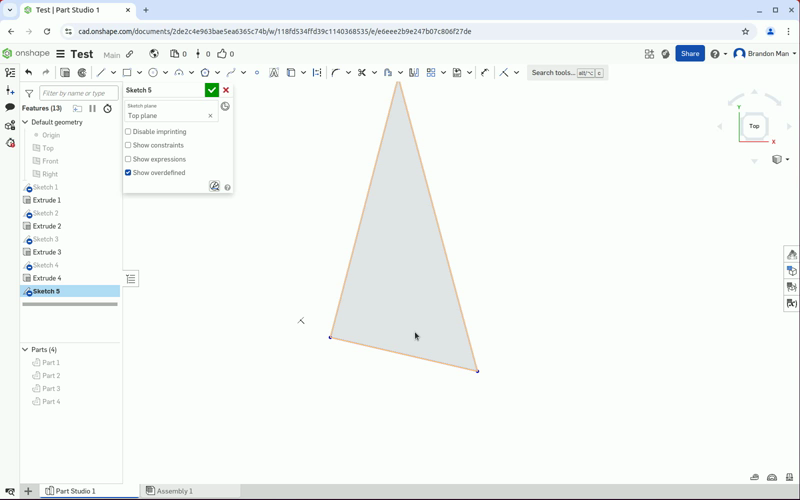
scroll(-6)
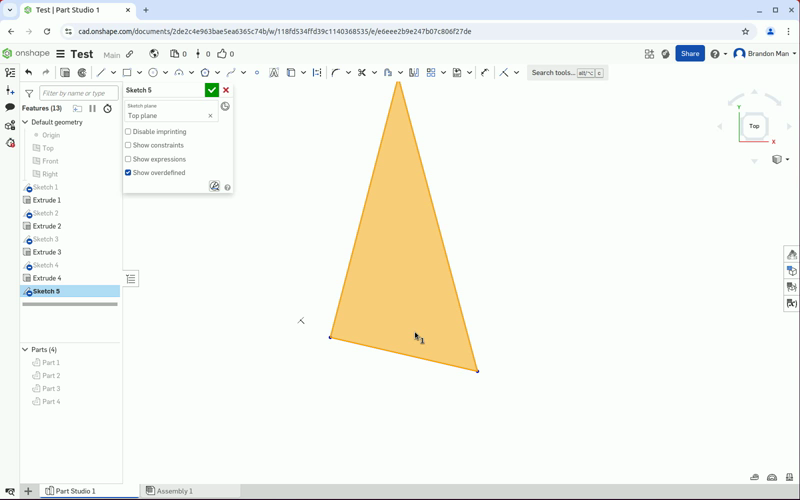
scroll(-6)
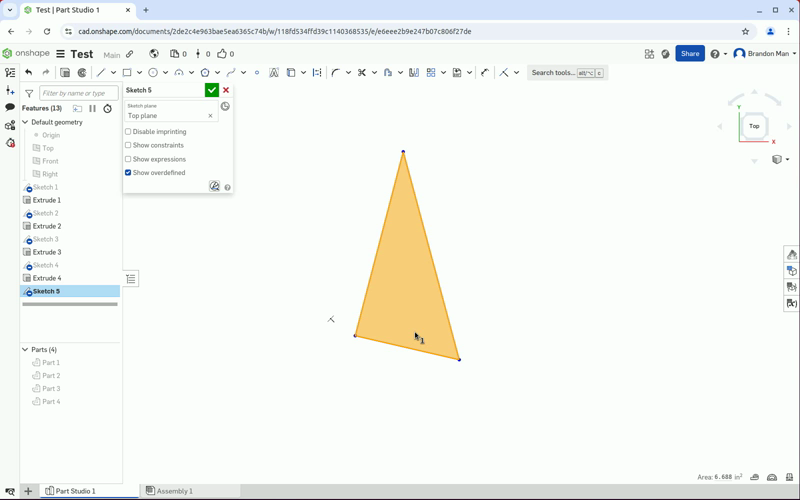
scroll(-6)
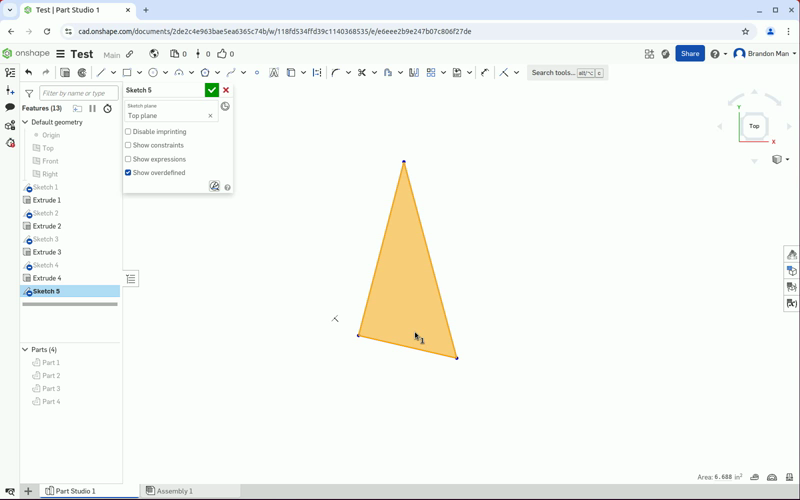
scroll(-6)
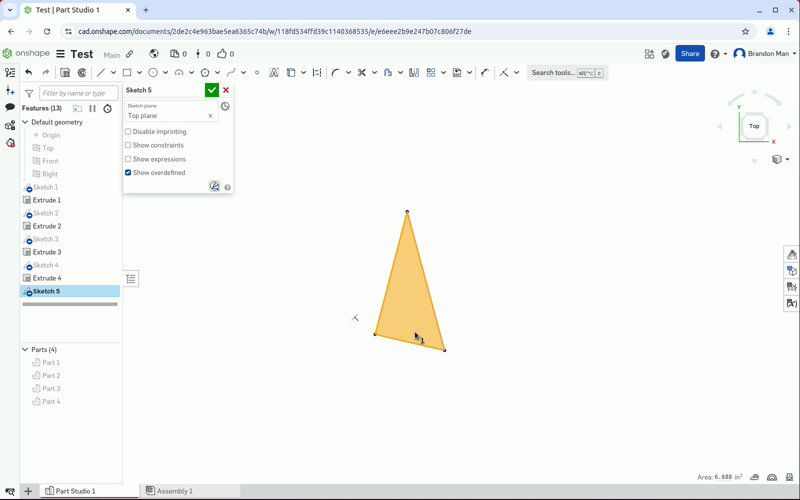
scroll(-6)
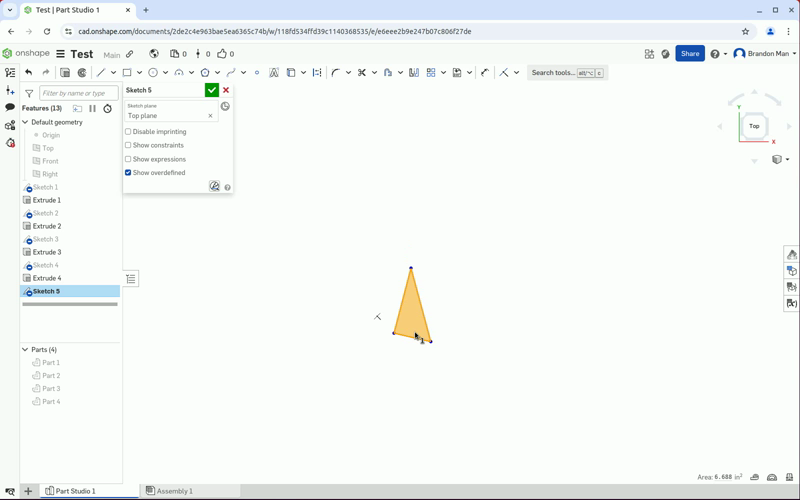
scroll(-6)
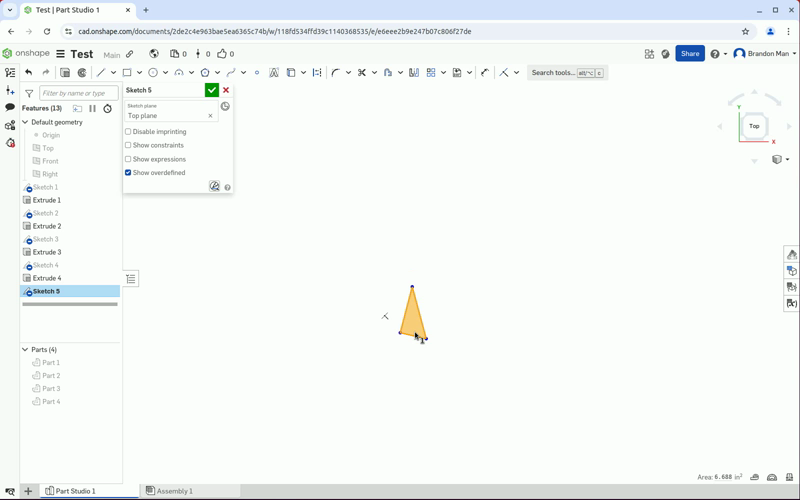
scroll(-6)
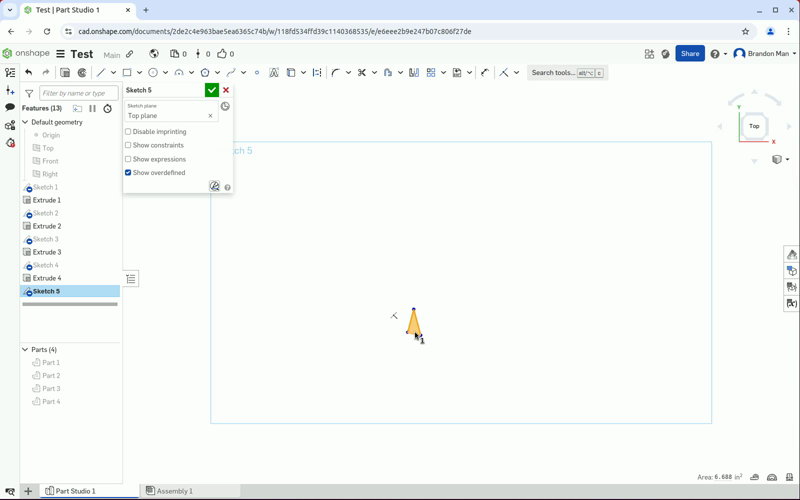
mouse_move(73, 352)
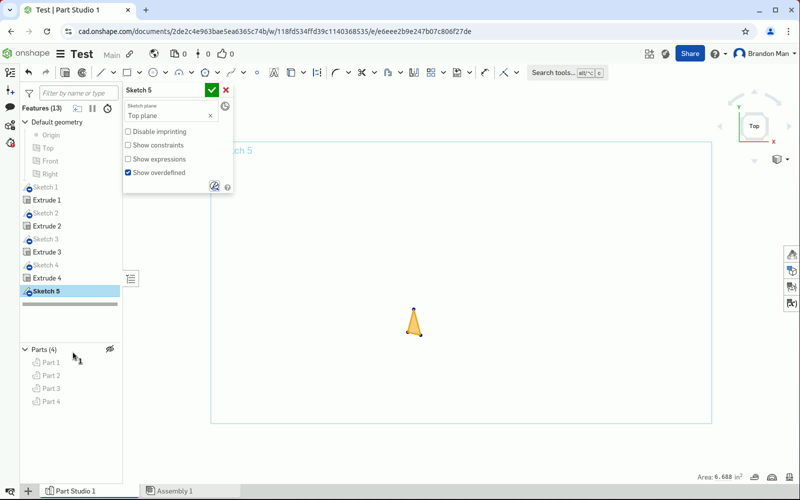
key(shift+y)
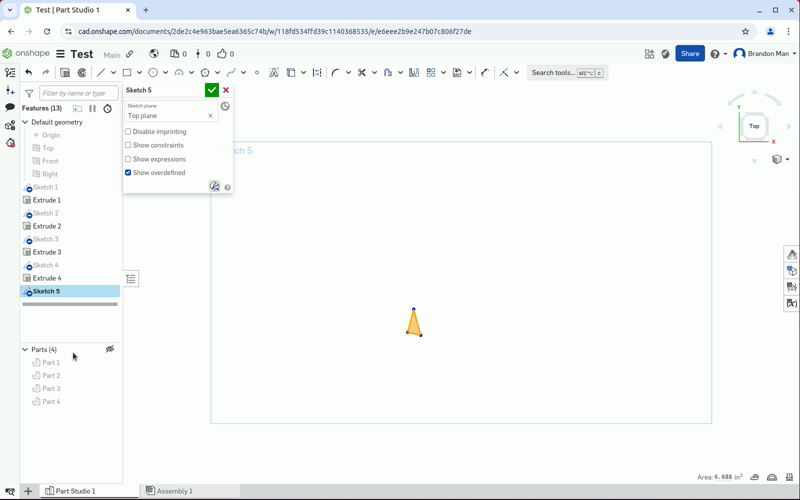
key(shift+e)
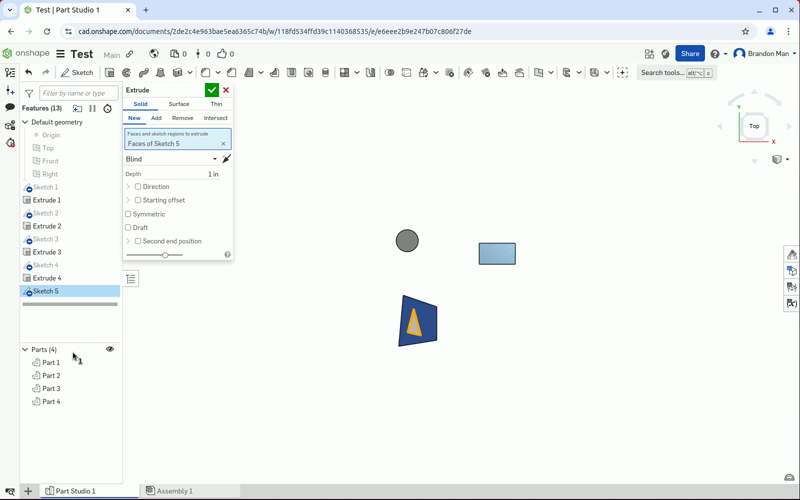
mouse_move(143, 106)
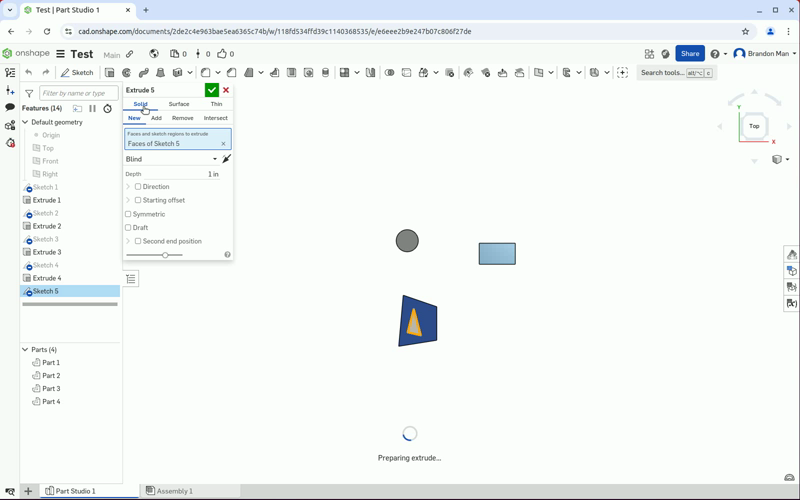
click(143, 106)
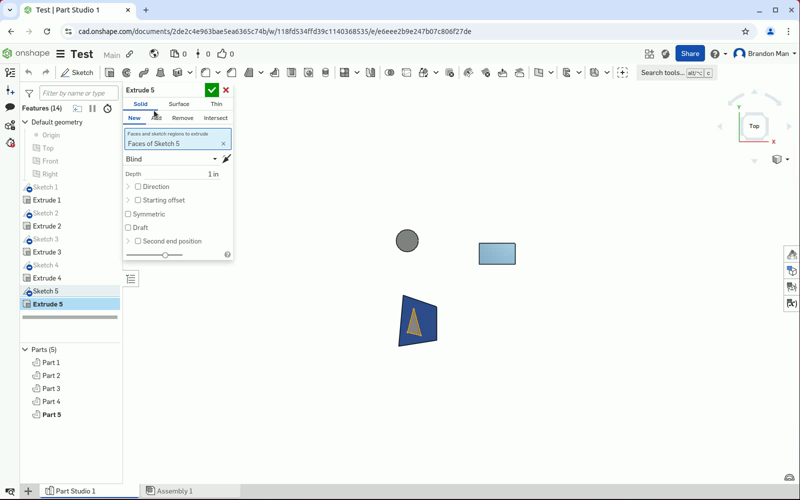
mouse_move(186, 120)
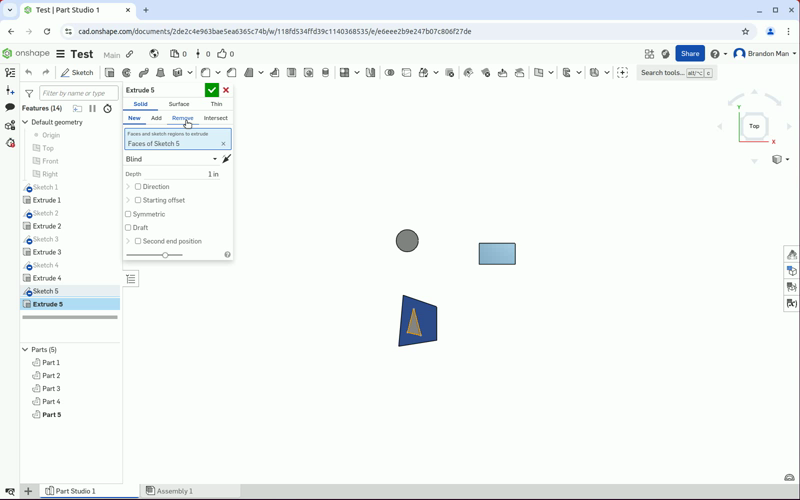
click(186, 120)
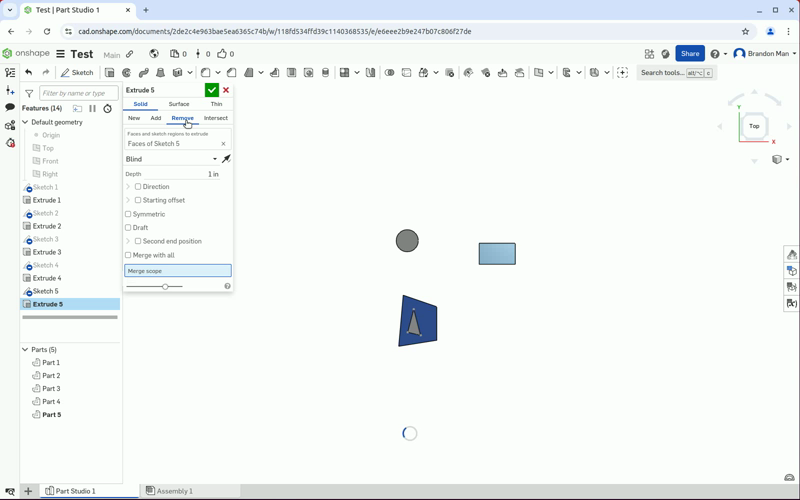
key(tab, 4)
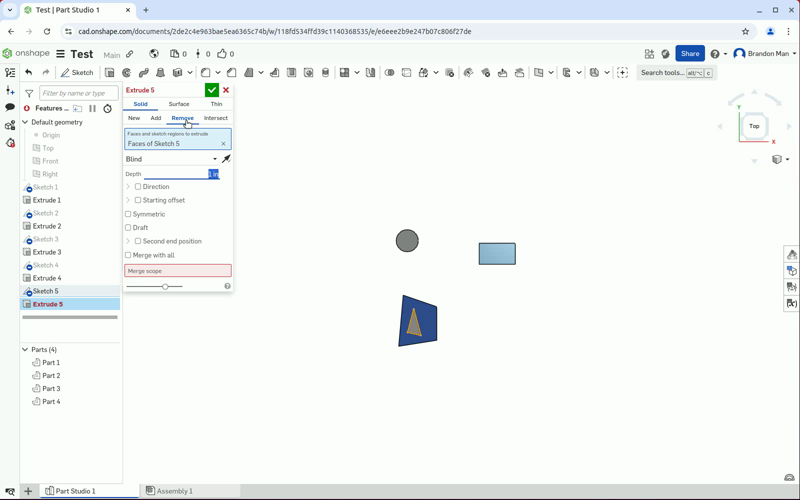
text(-2.407)
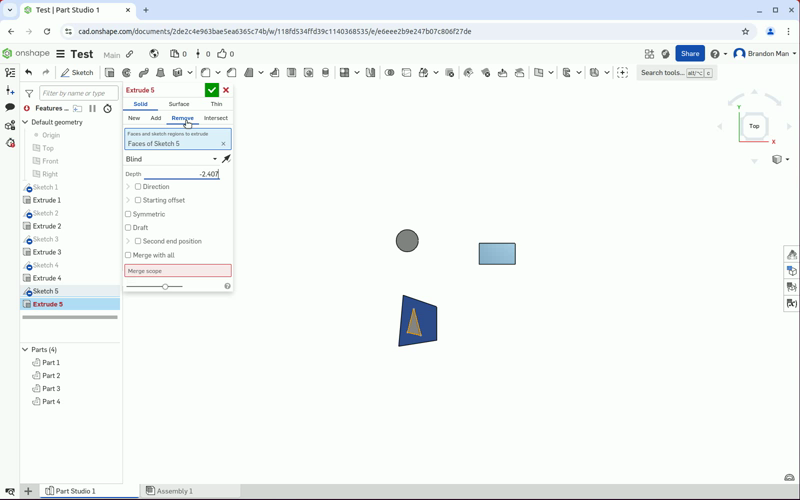
key(tab, 6)
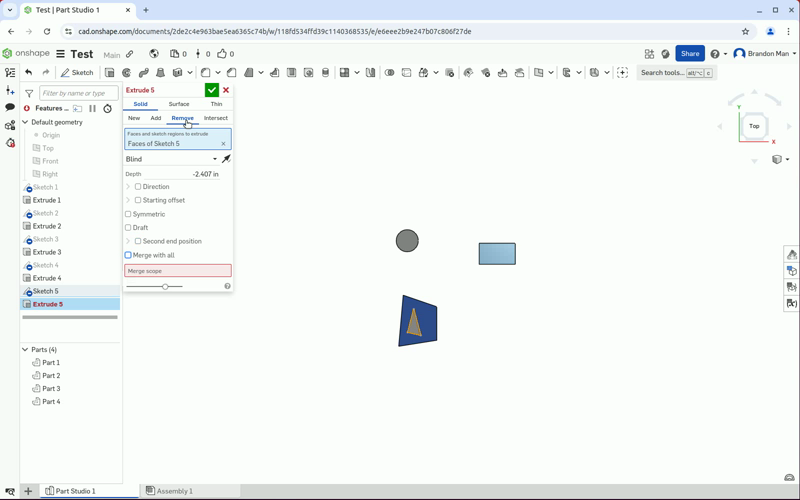
key(space)
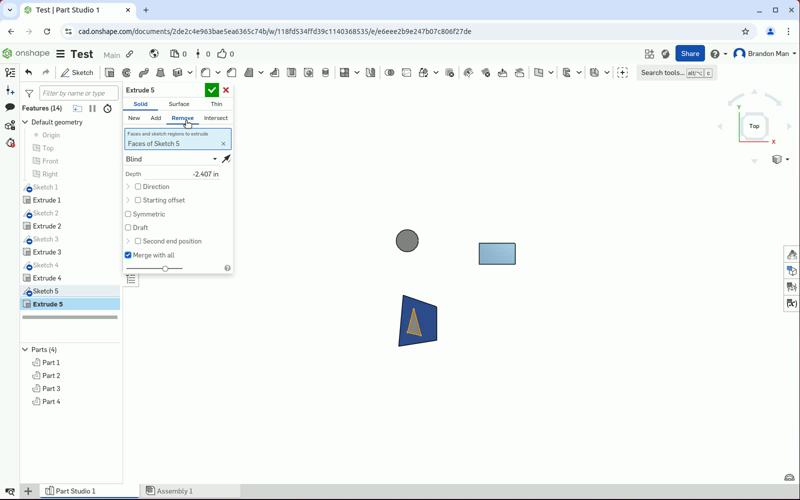
key(enter)
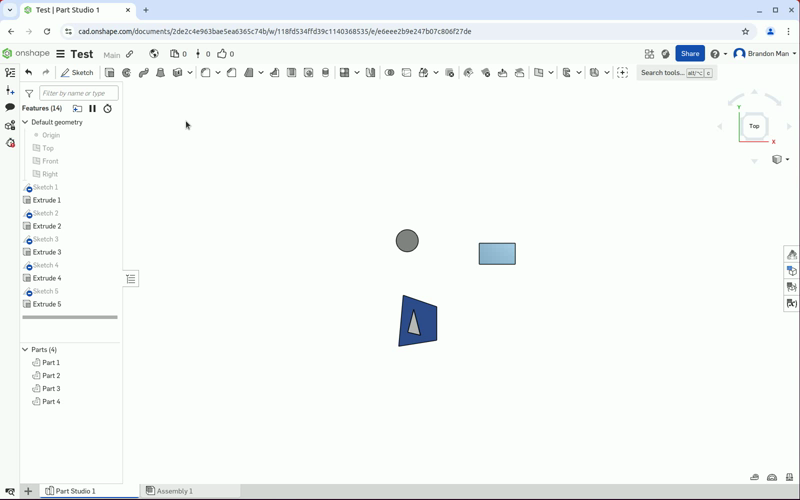
key(shift+h)
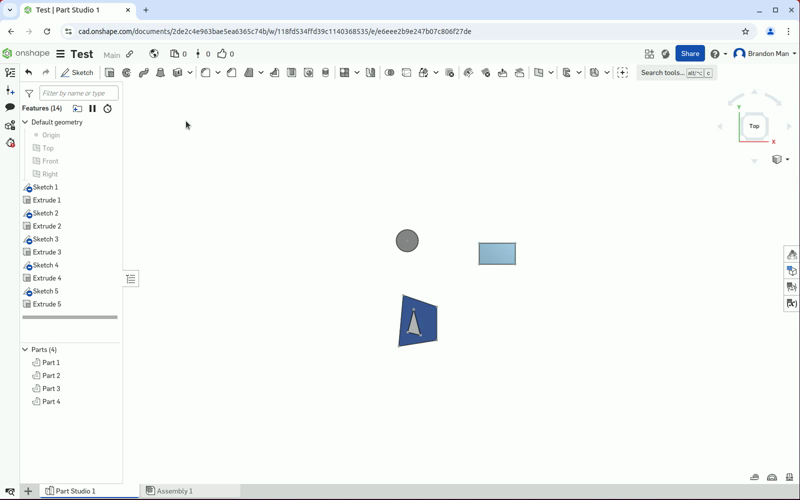
key(shift+h)
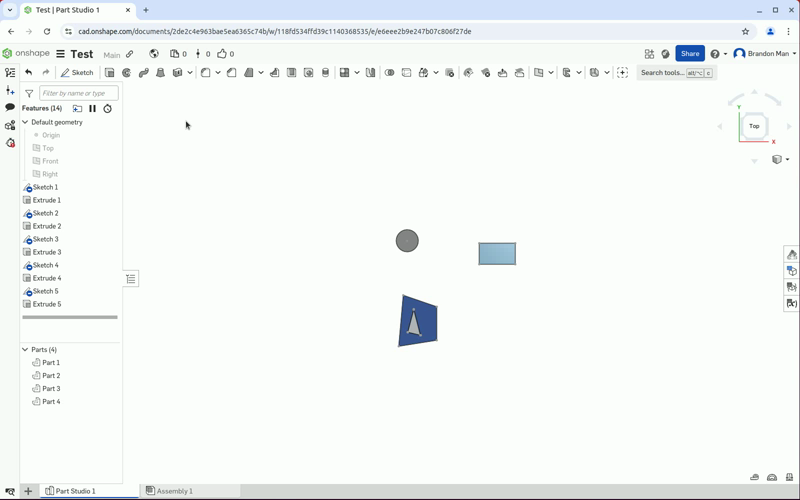
key(shift+7)
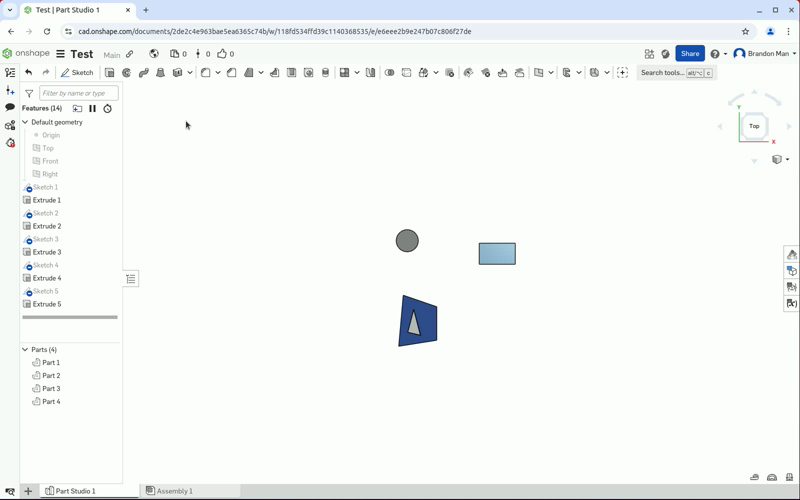
key(up, 3)
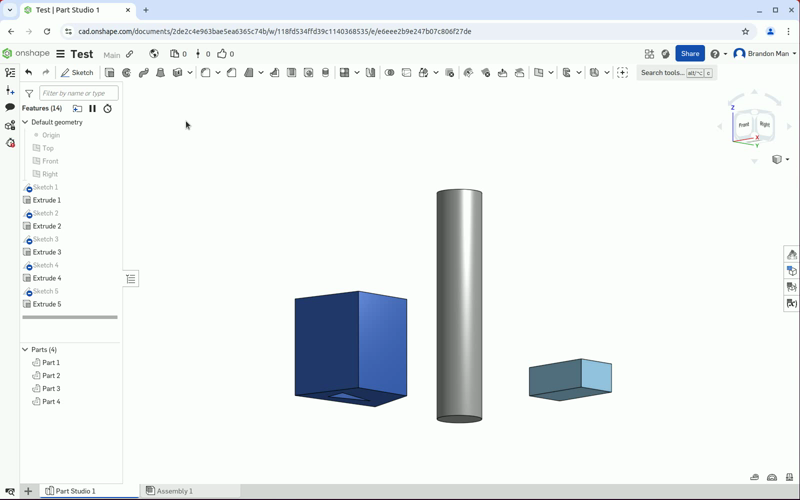
key(left, 3)
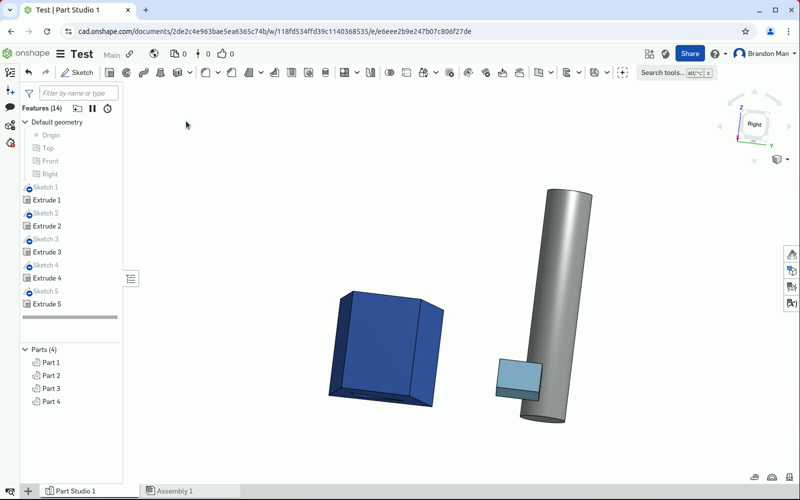
key(right, 3)
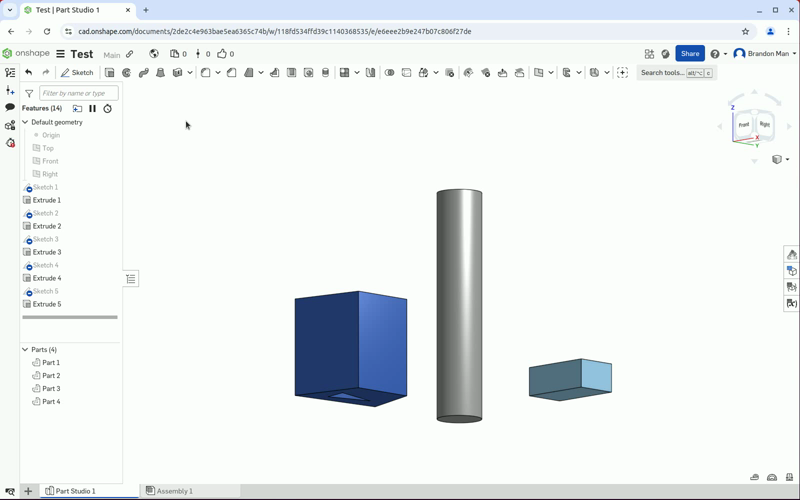
key(down, 3)
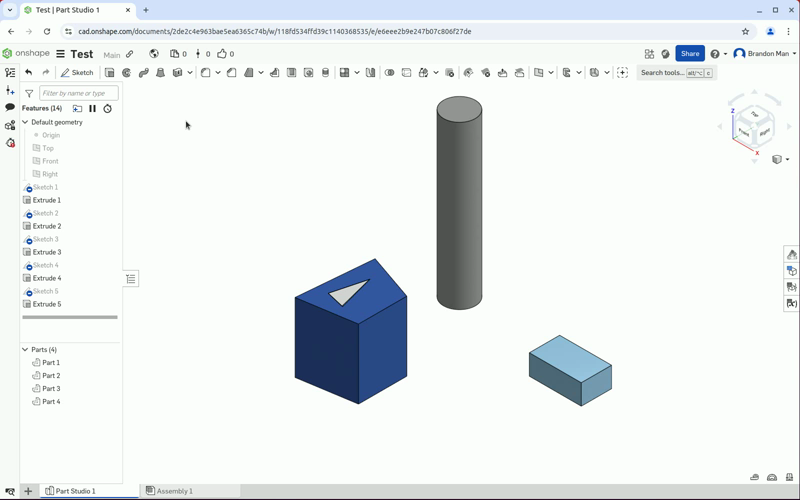
mouse_move(73, 189)
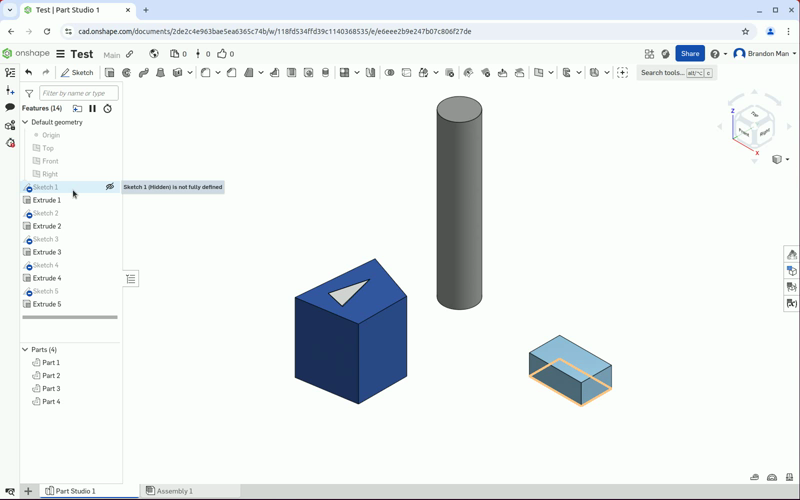
click(73, 189)